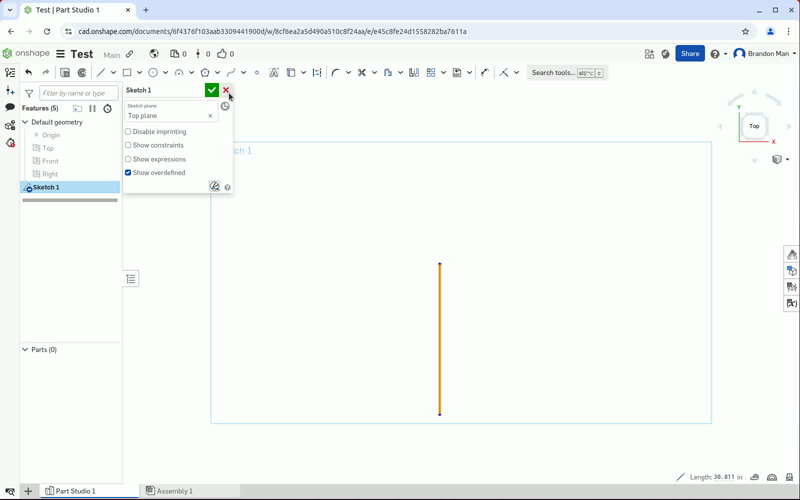
key(shift+h)
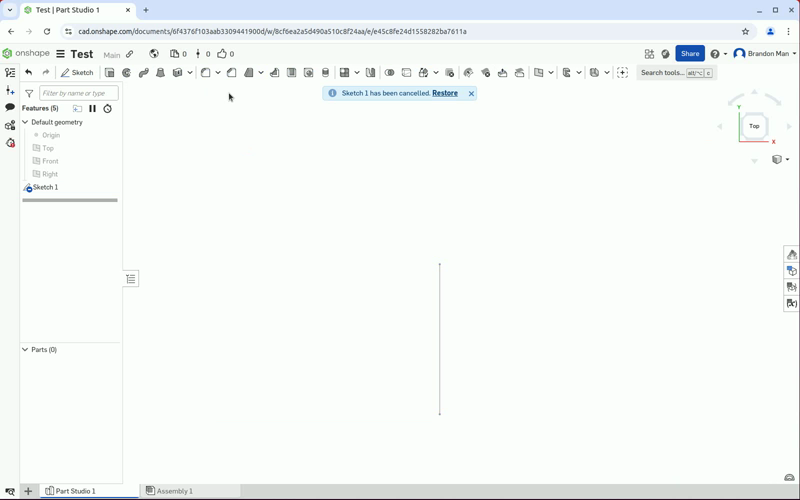
key(shift+s)
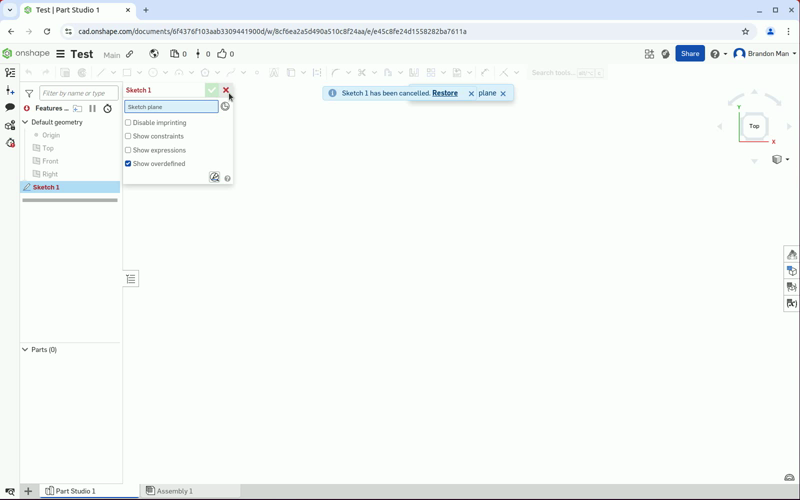
mouse_move(73, 150)
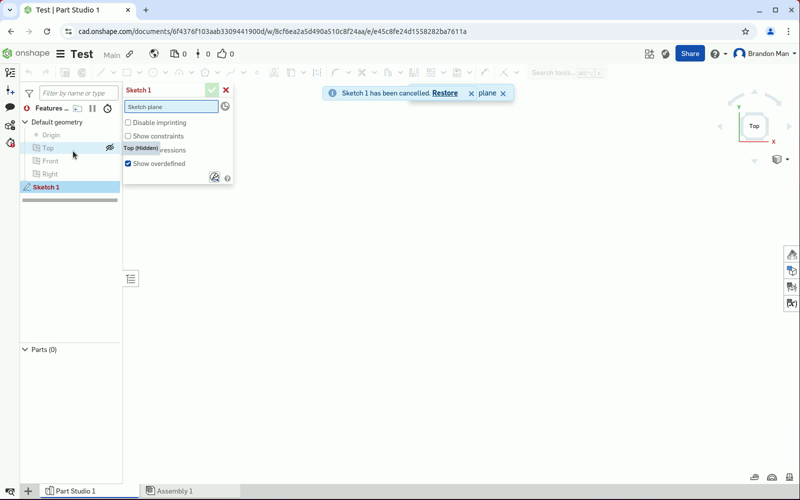
click(73, 150)
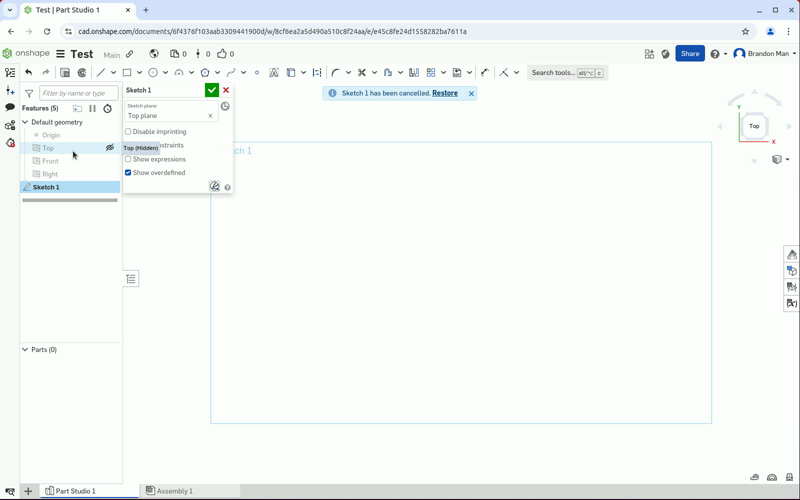
mouse_move(73, 352)
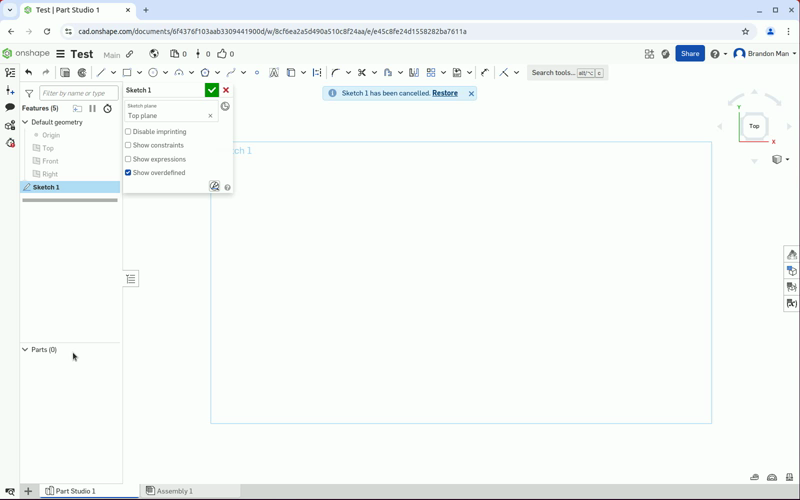
key(y)
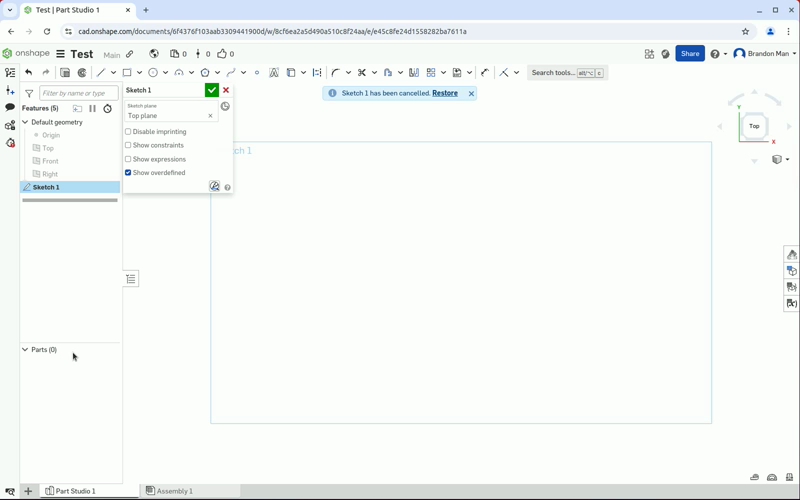
key(l)
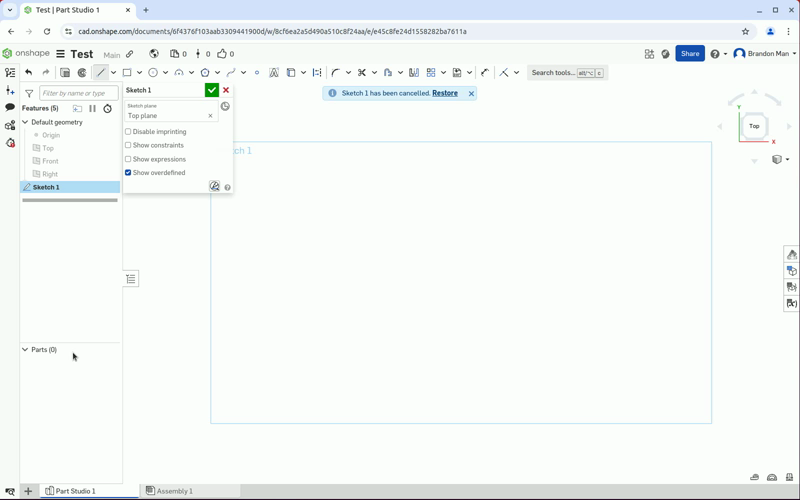
key_down(shift)
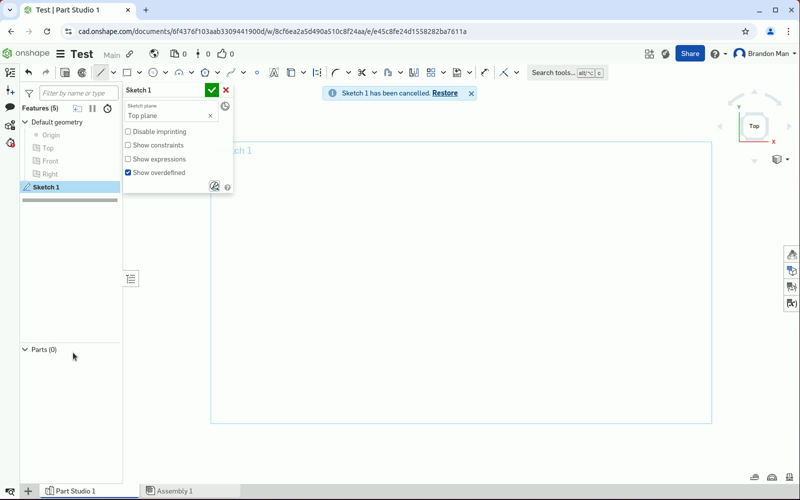
mouse_move(404, 211)
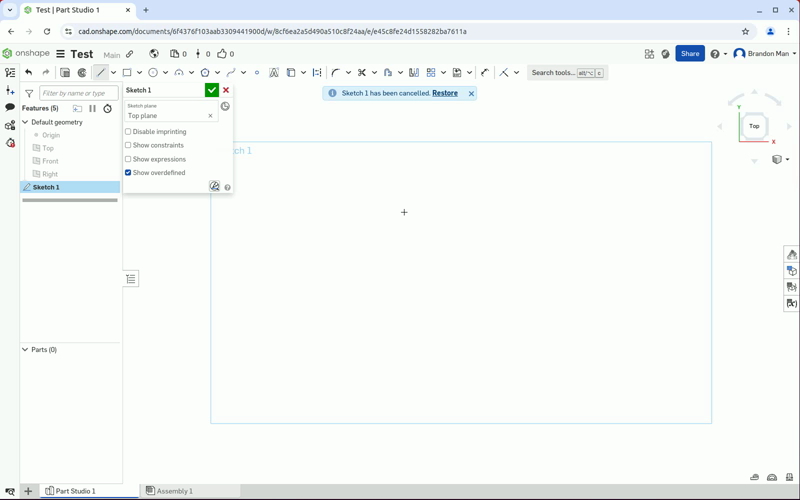
click(404, 211)
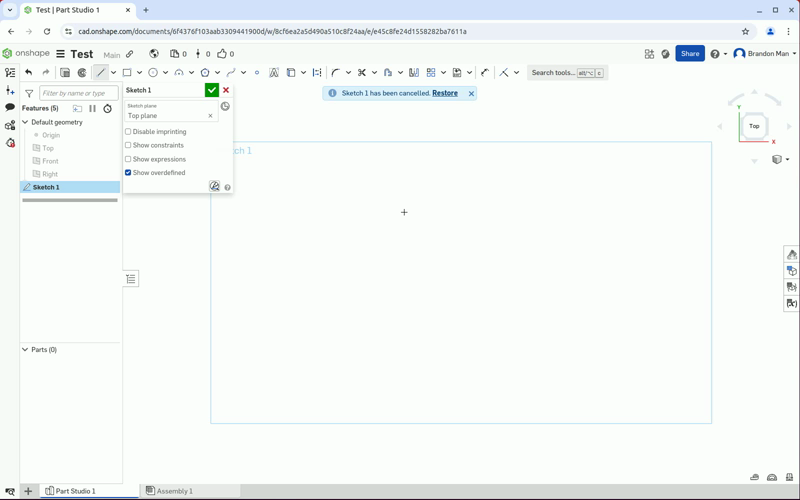
key_up(shift)
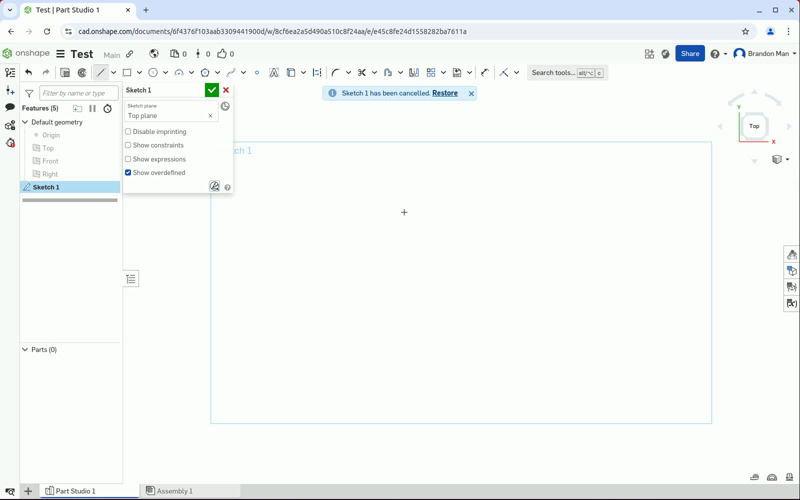
key_down(shift)
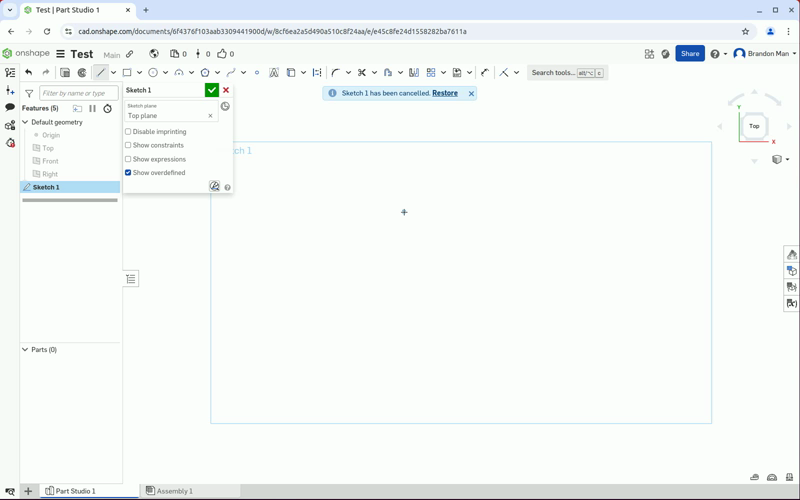
mouse_move(516, 211)
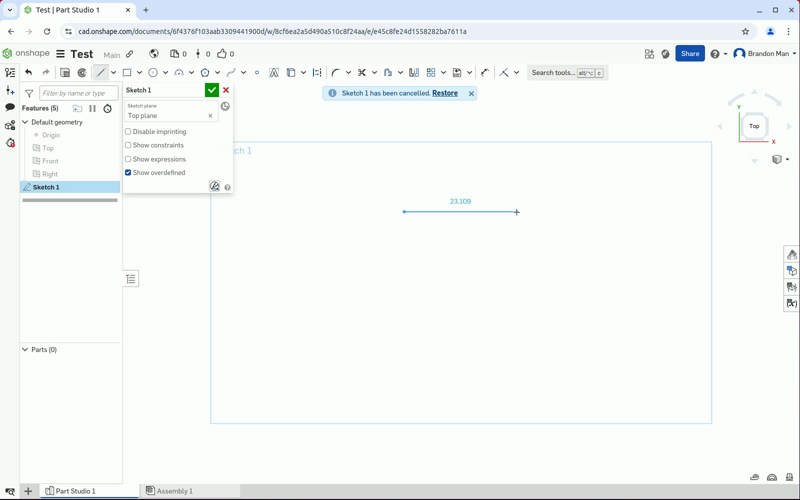
click(516, 211)
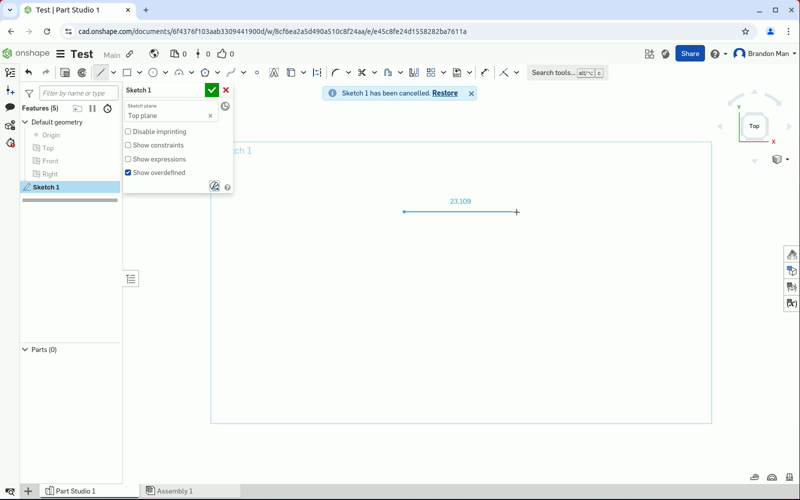
key_up(shift)
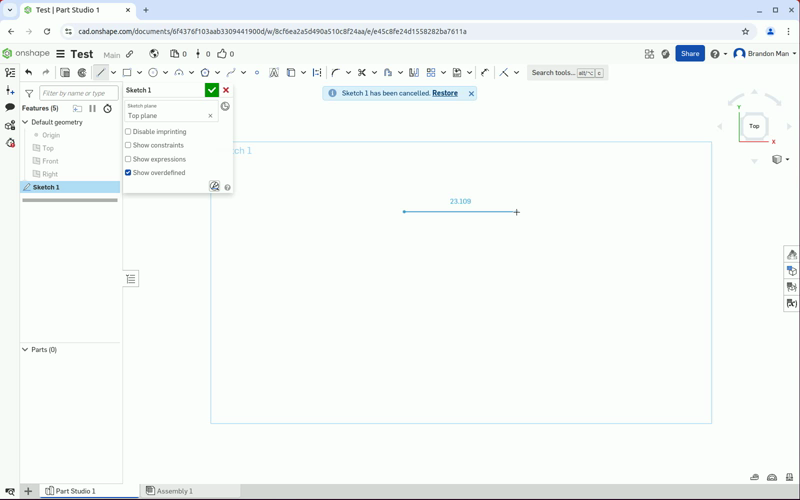
key_down(shift)
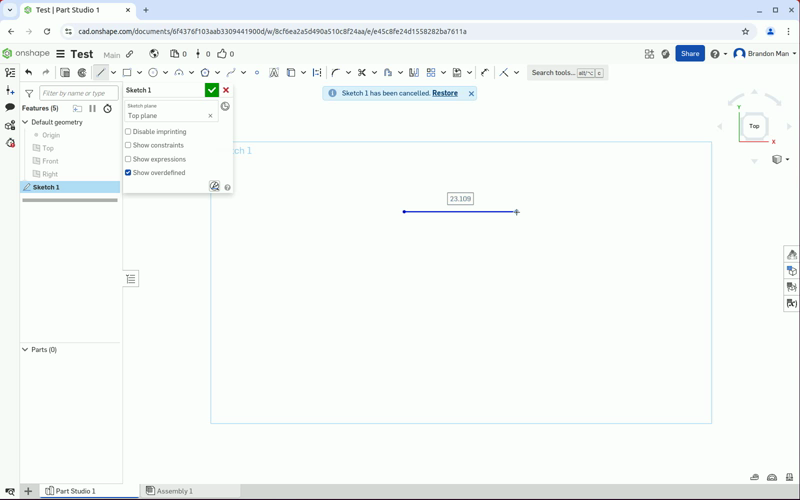
mouse_move(546, 211)
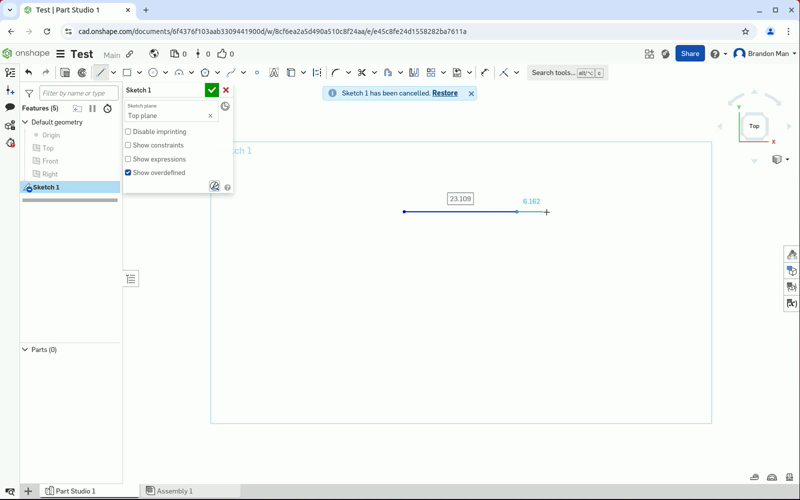
mouse_move(516, 169)
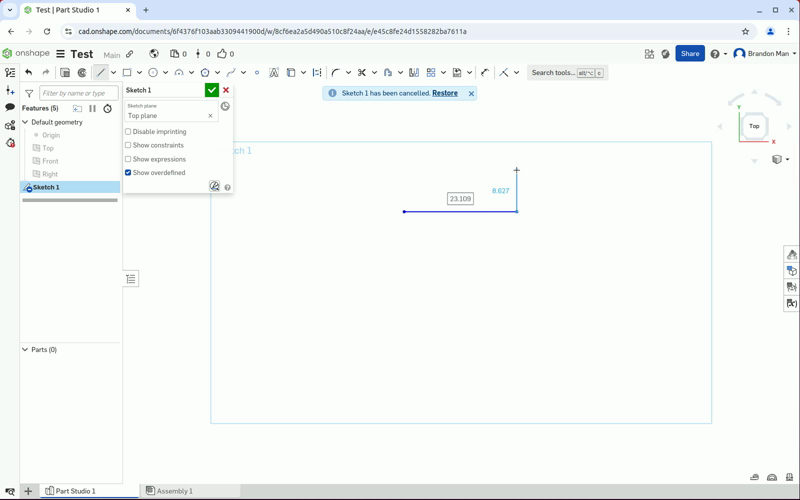
click(516, 169)
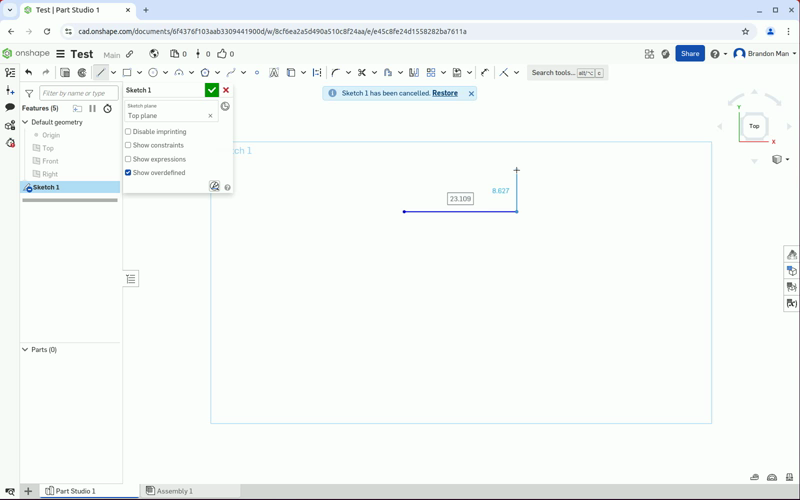
key_up(shift)
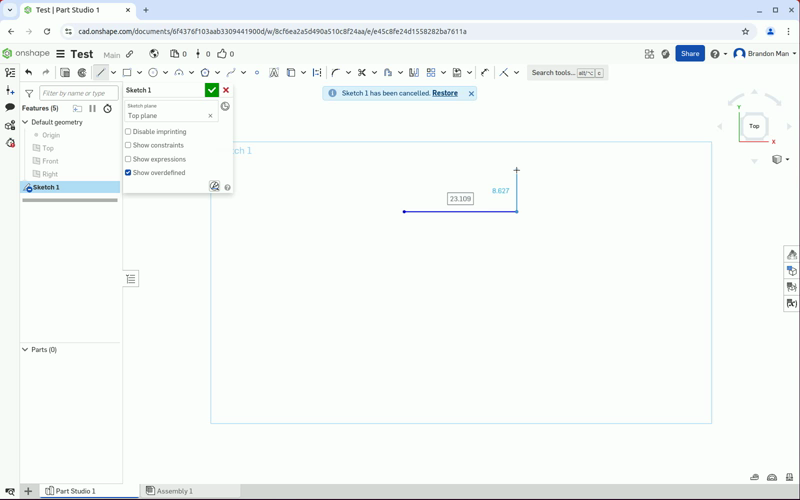
key_down(shift)
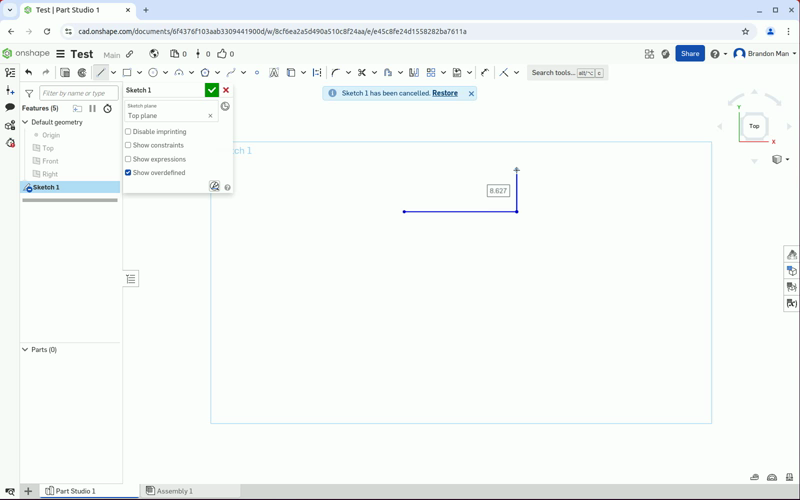
mouse_move(404, 169)
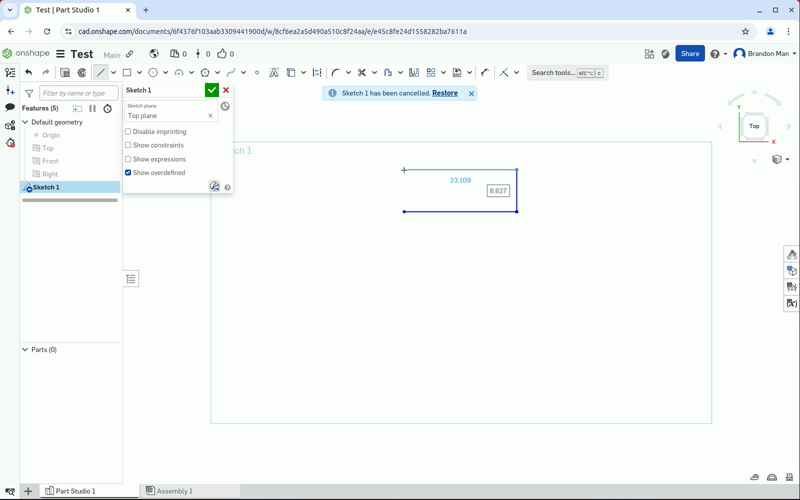
click(404, 169)
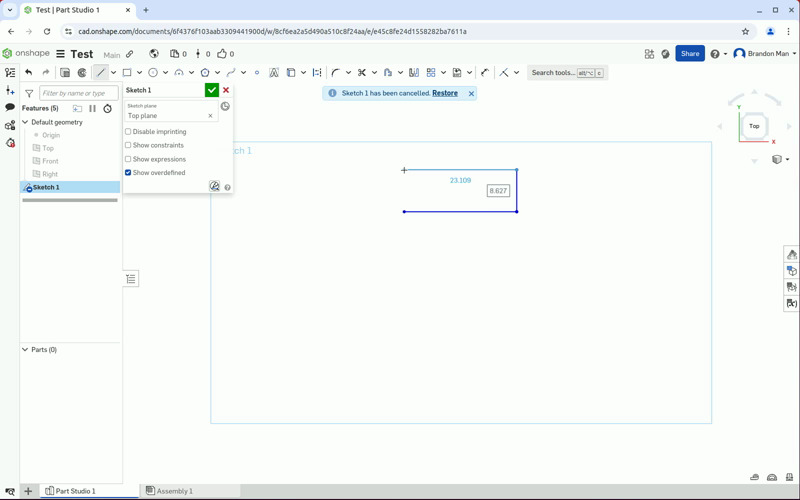
key_up(shift)
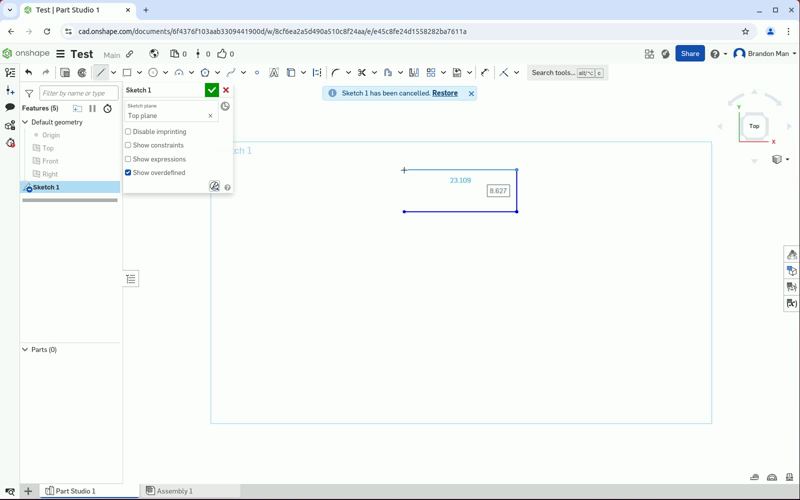
mouse_move(434, 169)
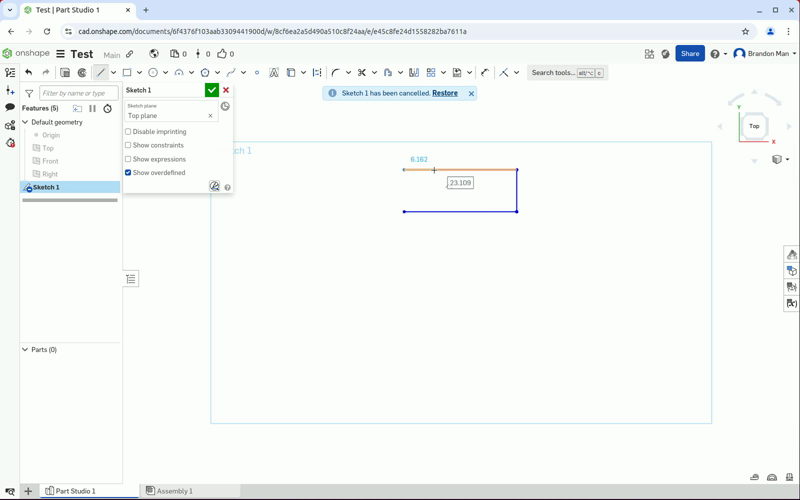
key_down(shift)
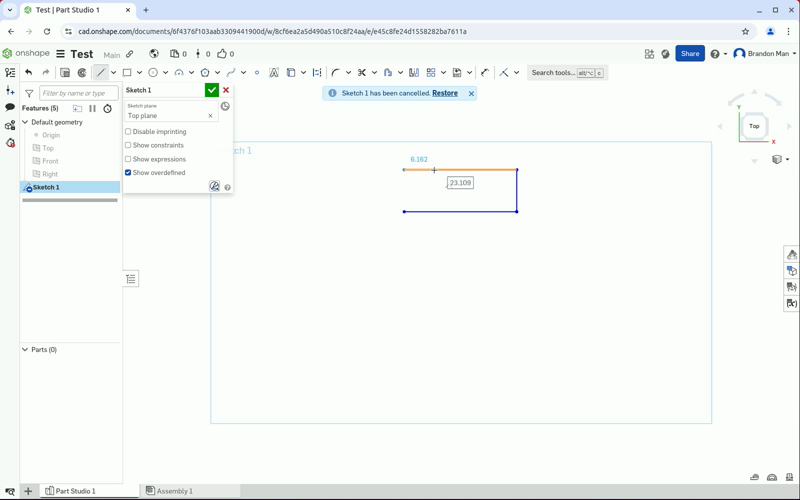
mouse_move(404, 211)
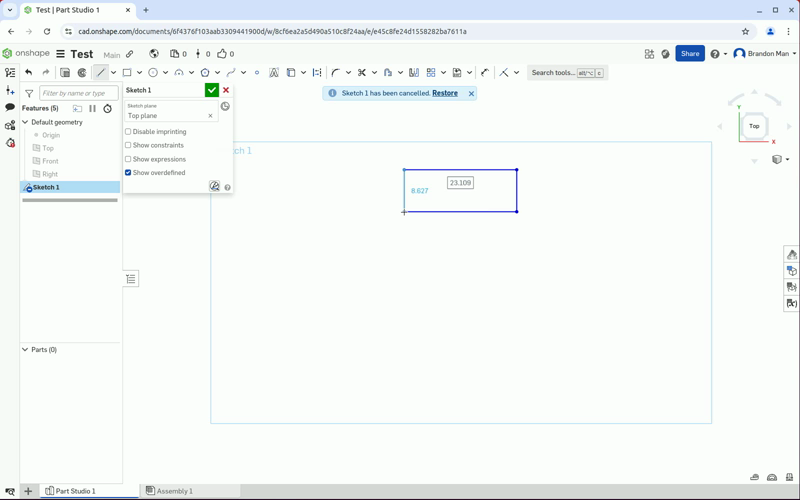
key_up(shift)
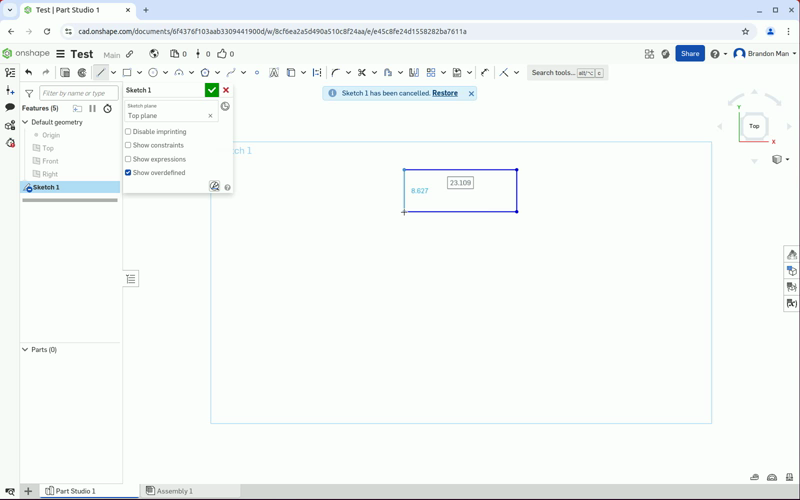
click(404, 211)
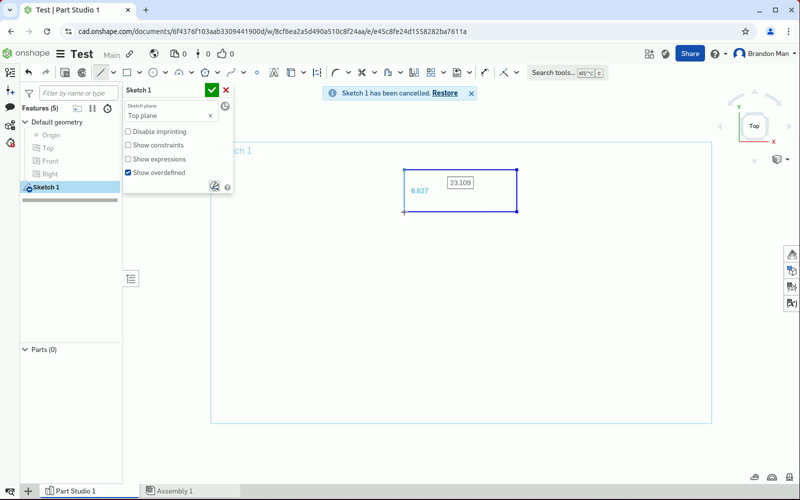
key(esc)
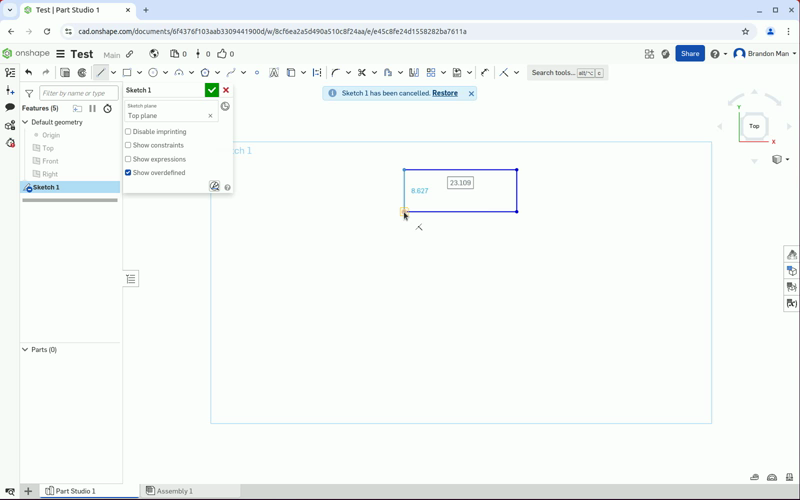
mouse_move(471, 174)
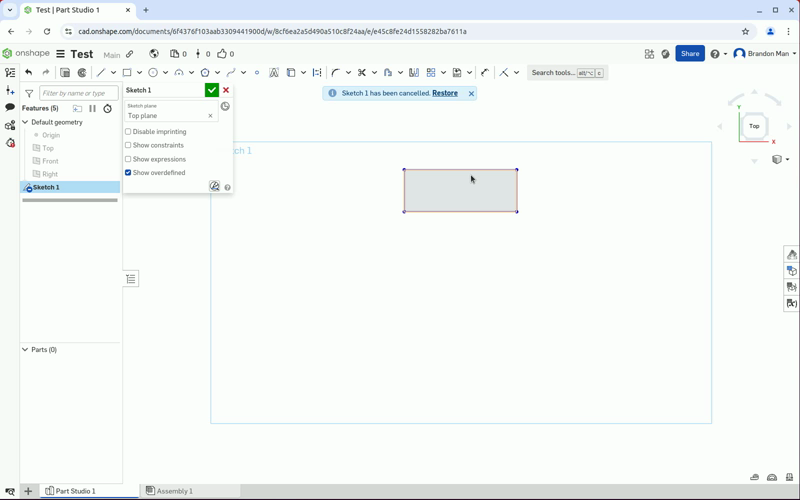
click(471, 174)
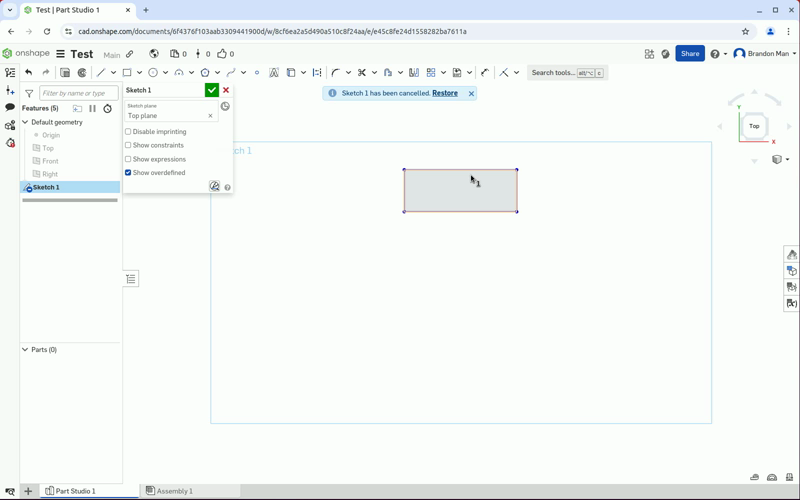
mouse_move(73, 352)
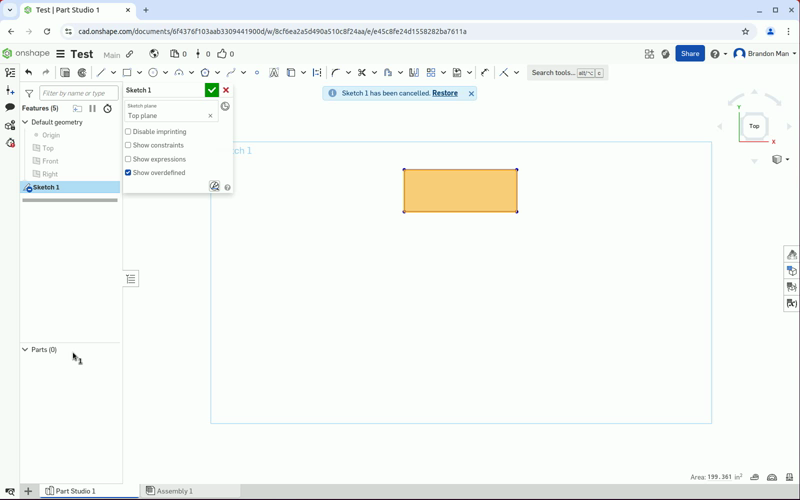
key(shift+y)
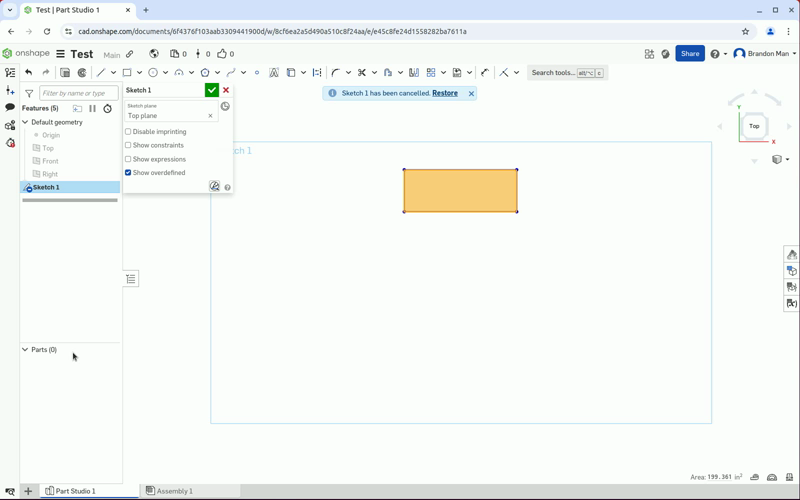
key(shift+e)
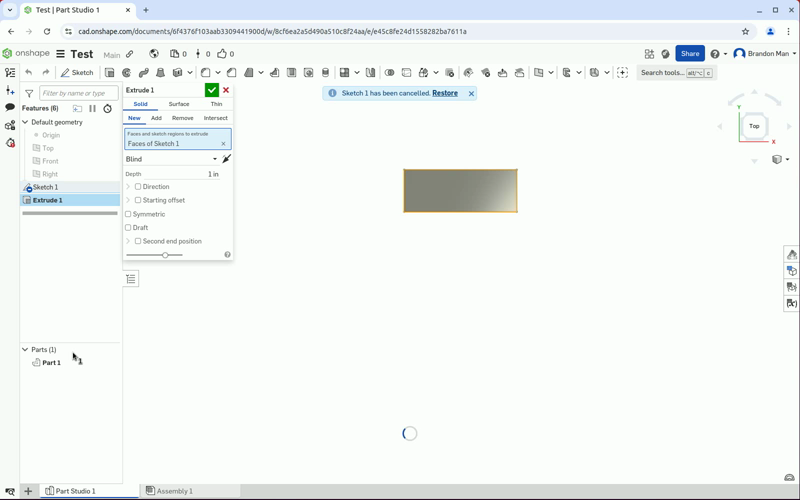
mouse_move(143, 106)
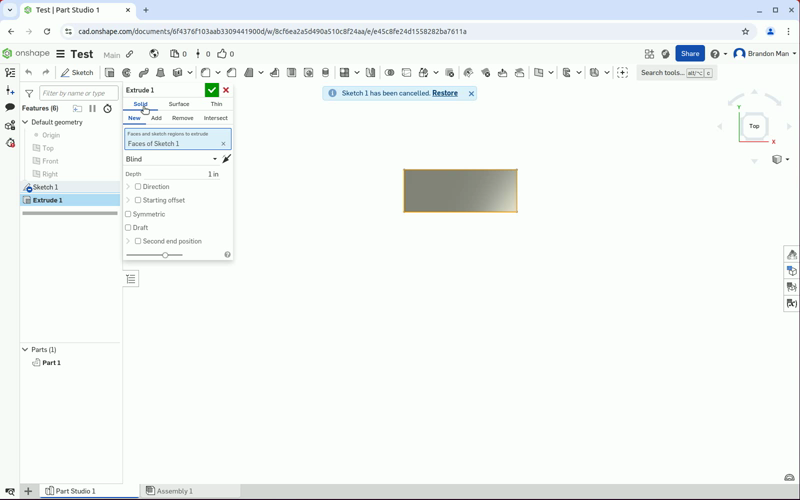
click(143, 106)
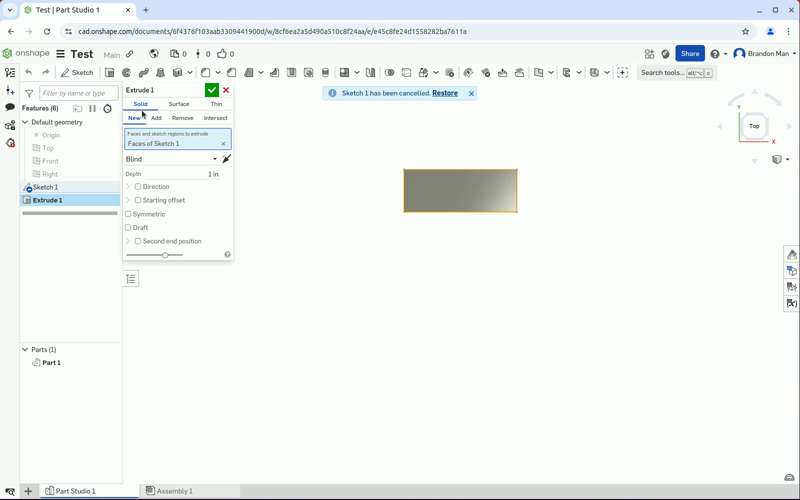
mouse_move(137, 120)
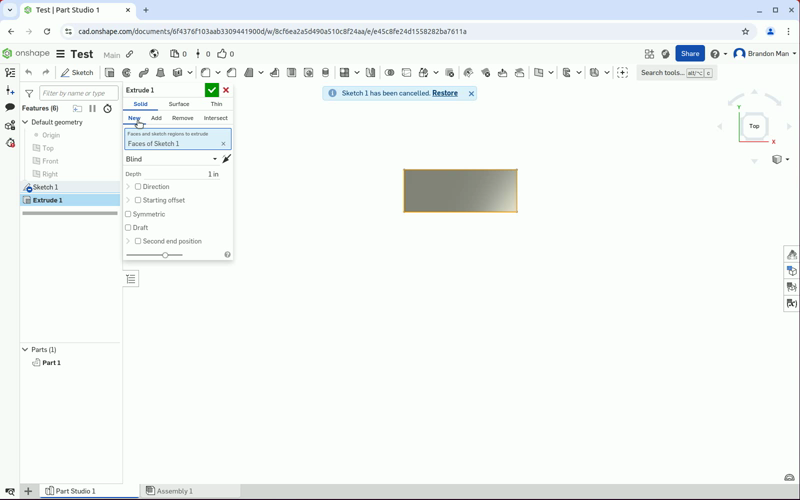
click(137, 120)
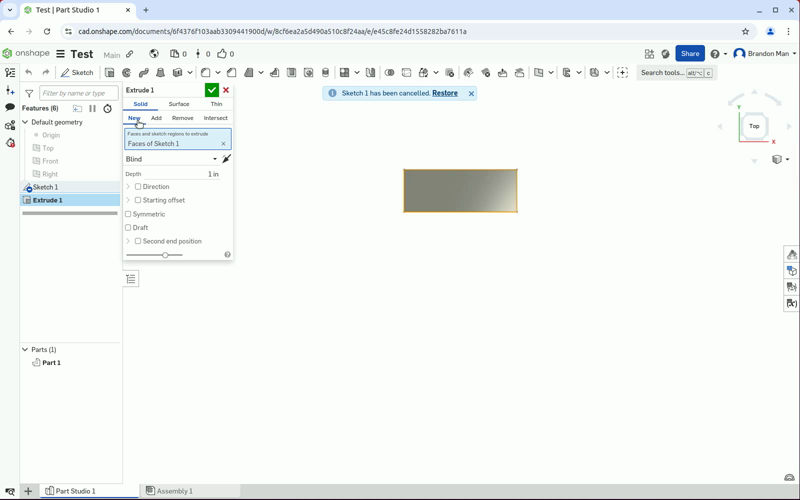
key(tab, 4)
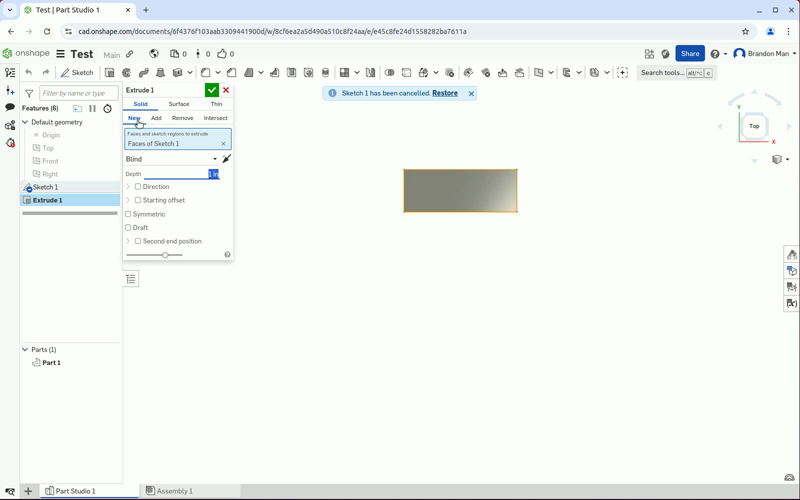
text(14.443)
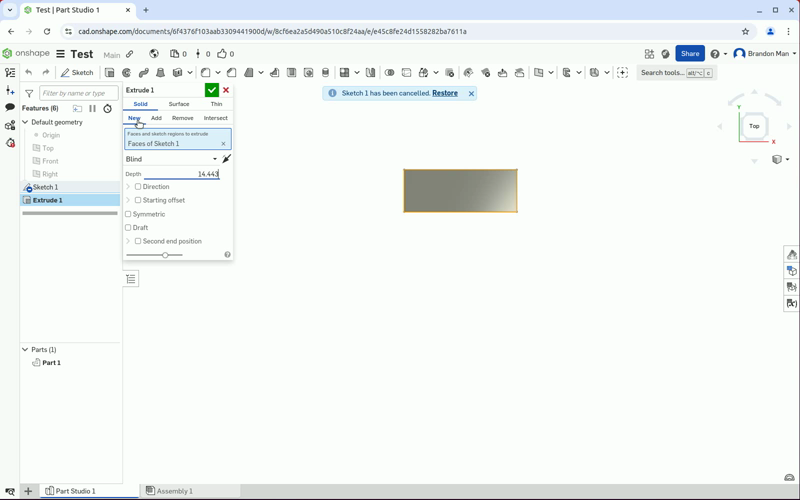
key(enter)
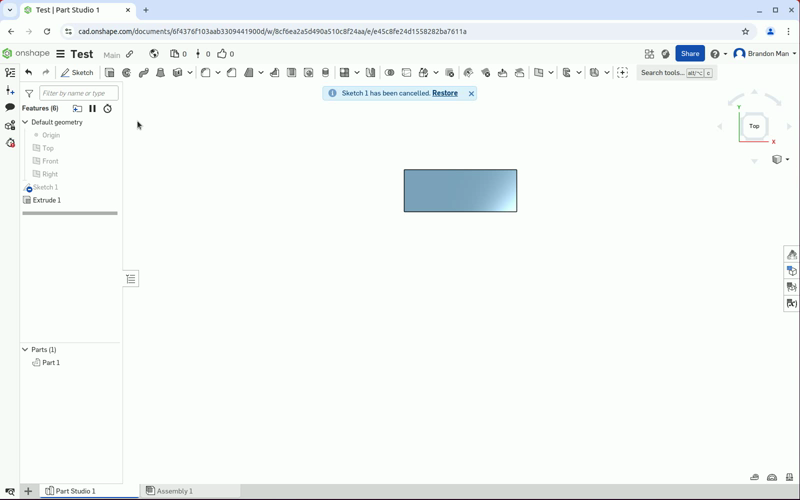
key(shift+h)
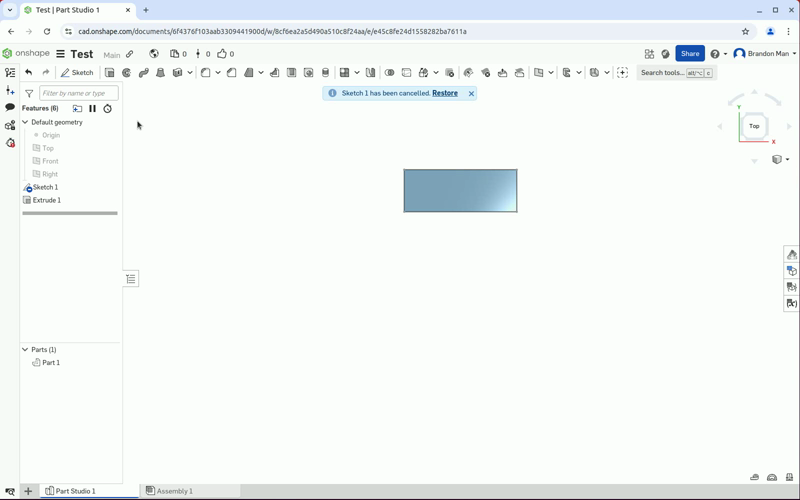
key(shift+h)
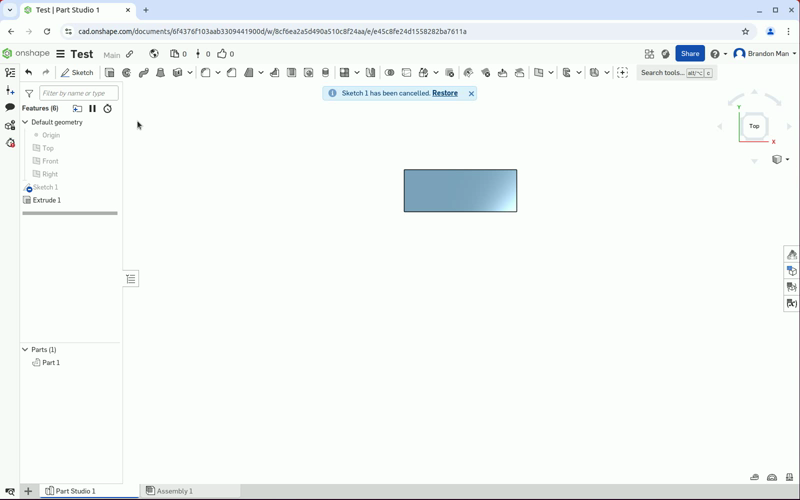
mouse_move(73, 189)
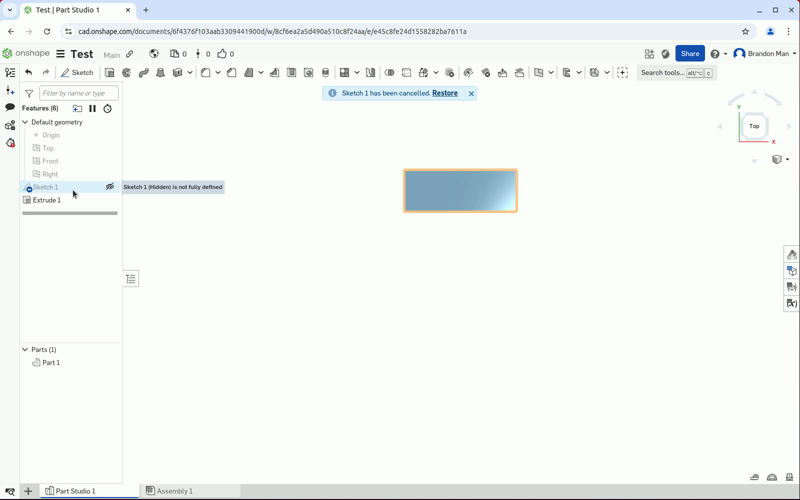
click(73, 189)
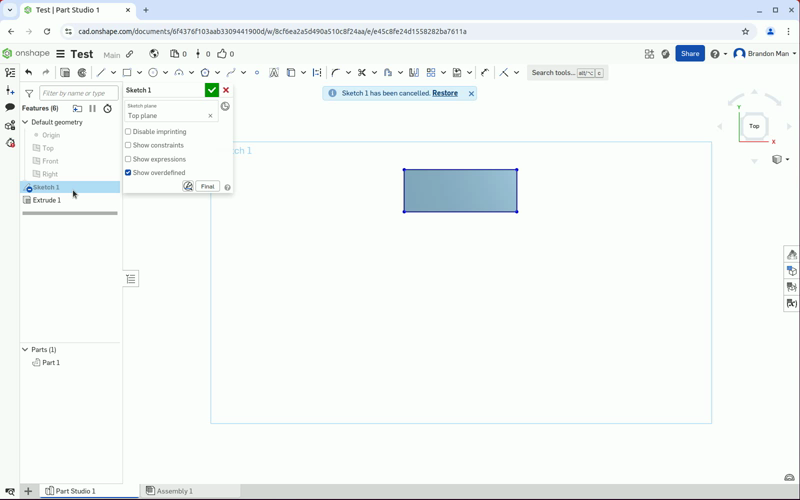
mouse_move(229, 92)
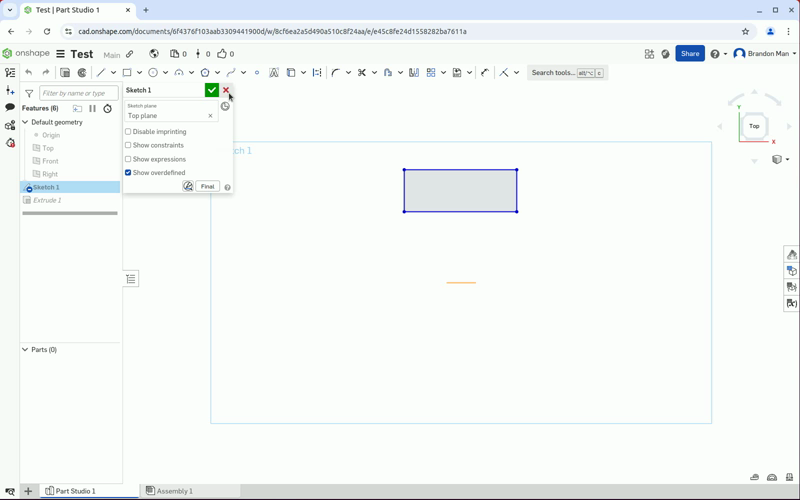
click(229, 92)
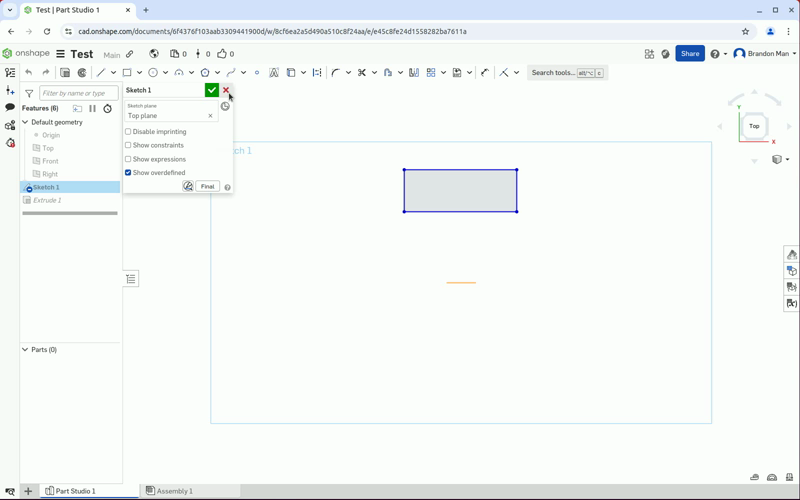
key(shift+s)
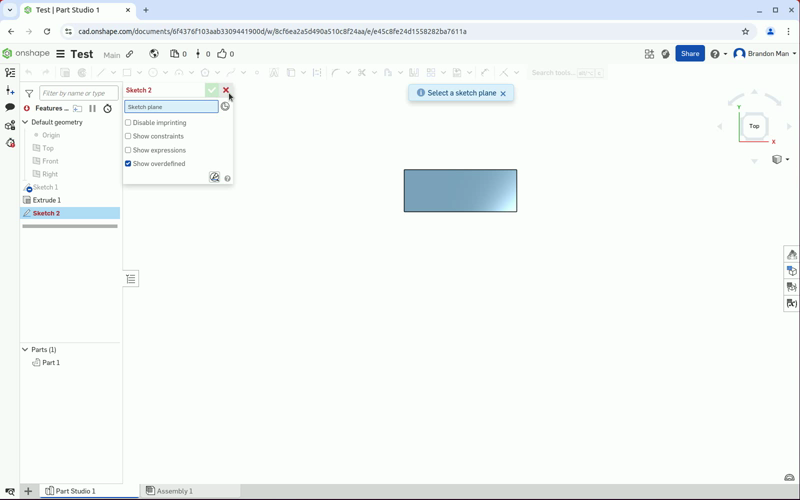
mouse_move(73, 150)
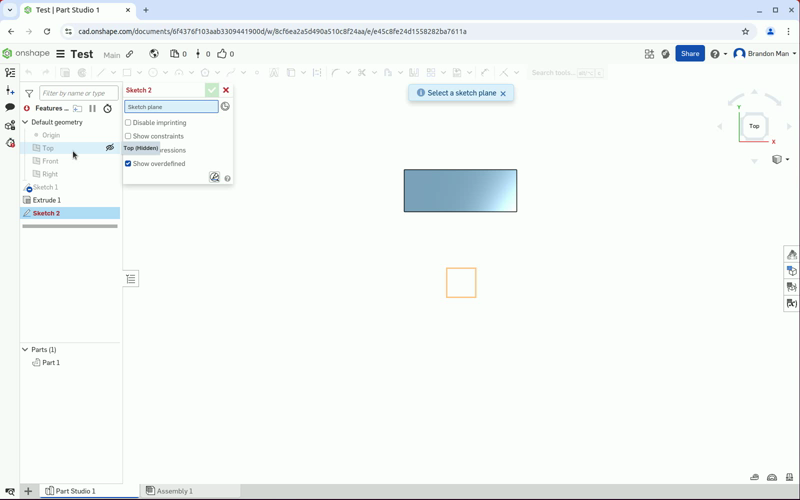
click(73, 150)
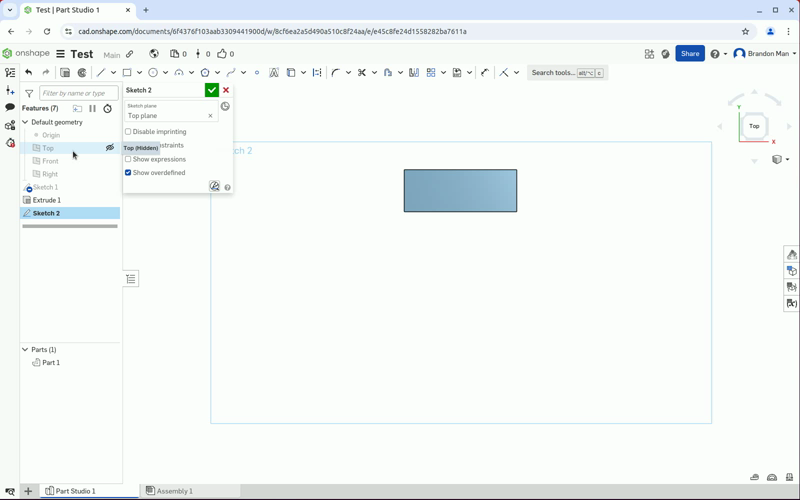
mouse_move(73, 352)
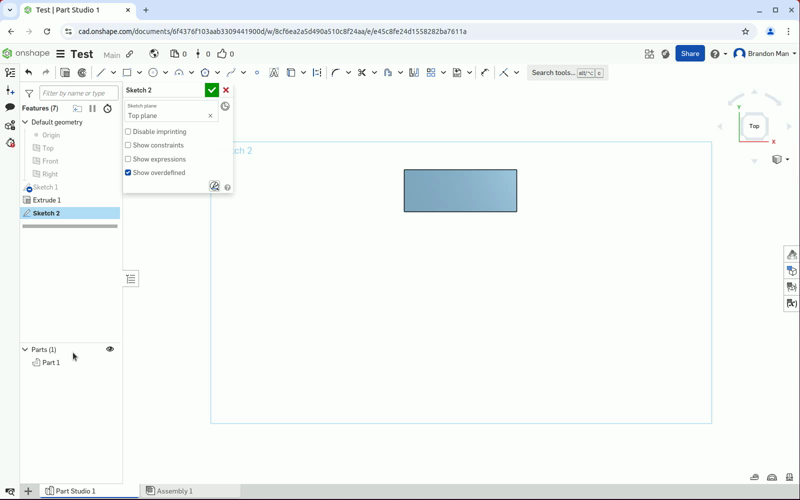
key(y)
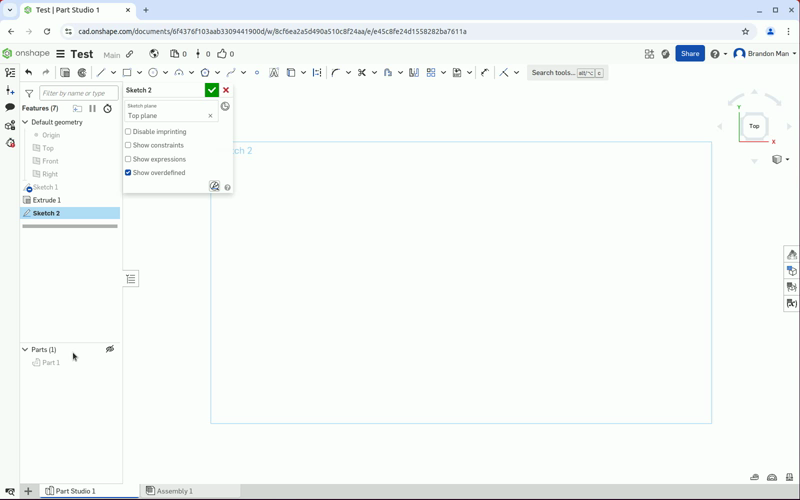
key(l)
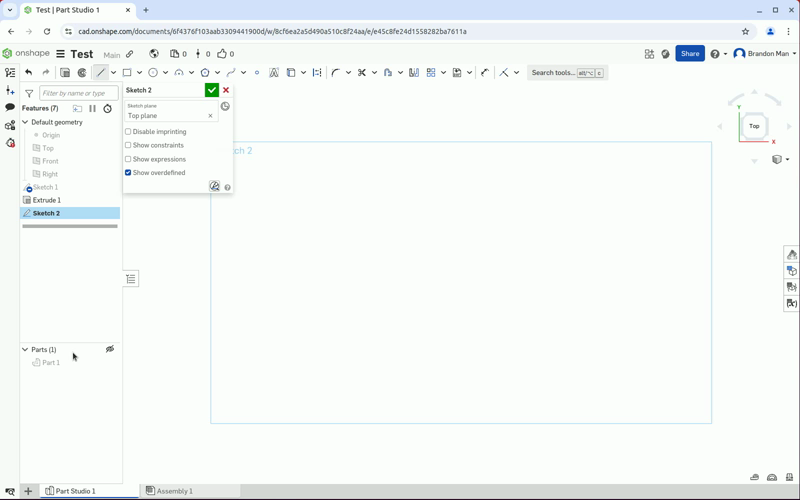
key_down(shift)
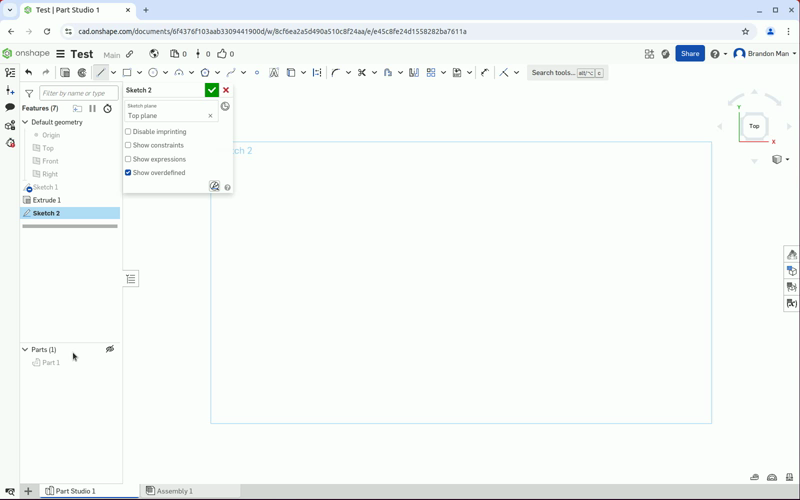
mouse_move(404, 247)
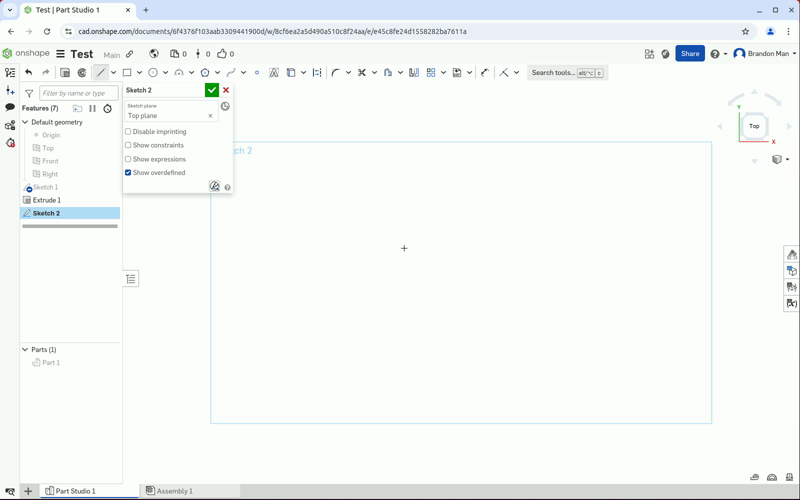
click(404, 247)
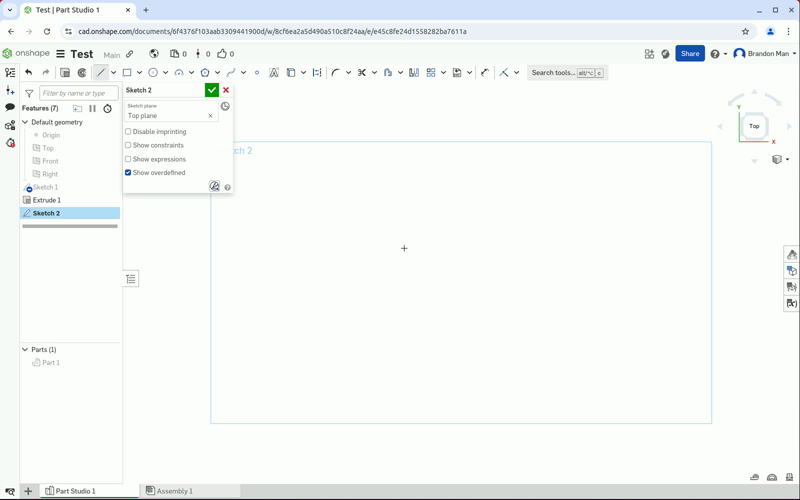
key_up(shift)
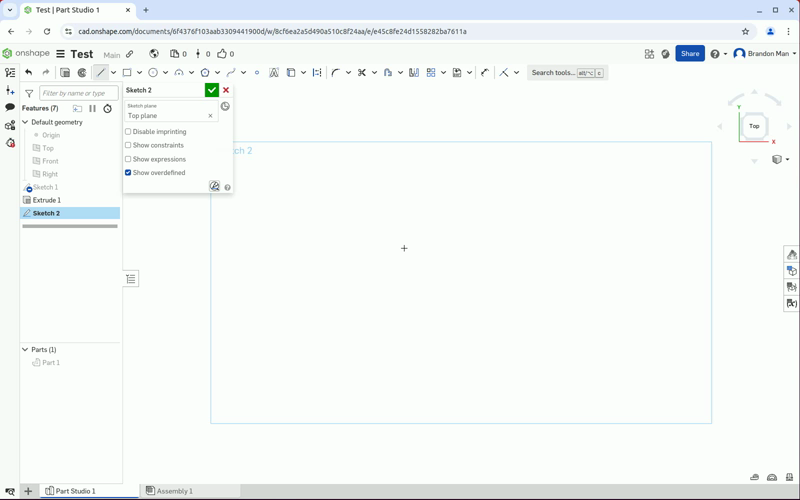
key_down(shift)
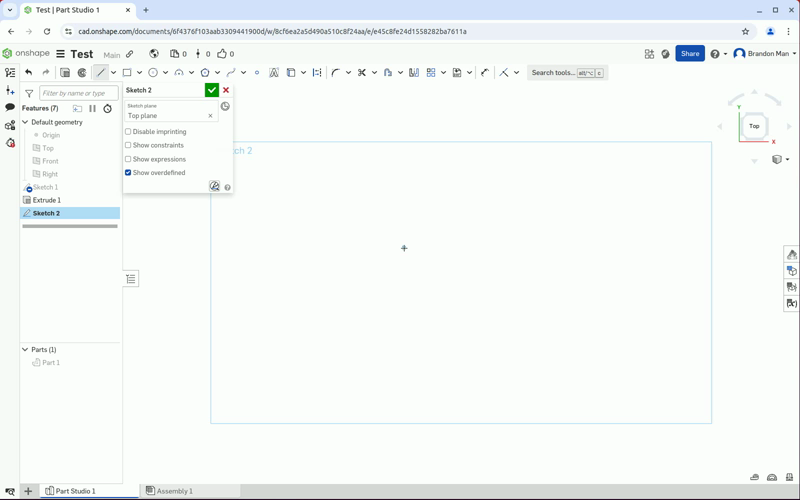
mouse_move(516, 247)
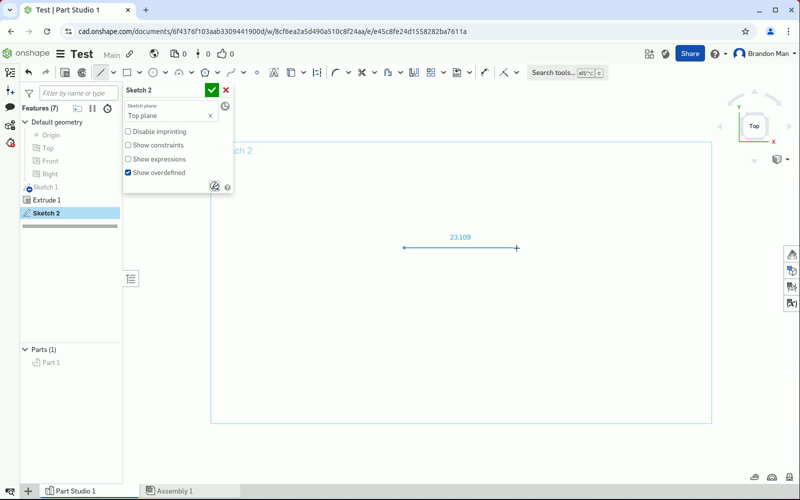
click(516, 247)
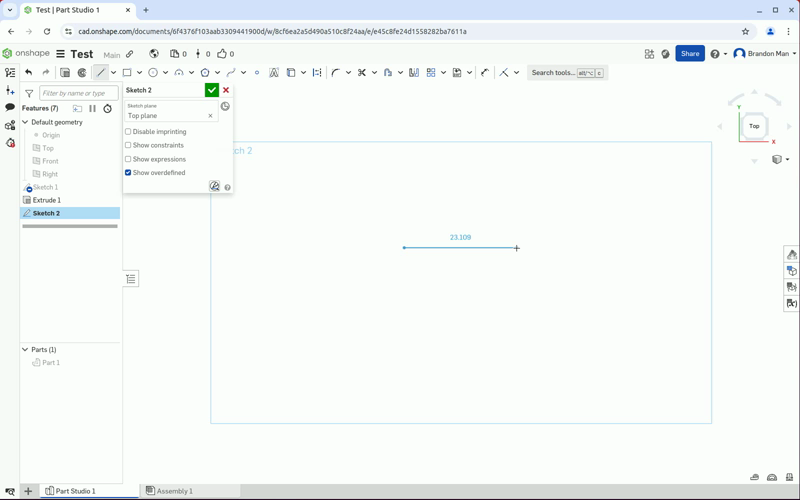
key_up(shift)
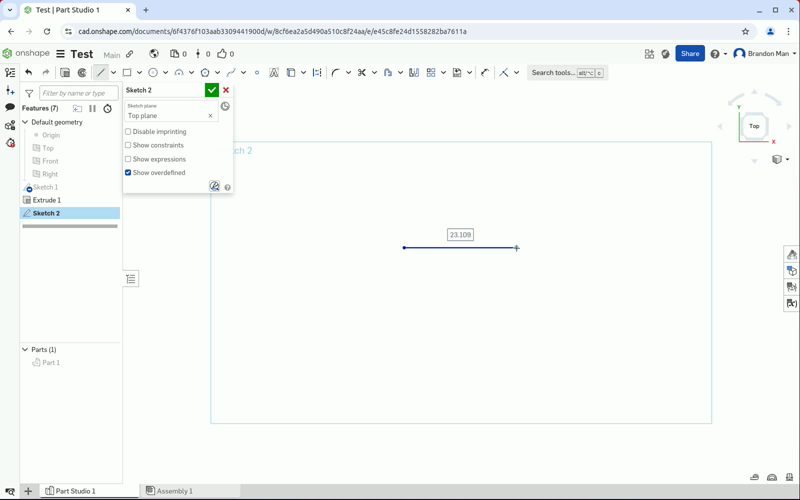
key_down(shift)
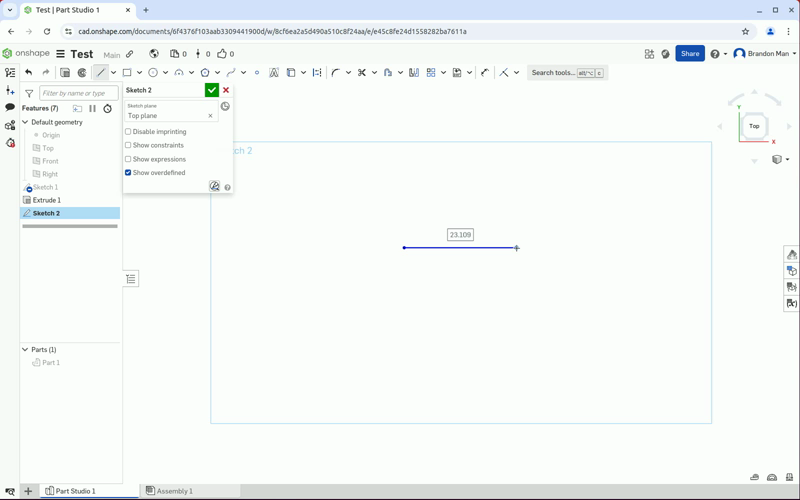
mouse_move(546, 247)
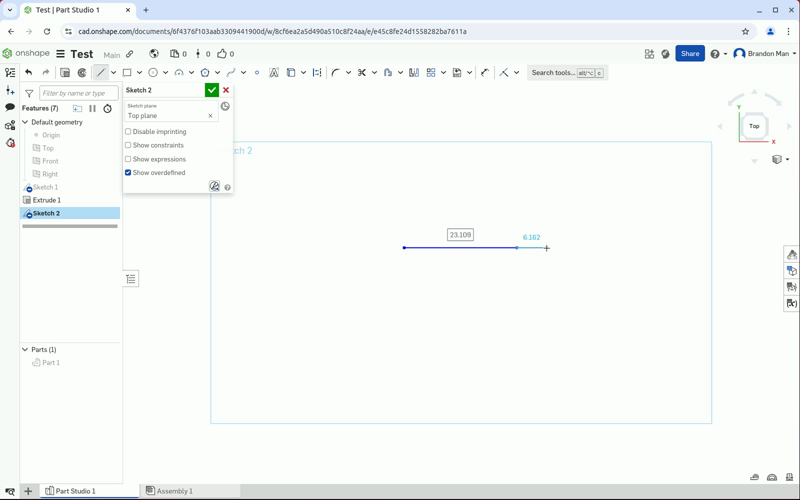
mouse_move(516, 212)
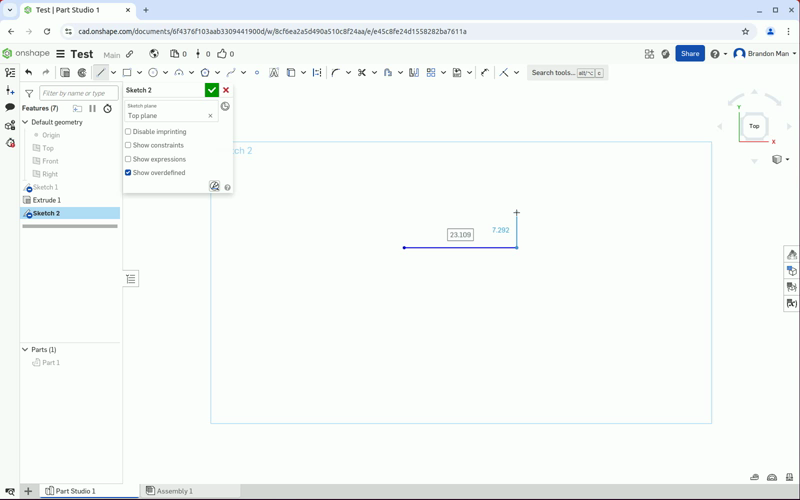
click(516, 212)
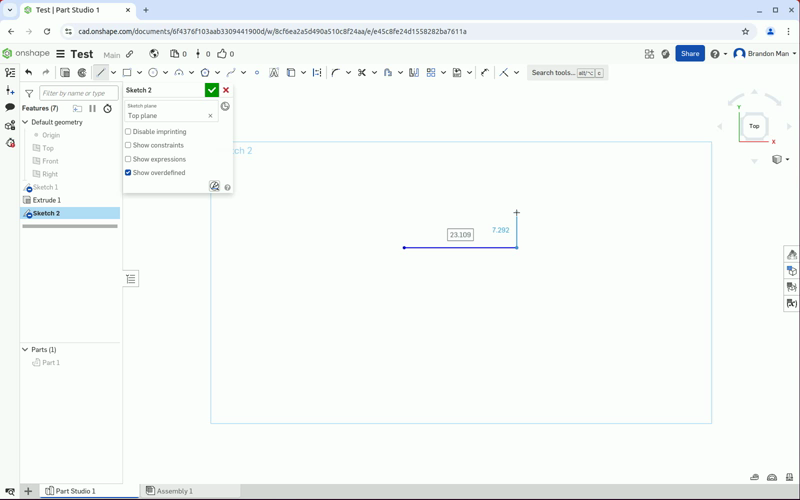
key_up(shift)
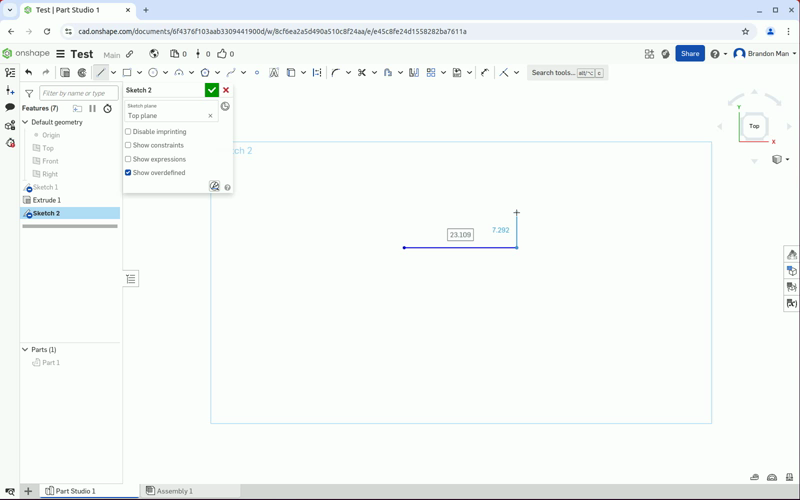
key_down(shift)
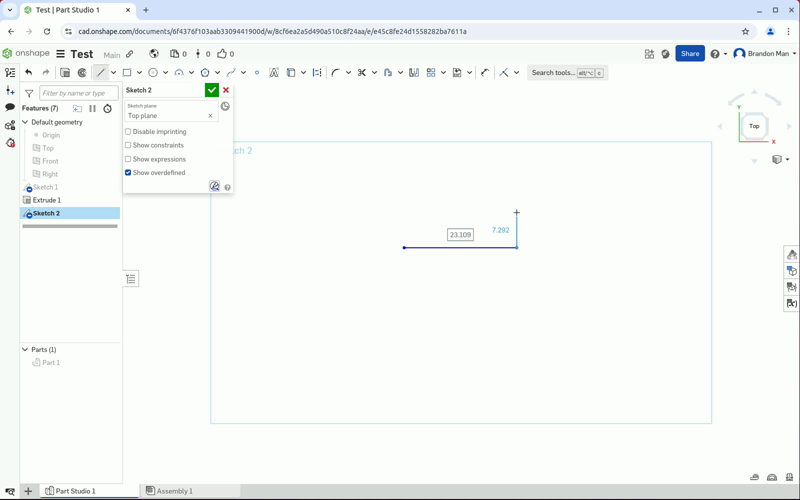
mouse_move(404, 212)
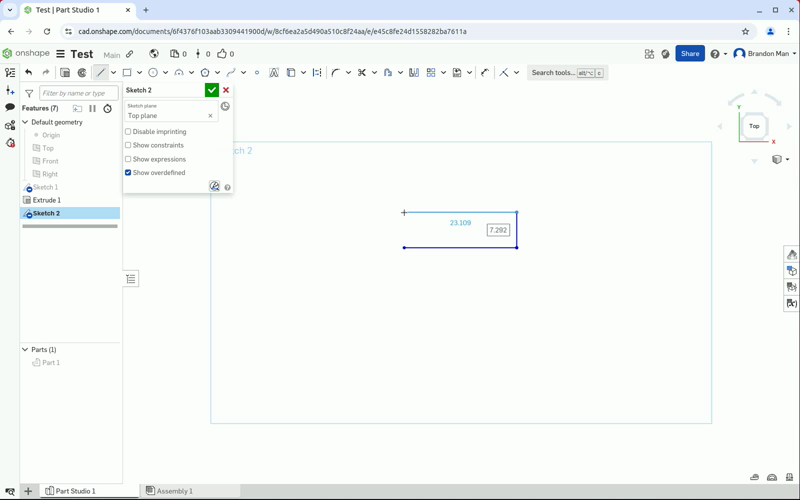
click(404, 212)
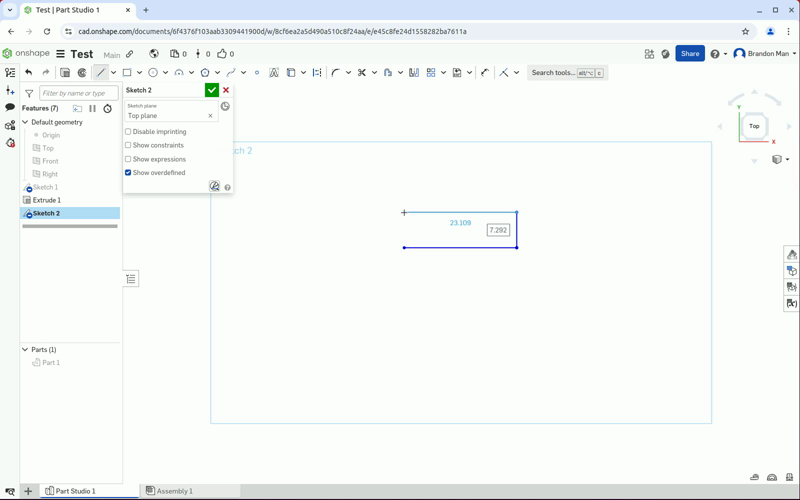
key_up(shift)
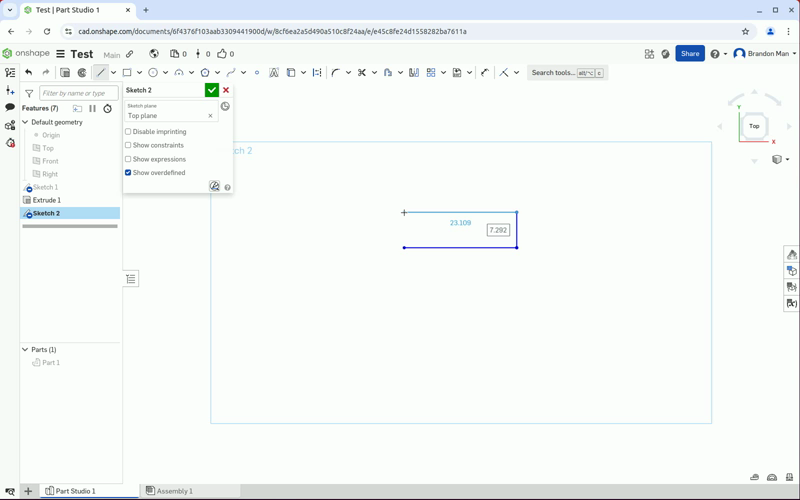
mouse_move(434, 212)
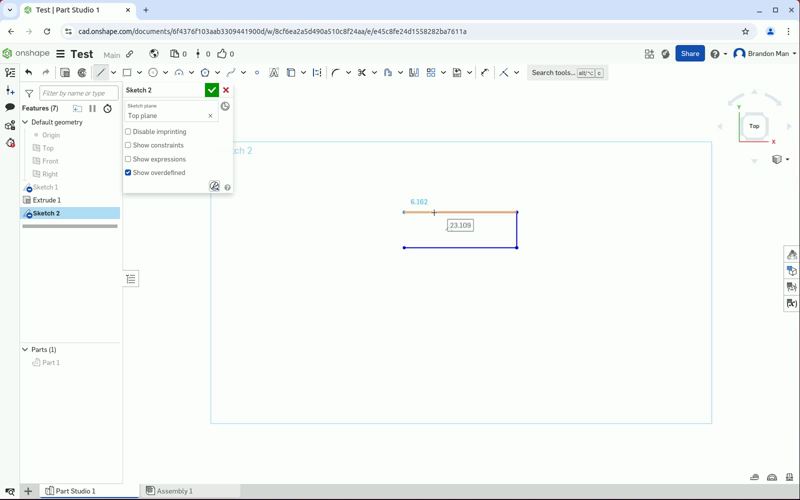
key_down(shift)
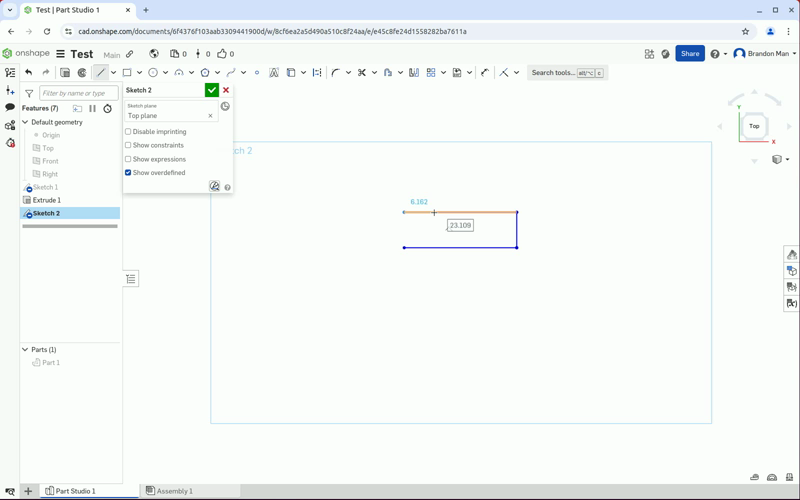
mouse_move(404, 247)
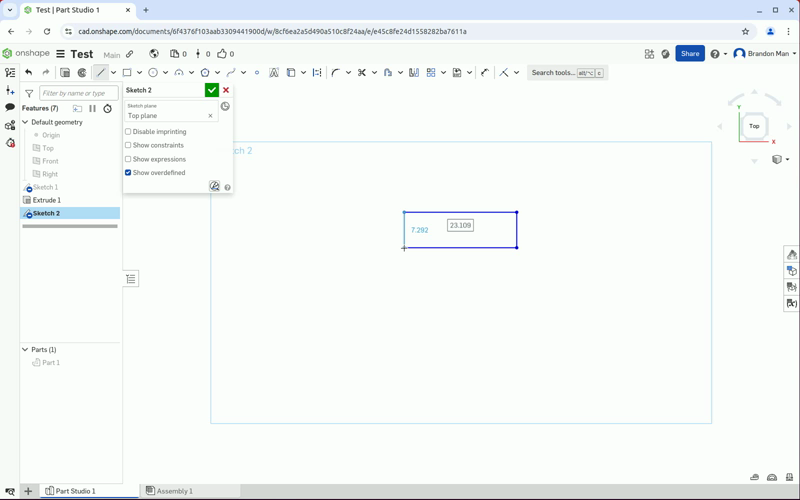
key_up(shift)
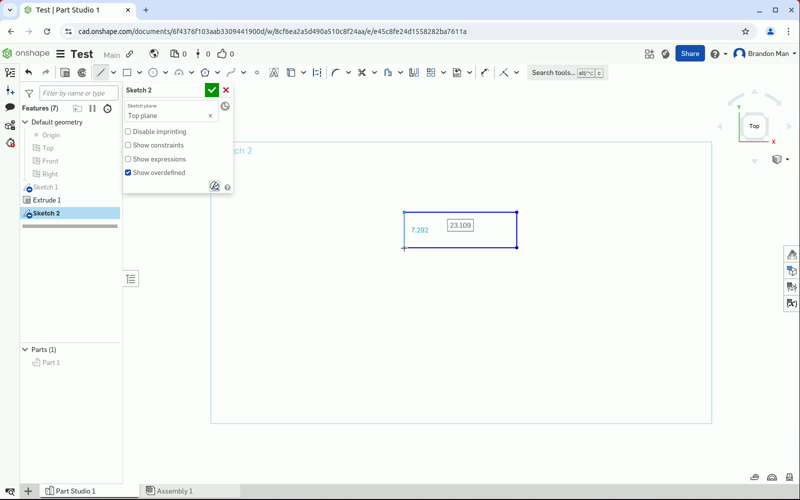
click(404, 247)
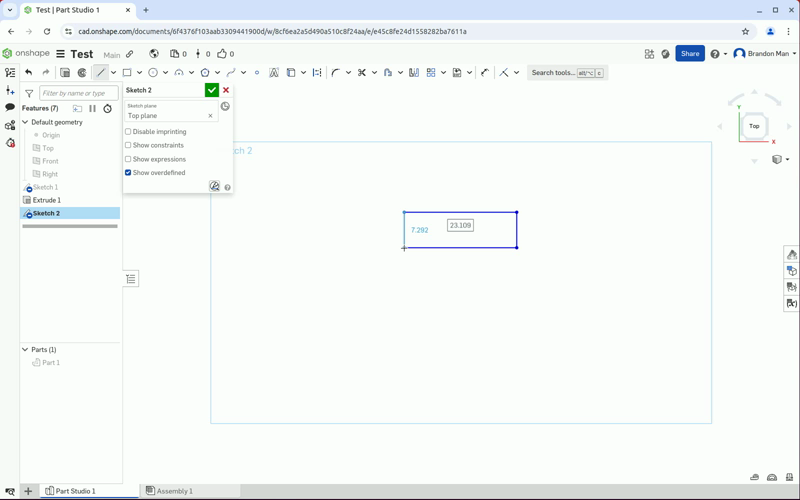
key(esc)
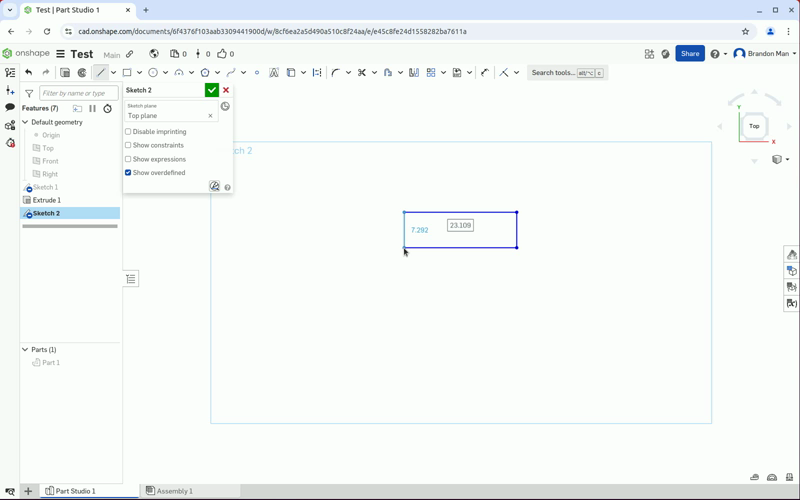
mouse_move(436, 218)
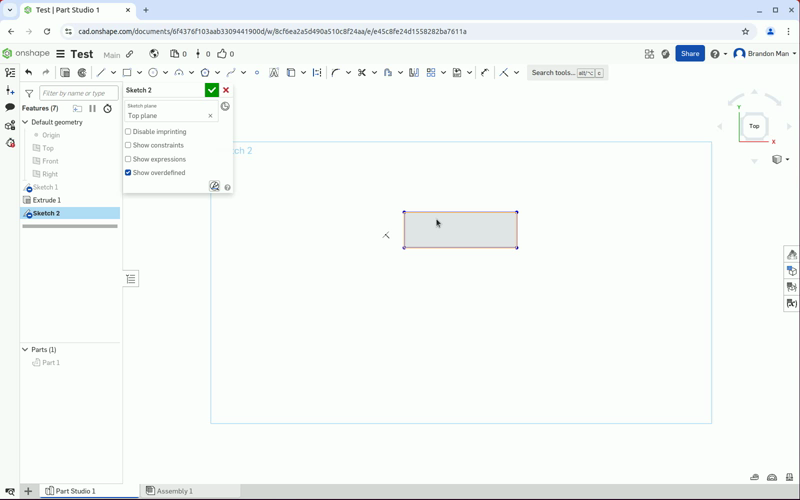
click(436, 218)
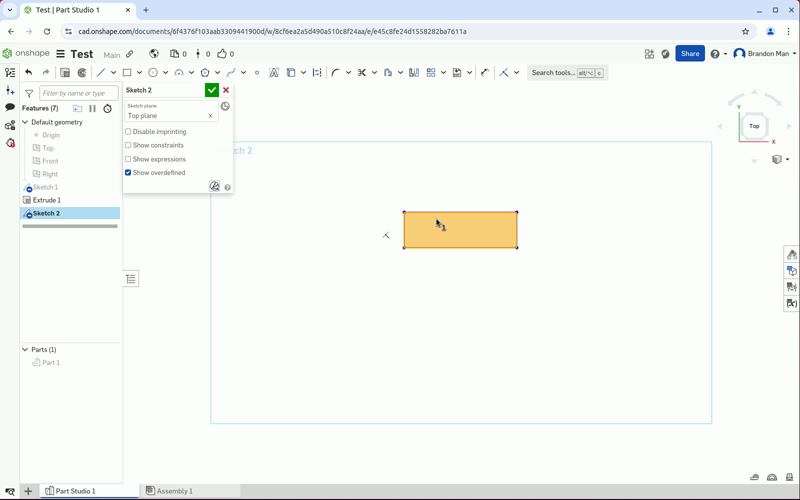
mouse_move(73, 352)
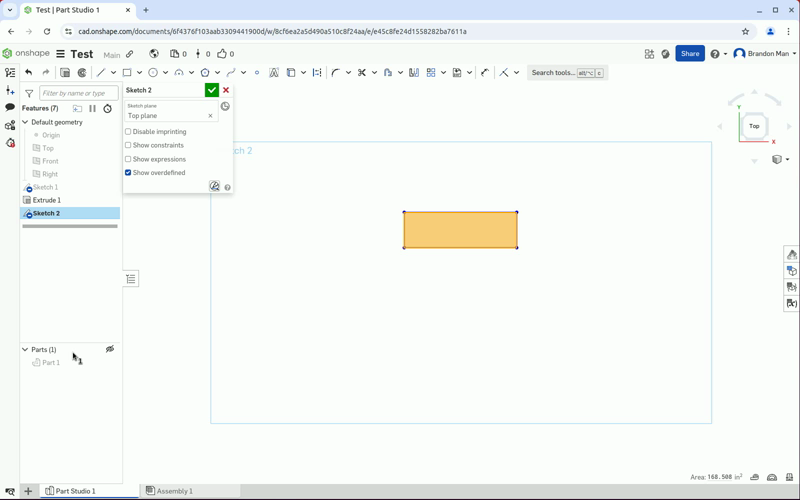
key(shift+y)
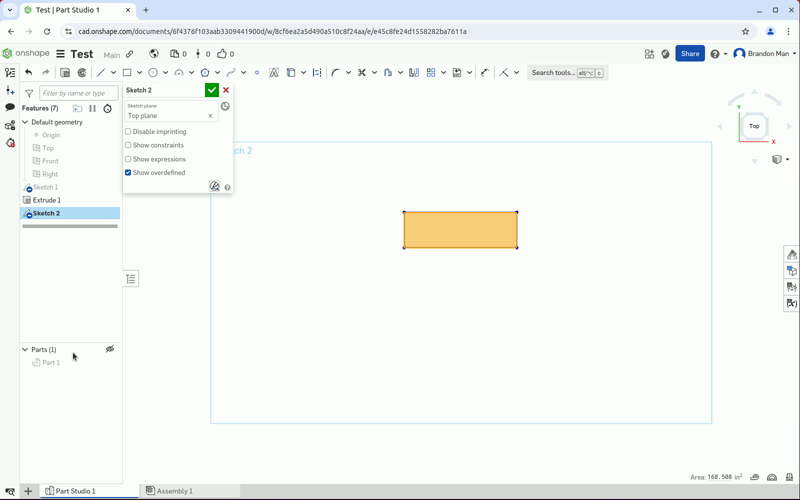
key(shift+e)
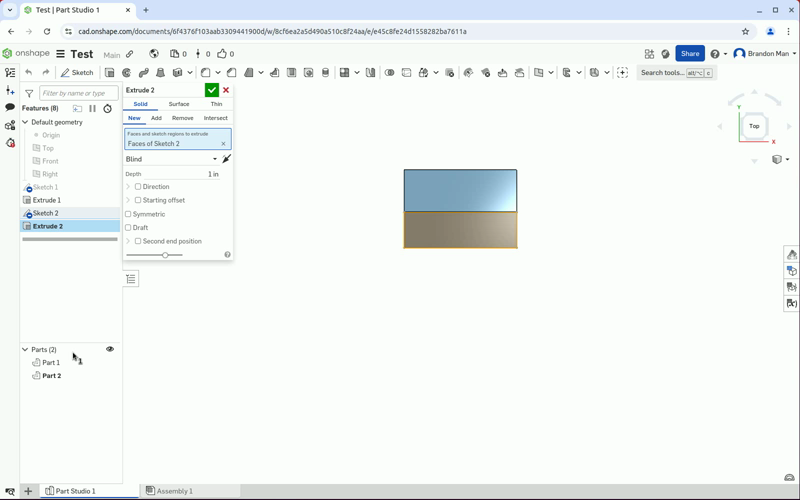
mouse_move(143, 106)
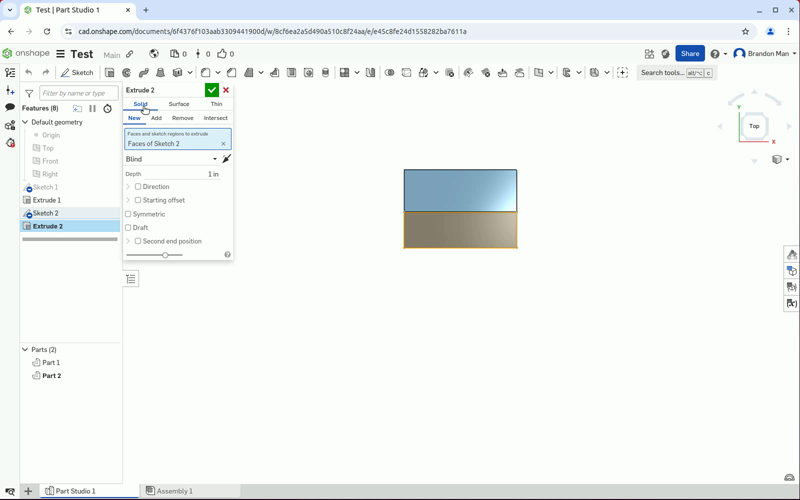
click(143, 106)
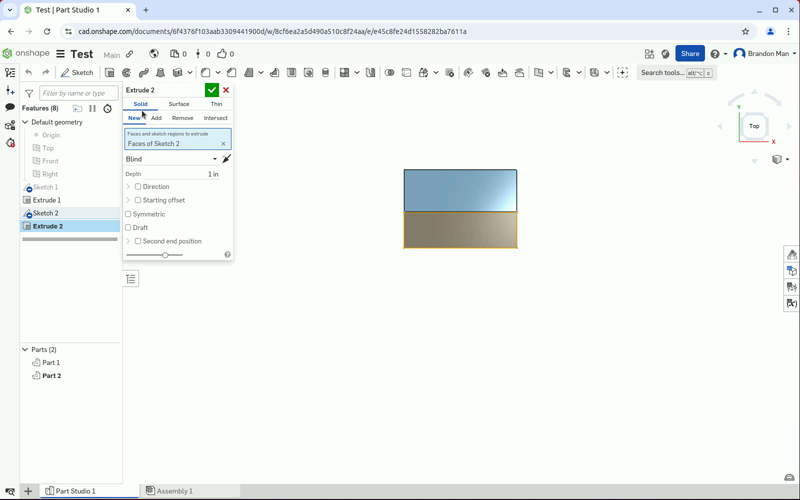
mouse_move(137, 120)
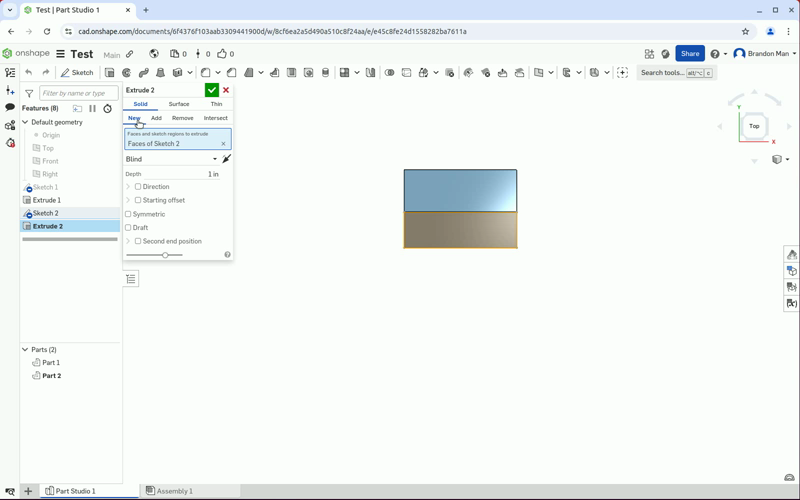
click(137, 120)
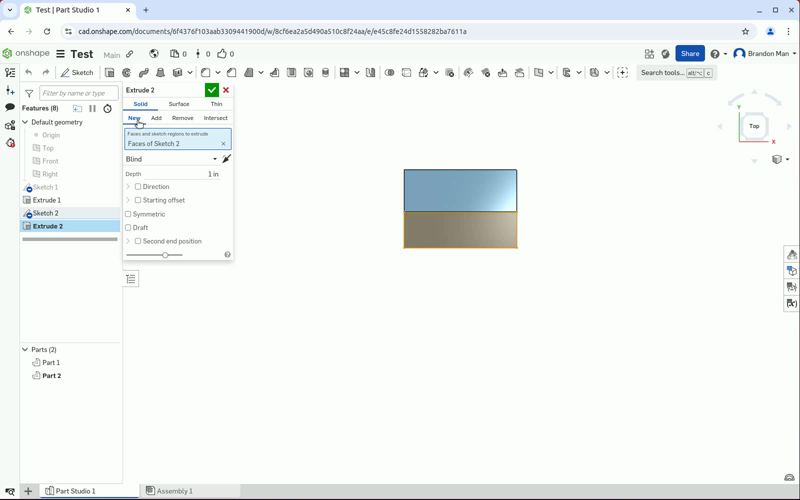
key(tab, 4)
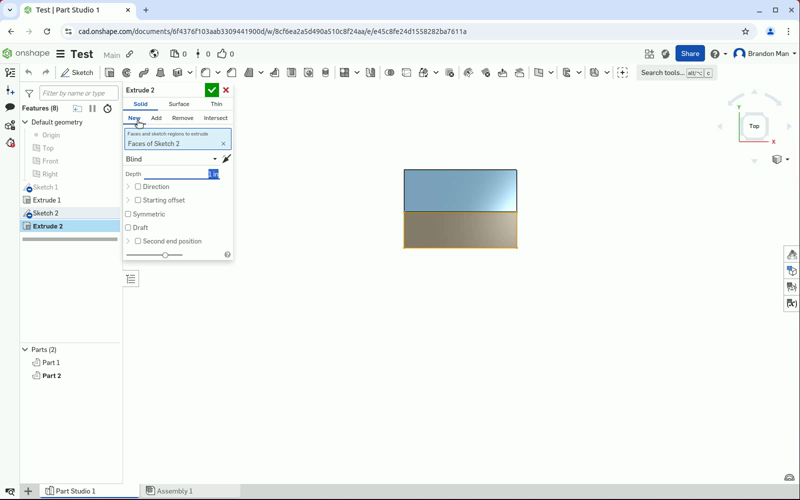
text(14.443)
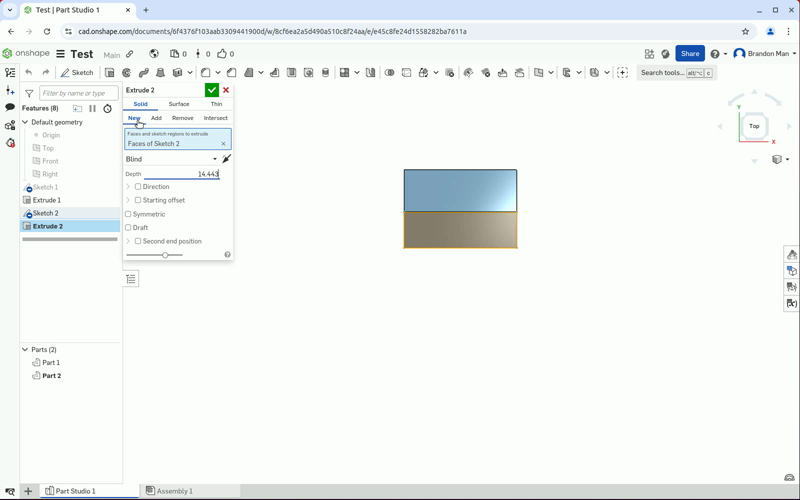
key(enter)
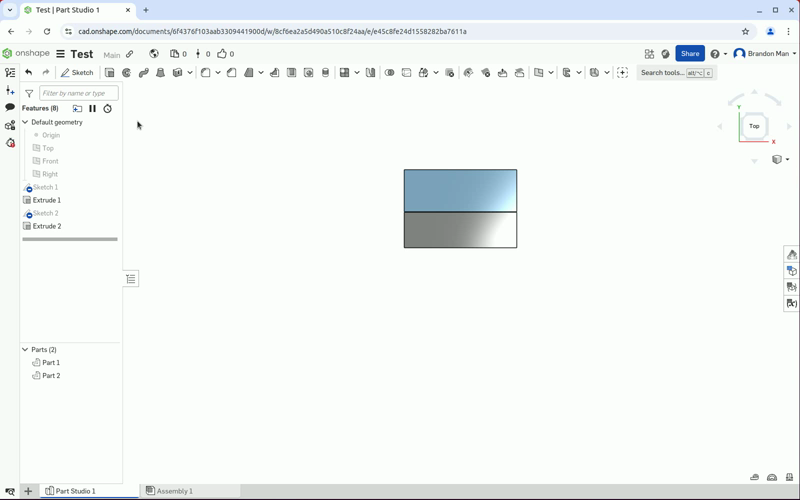
key(shift+h)
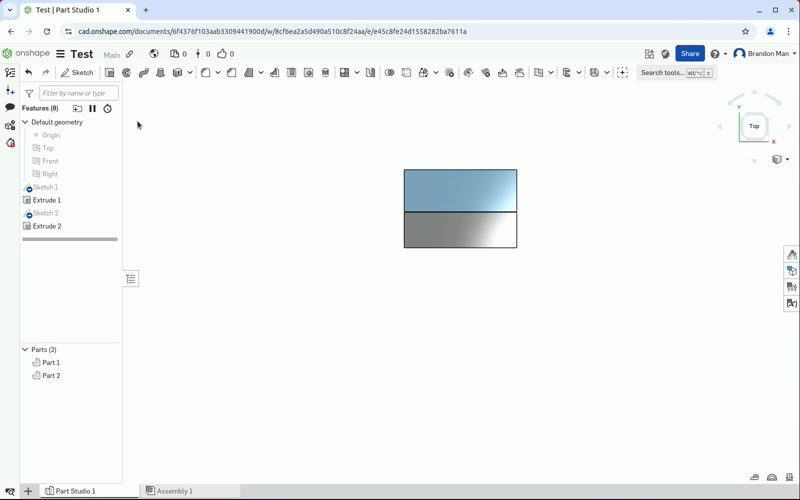
key(shift+h)
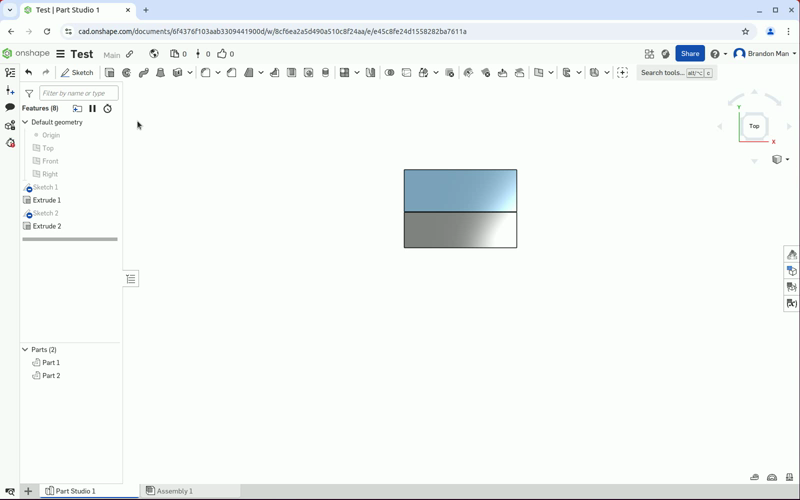
mouse_move(73, 189)
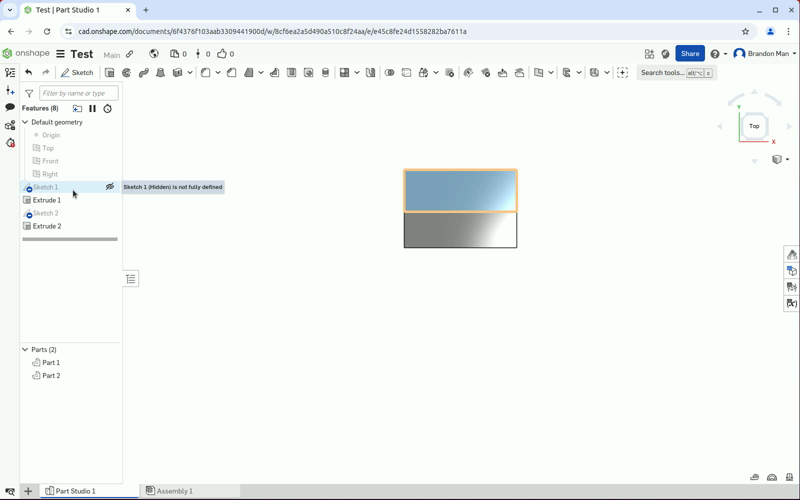
click(73, 189)
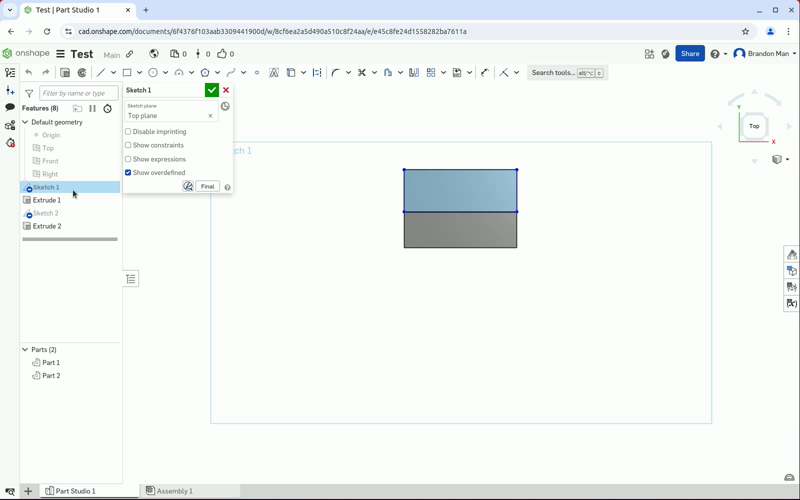
mouse_move(229, 92)
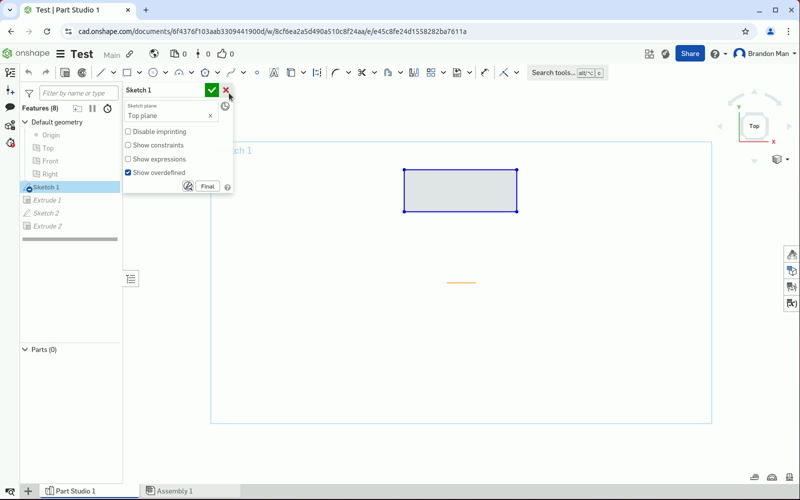
click(229, 92)
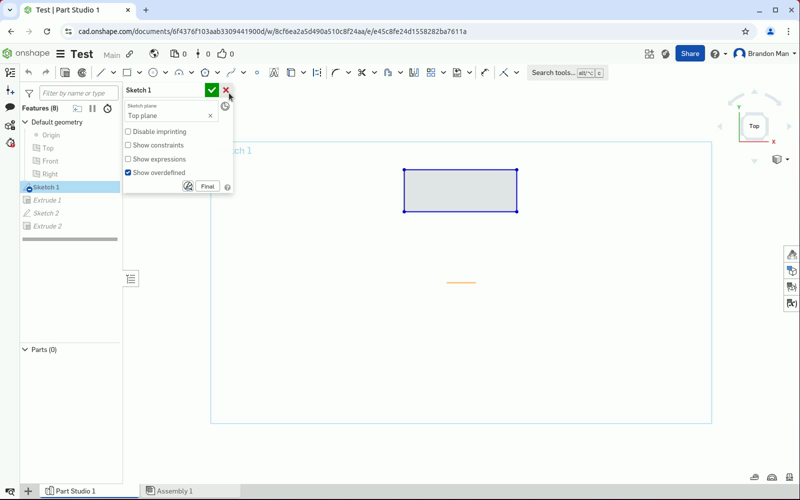
key(shift+s)
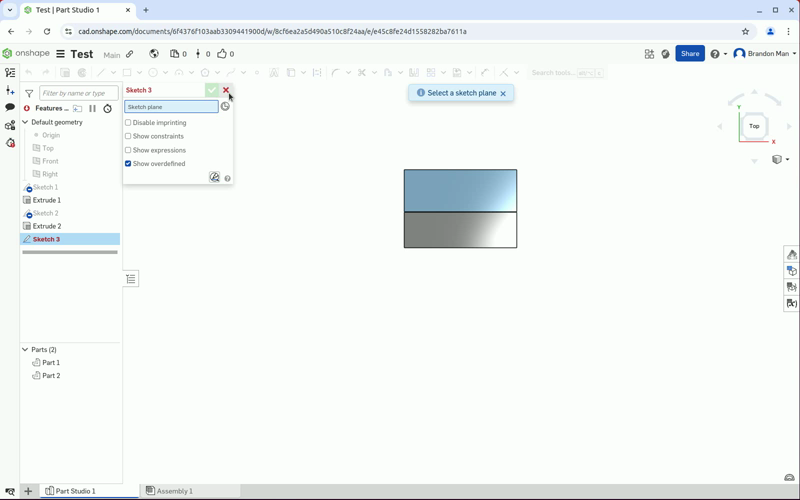
mouse_move(73, 150)
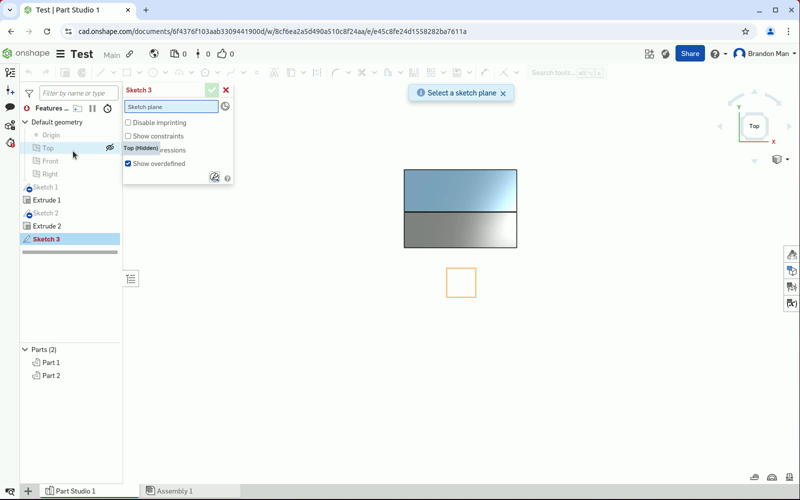
click(73, 150)
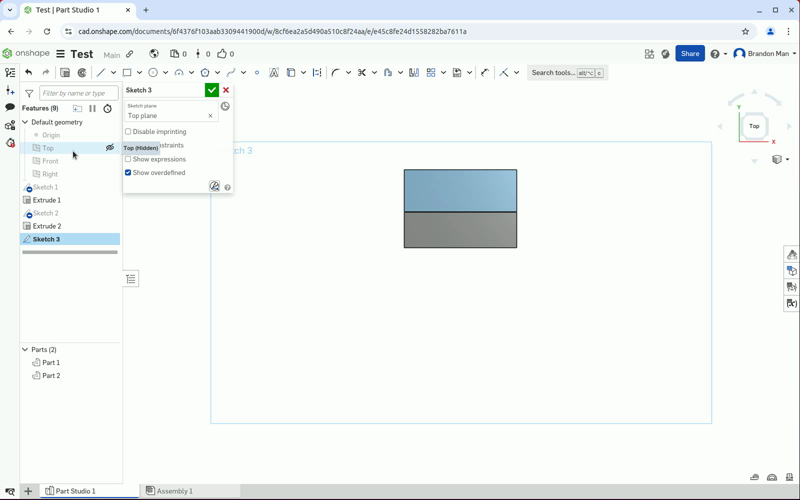
mouse_move(73, 352)
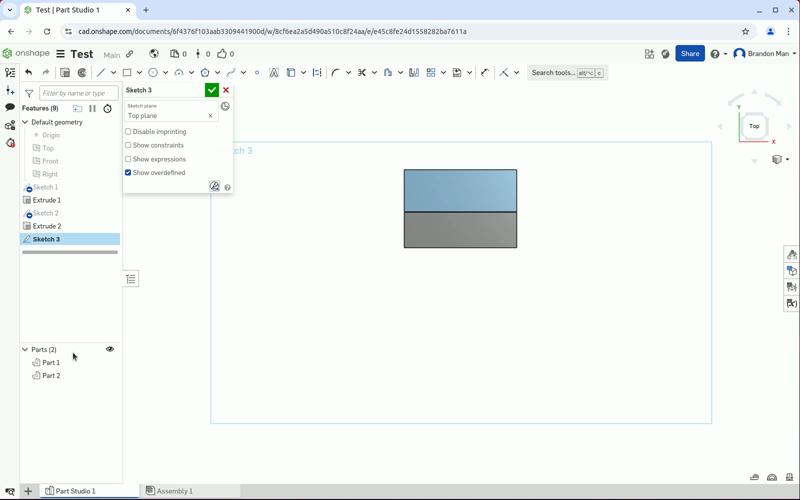
key(y)
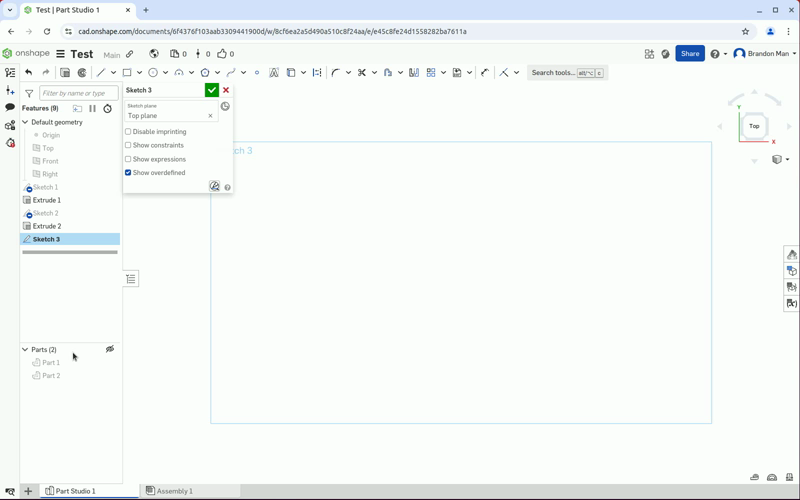
key(l)
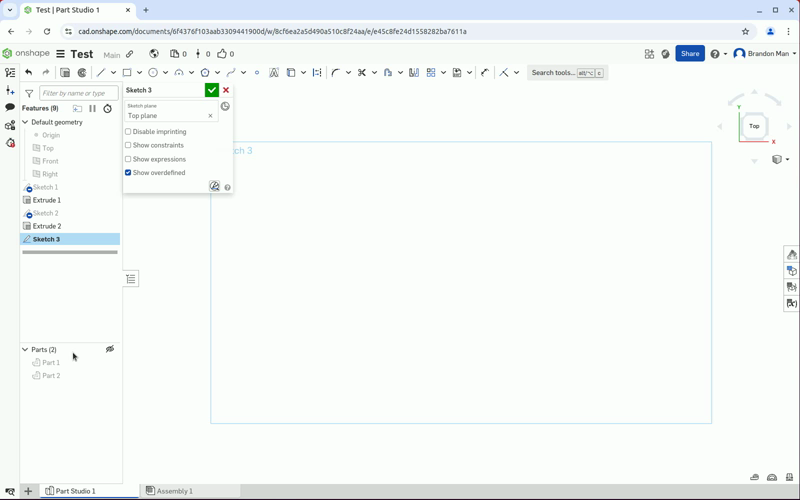
key_down(shift)
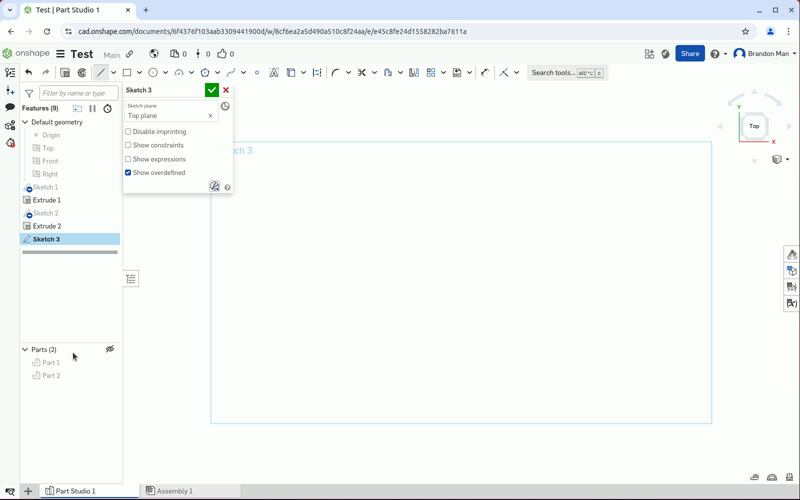
mouse_move(404, 281)
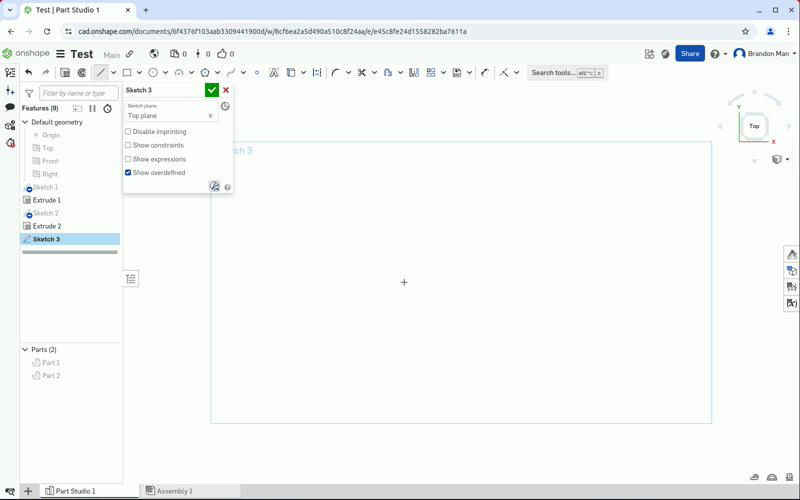
click(404, 281)
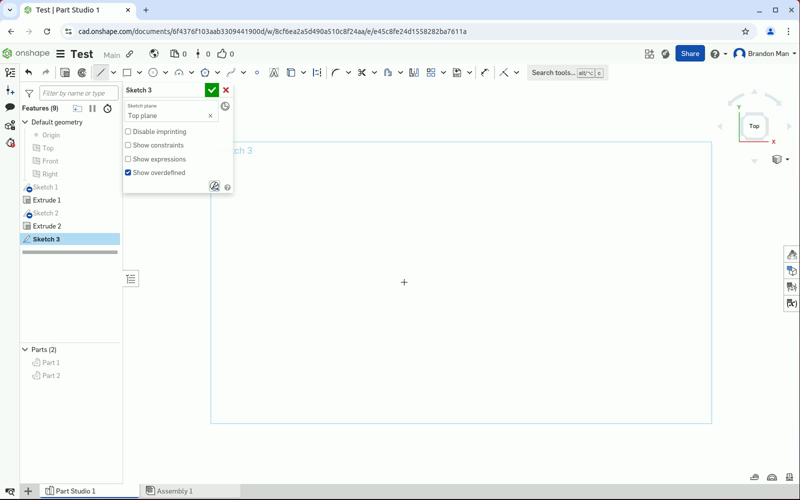
key_up(shift)
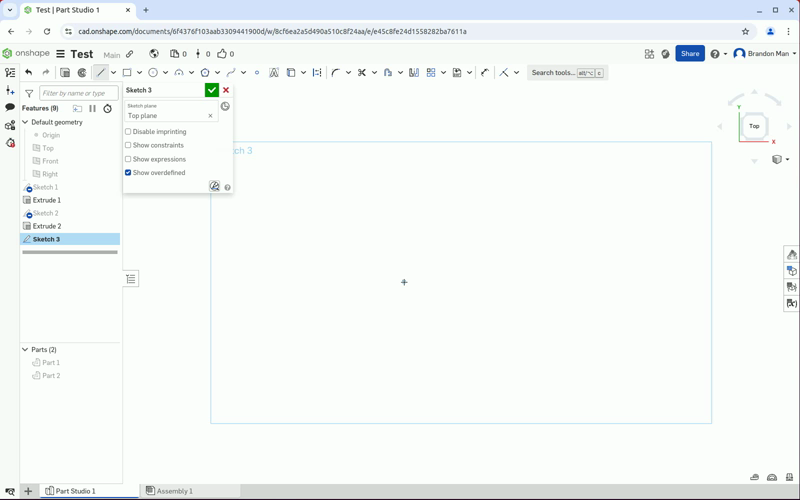
key_down(shift)
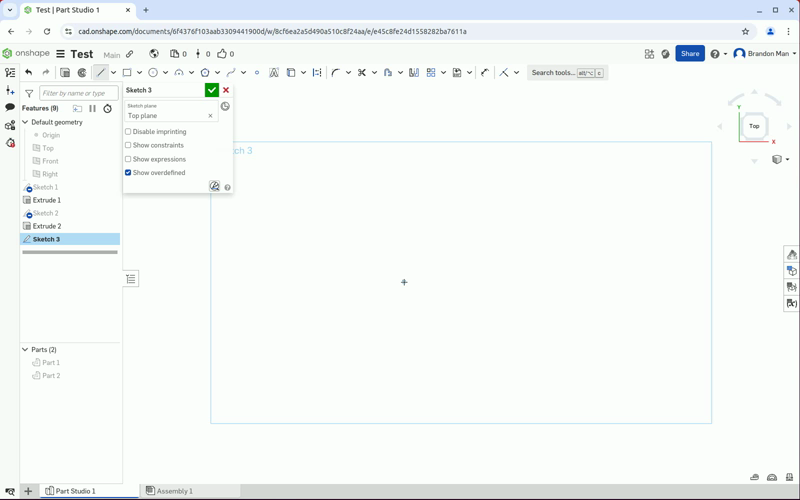
mouse_move(516, 282)
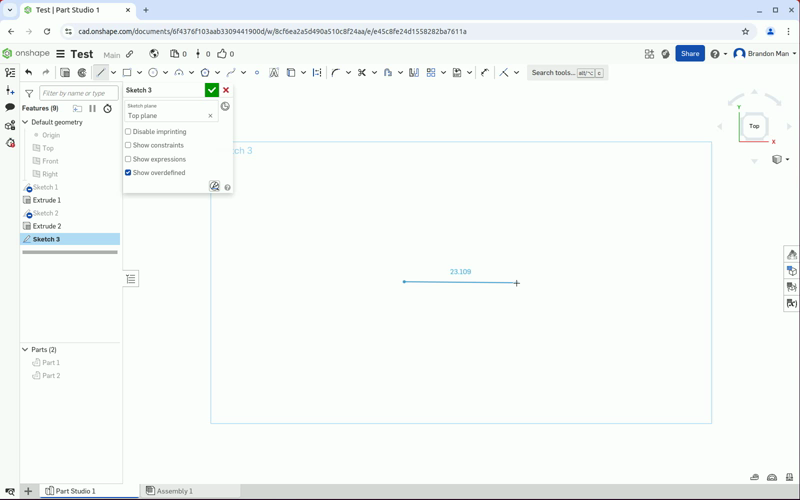
click(516, 282)
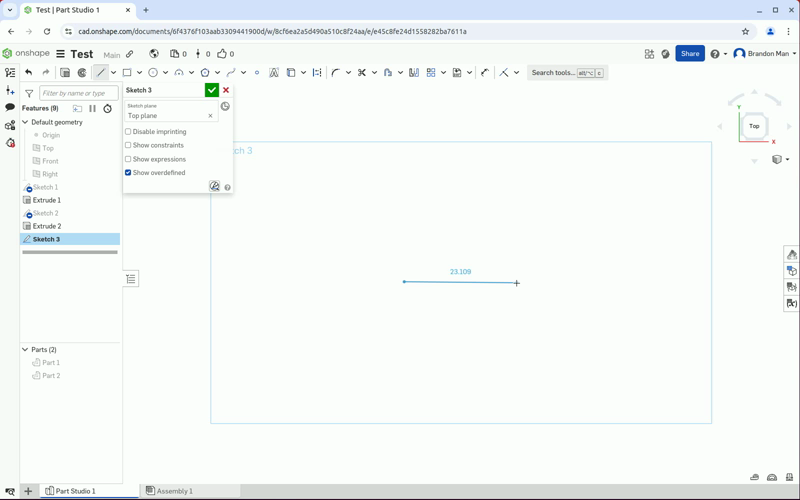
key_up(shift)
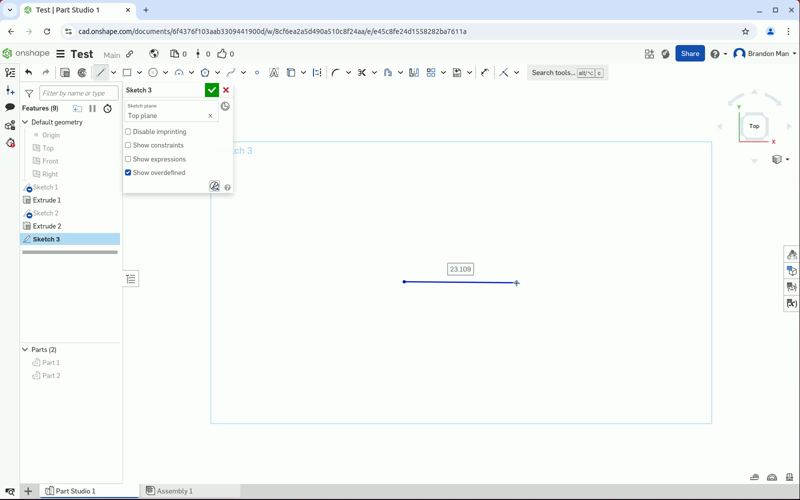
key_down(shift)
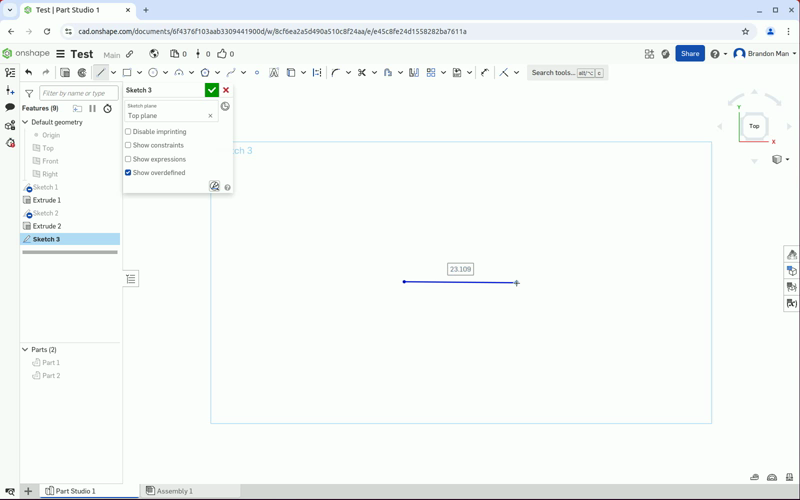
mouse_move(546, 282)
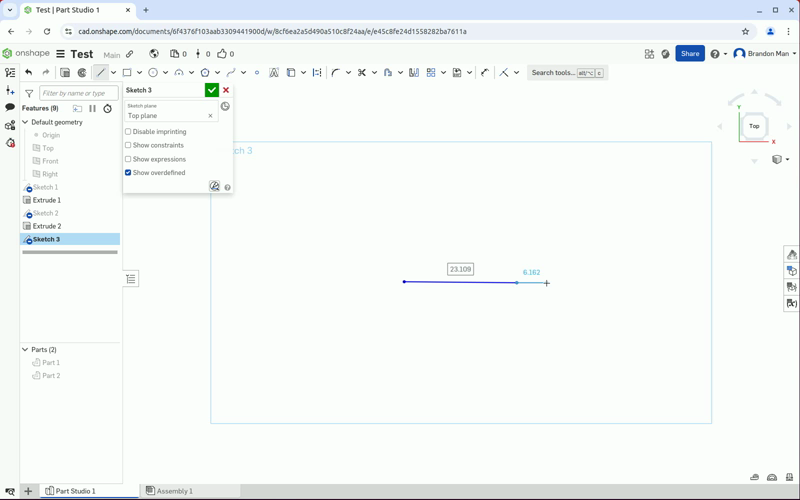
mouse_move(516, 247)
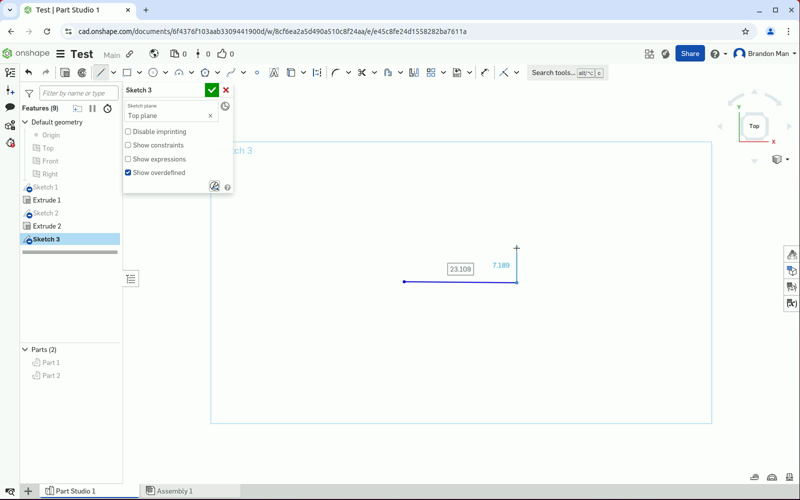
click(516, 247)
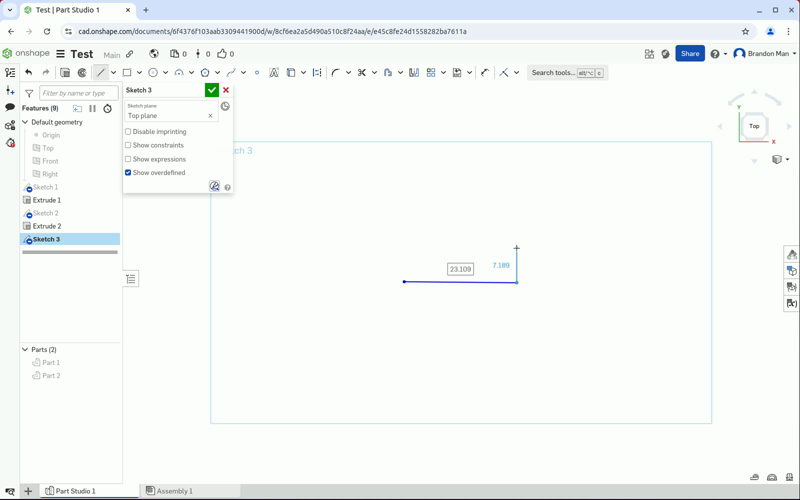
key_up(shift)
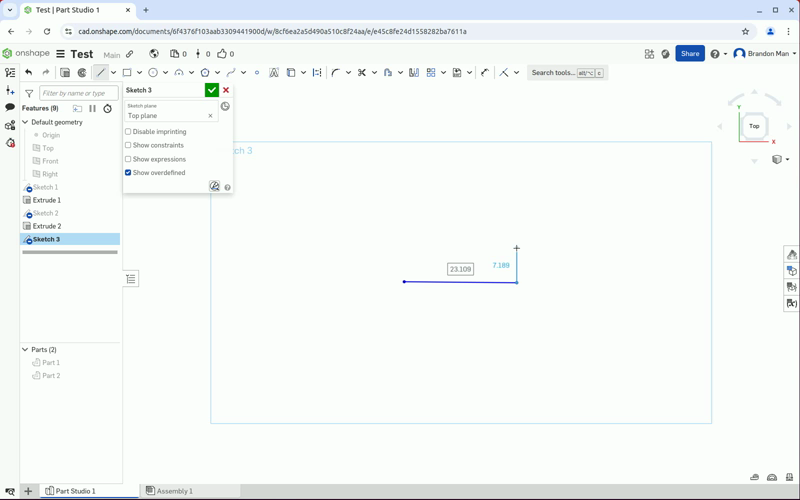
key_down(shift)
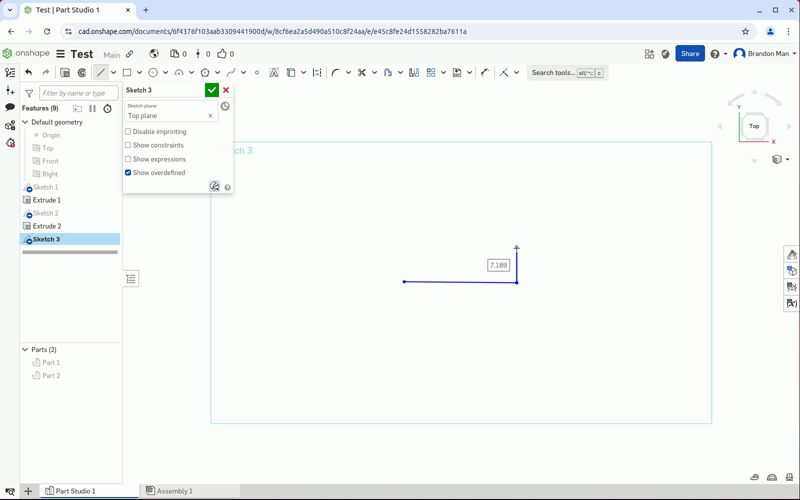
mouse_move(404, 247)
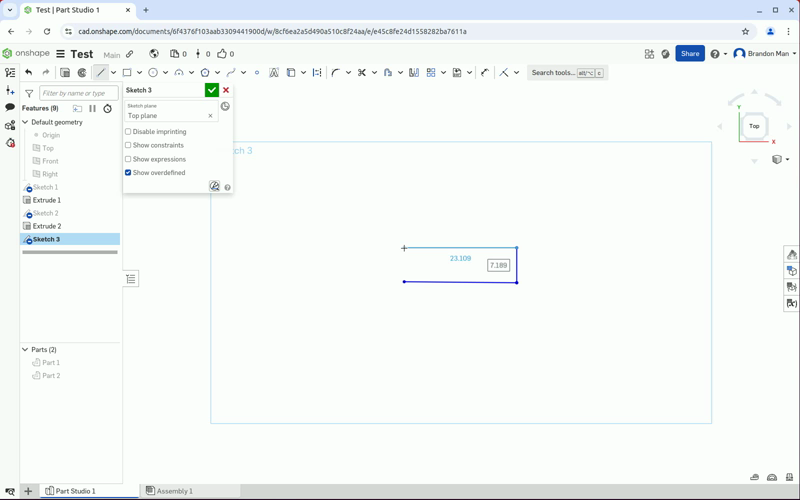
click(404, 247)
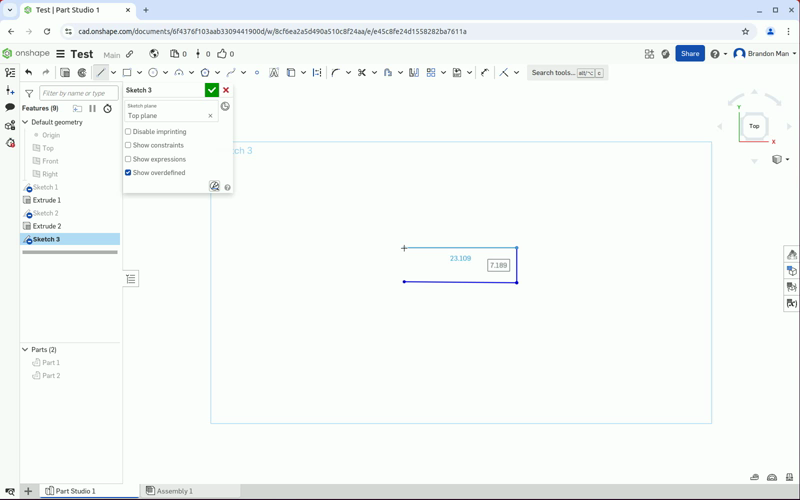
key_up(shift)
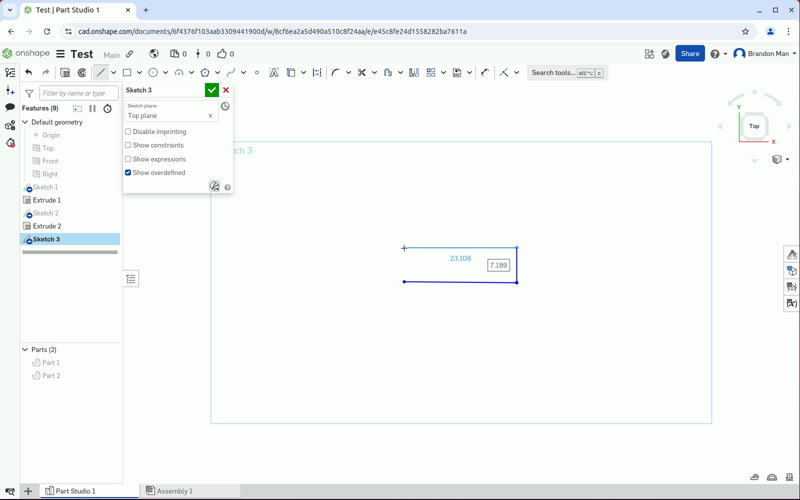
mouse_move(434, 247)
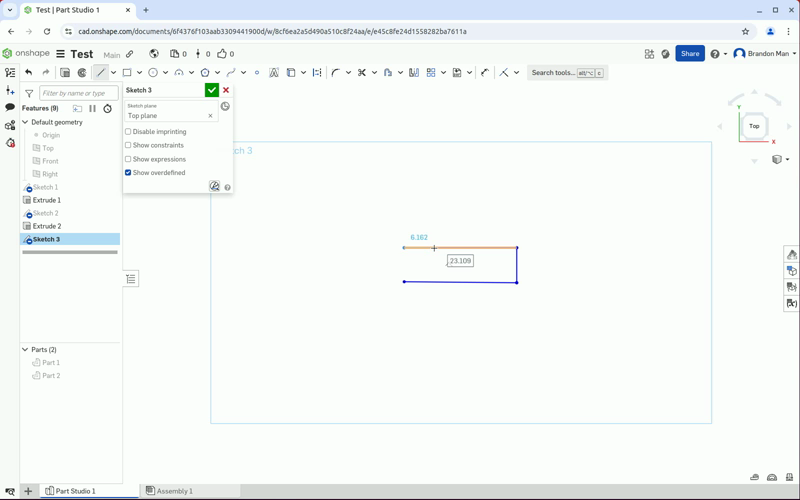
key_down(shift)
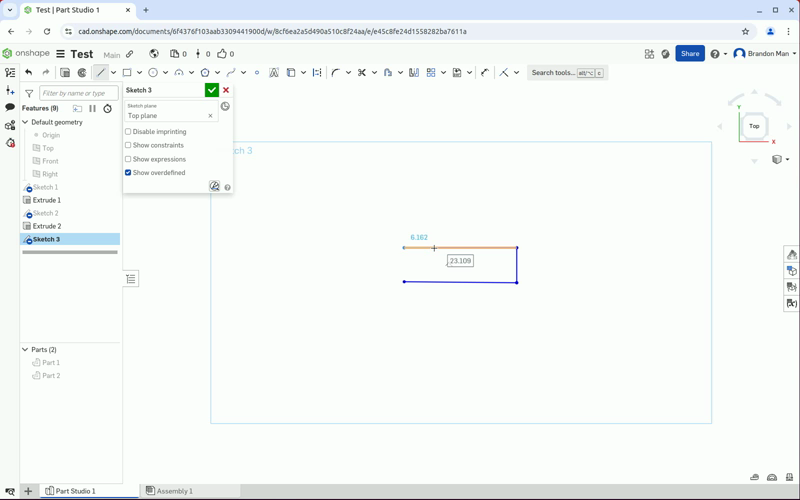
mouse_move(404, 281)
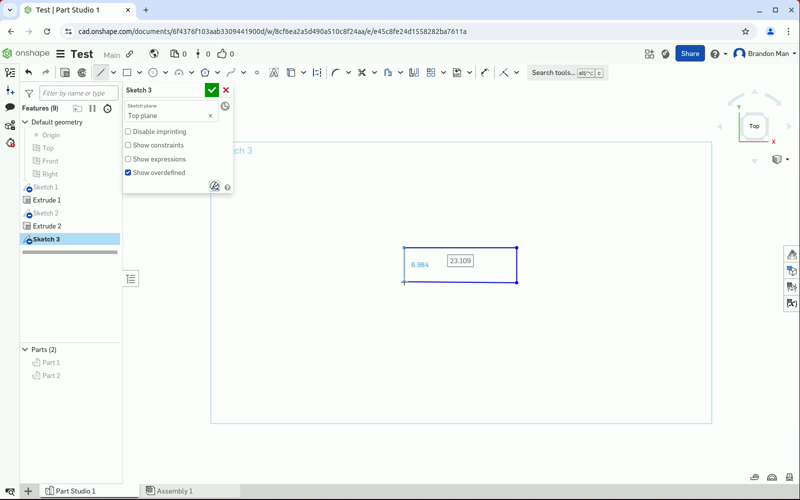
key_up(shift)
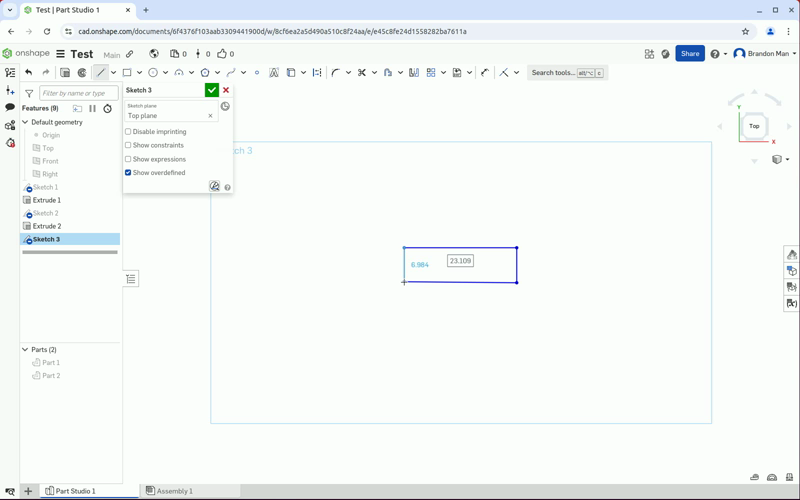
click(404, 281)
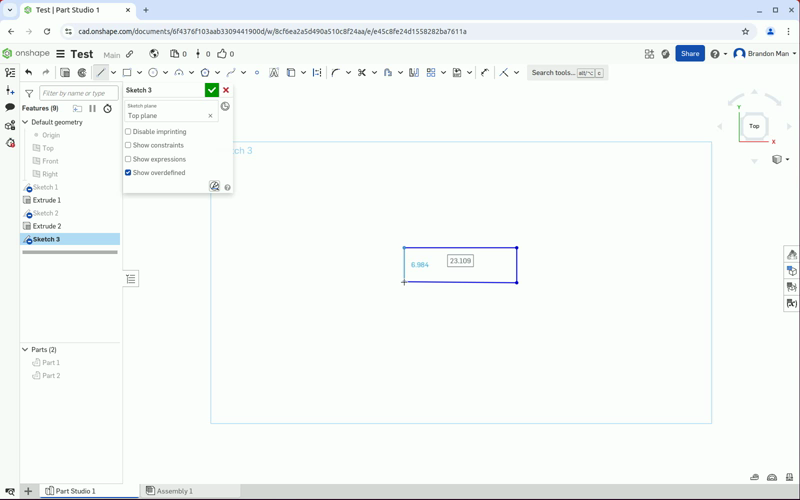
key(esc)
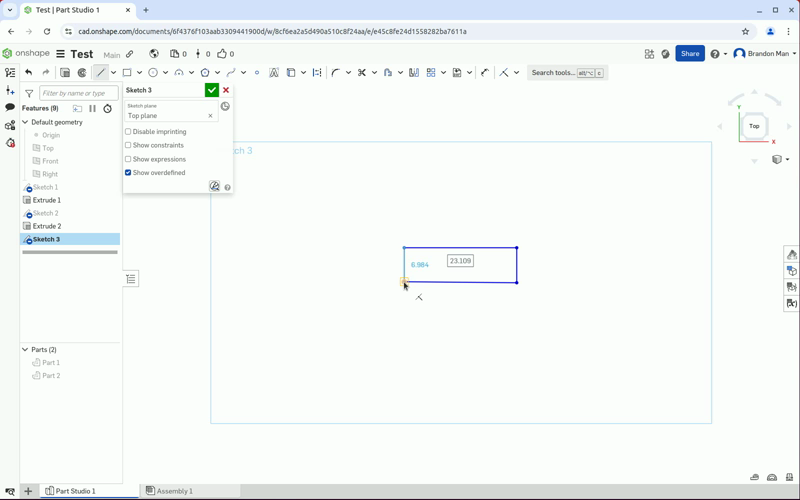
mouse_move(477, 271)
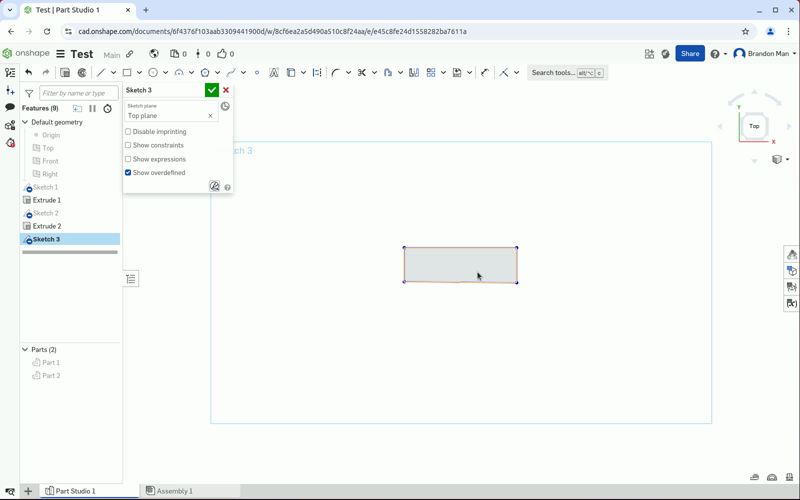
click(477, 271)
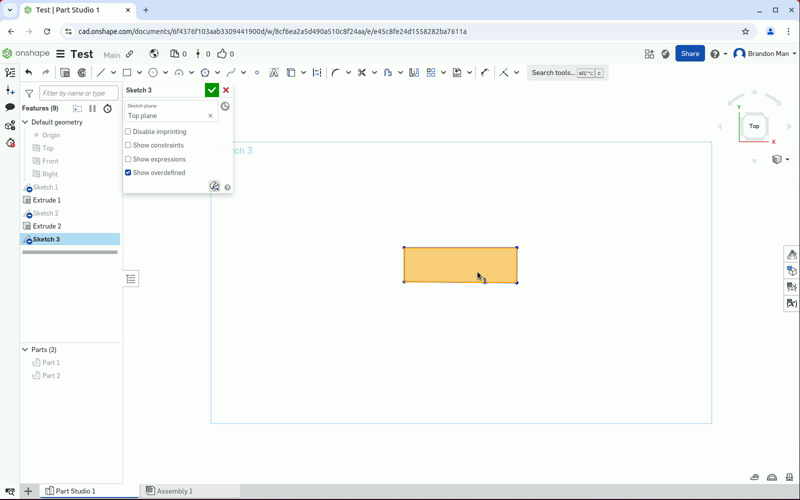
mouse_move(73, 352)
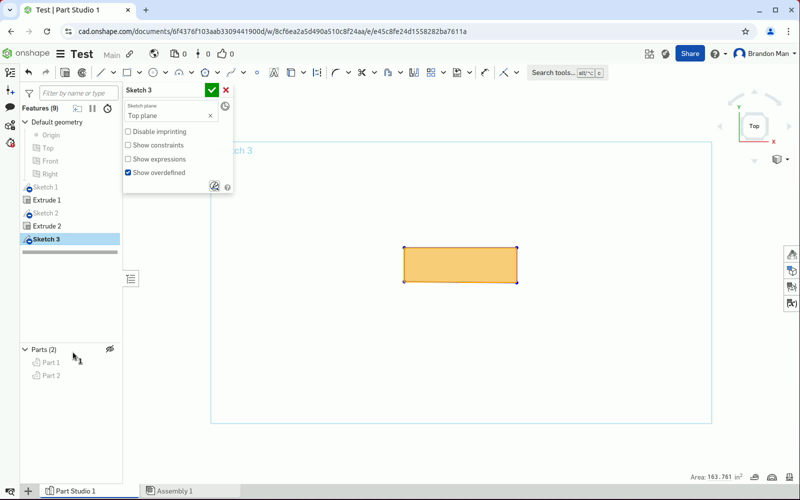
key(shift+y)
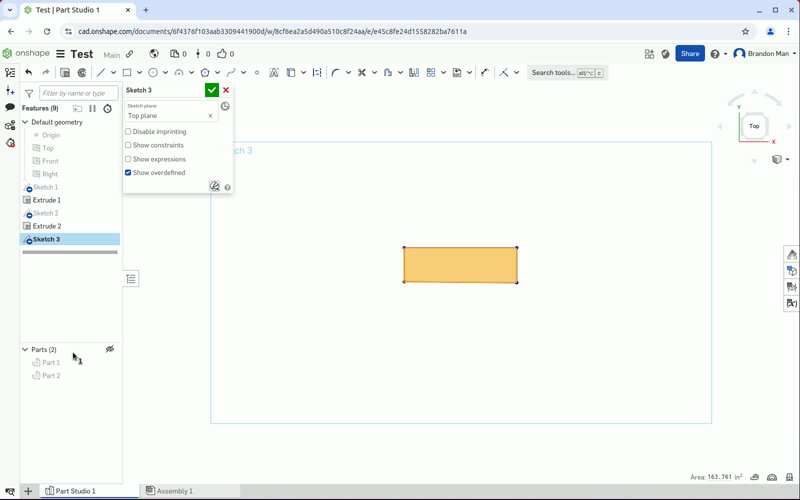
key(shift+e)
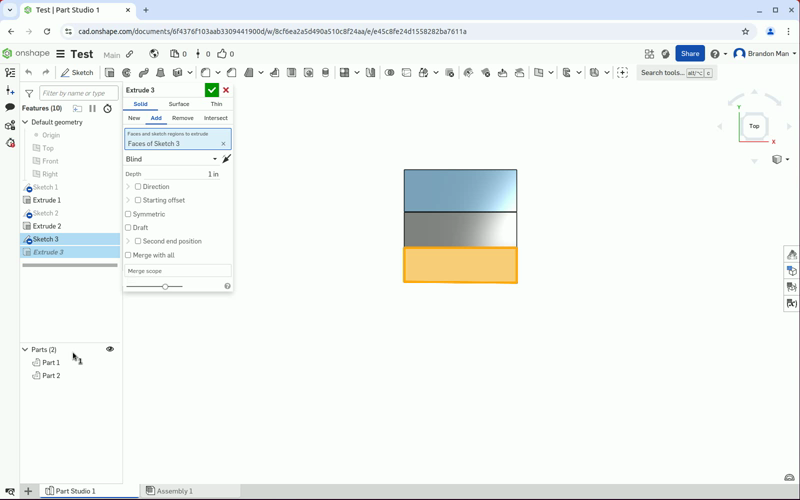
mouse_move(143, 106)
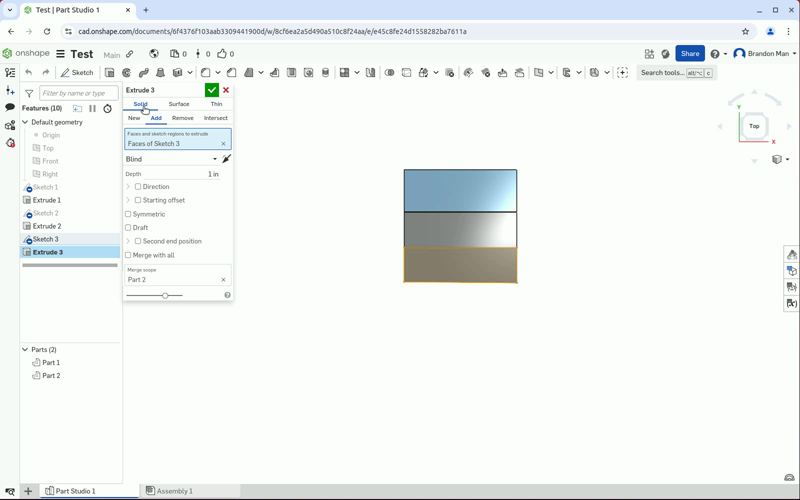
click(143, 106)
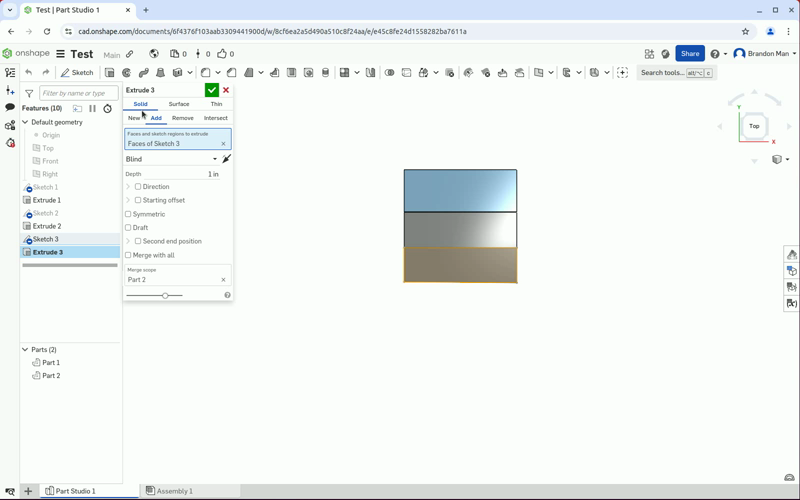
mouse_move(137, 120)
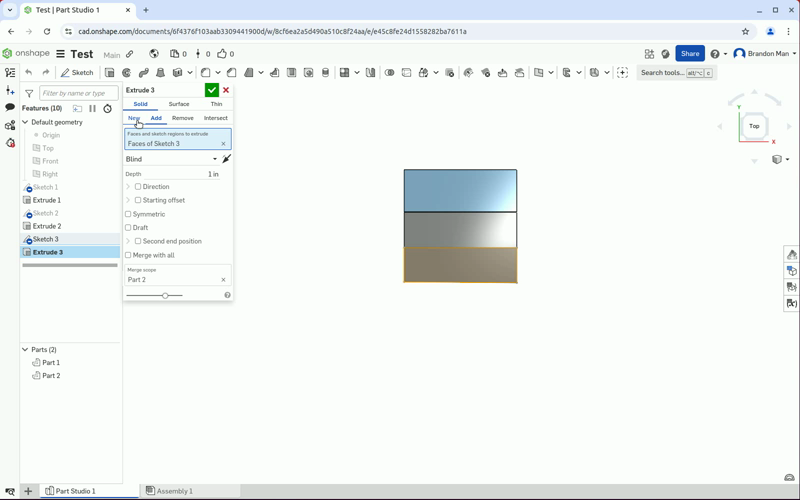
click(137, 120)
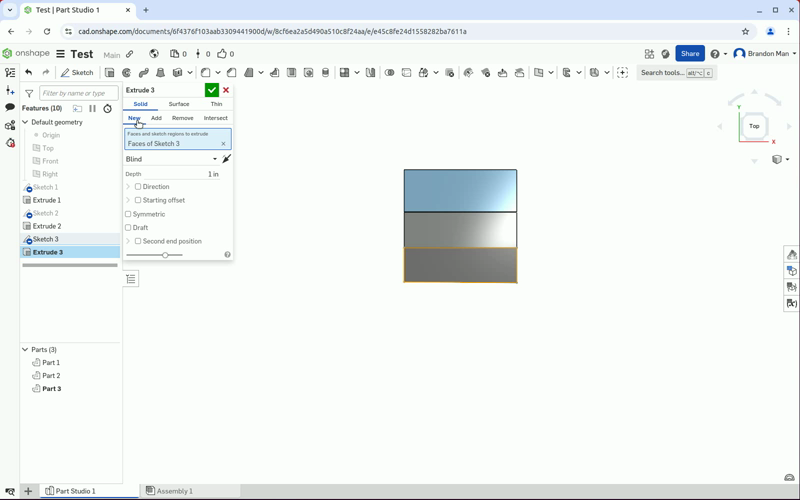
key(tab, 4)
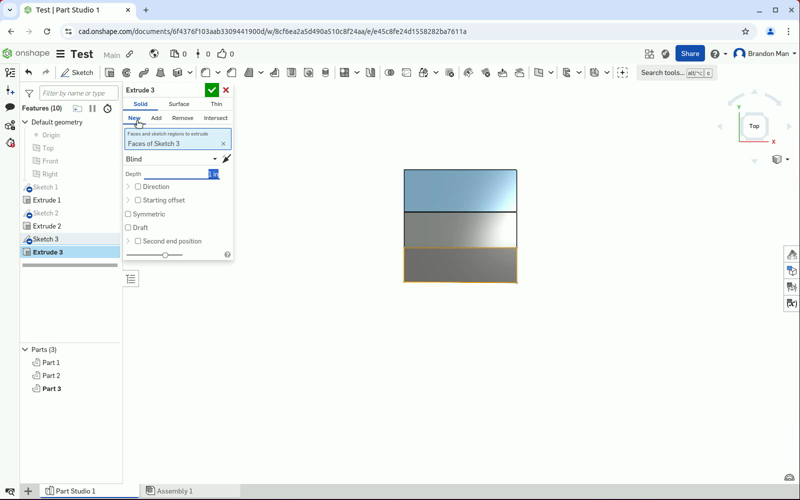
text(14.443)
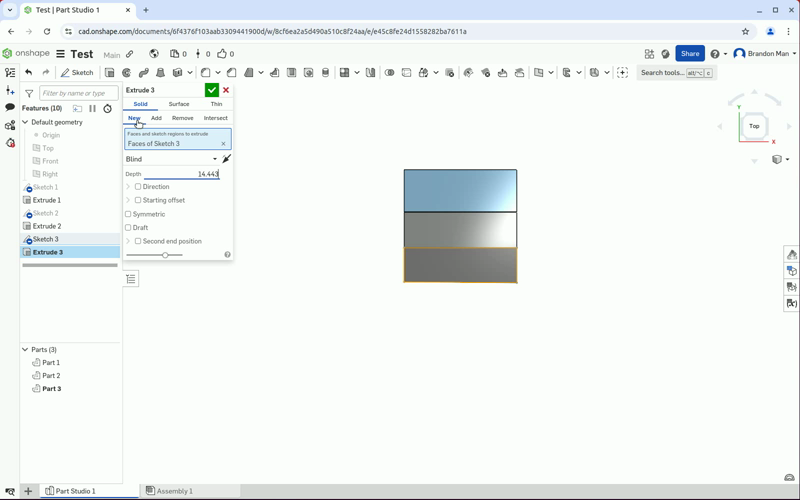
key(enter)
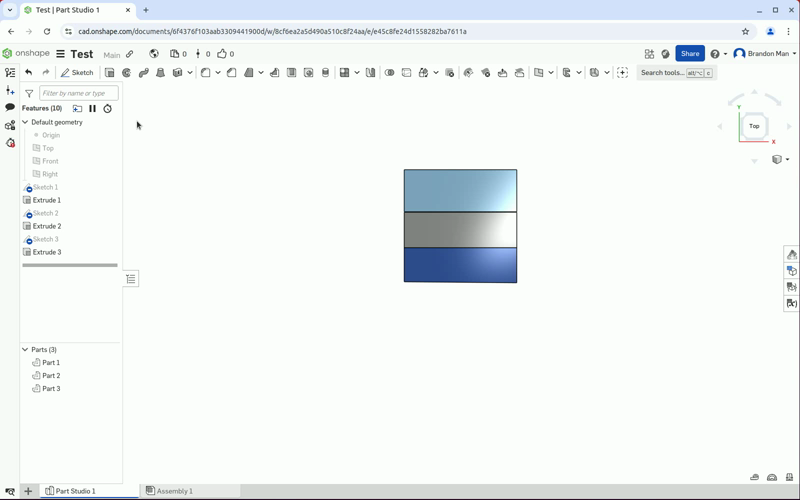
key(shift+h)
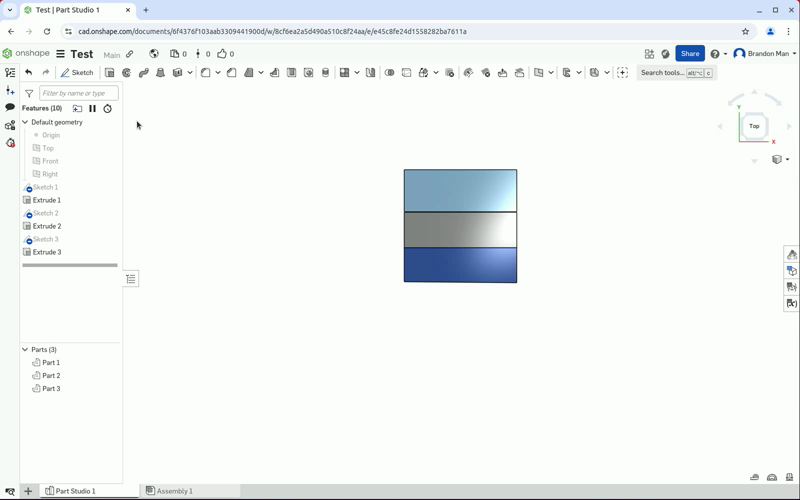
key(shift+h)
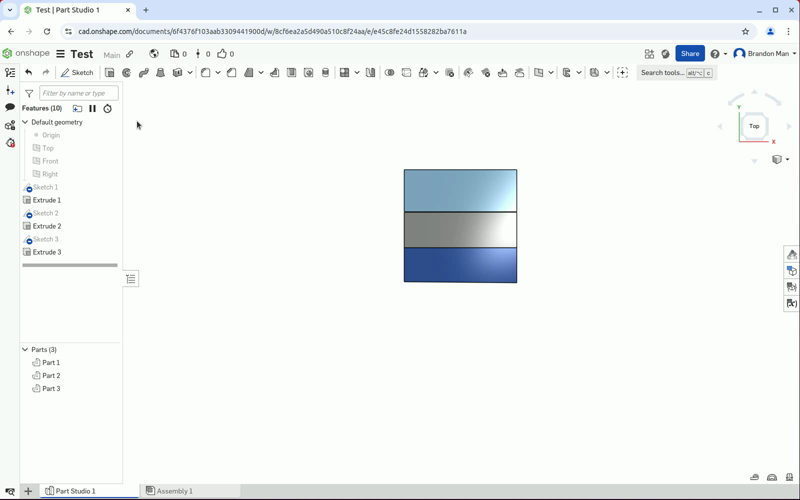
mouse_move(73, 189)
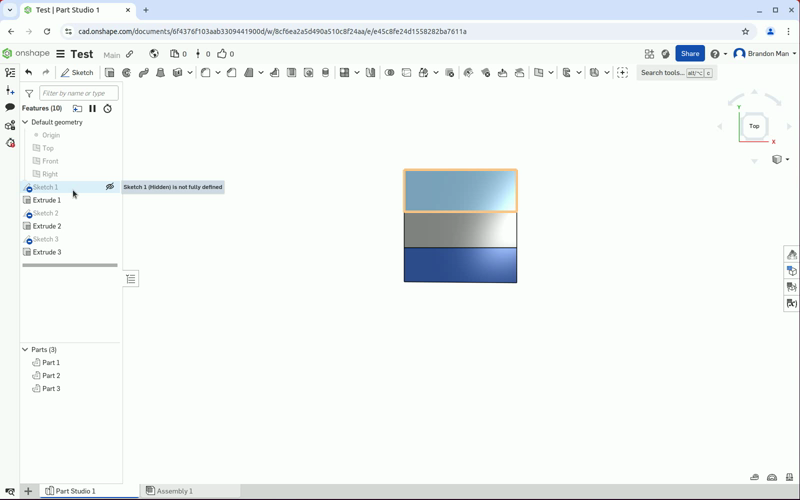
click(73, 189)
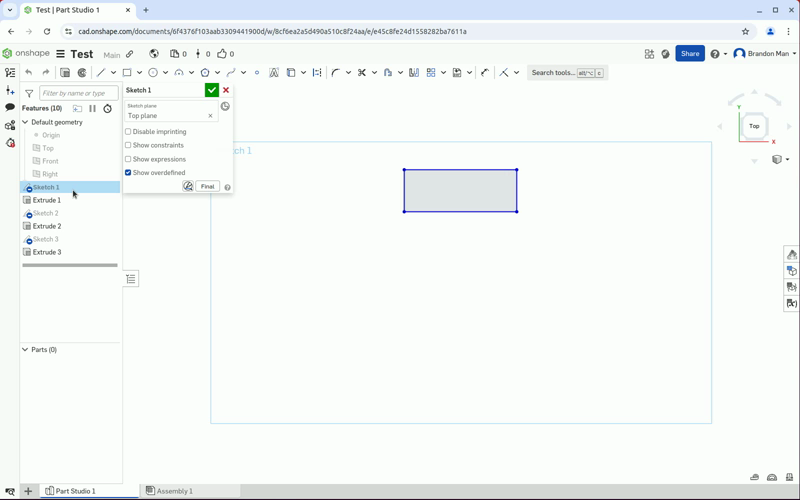
mouse_move(229, 92)
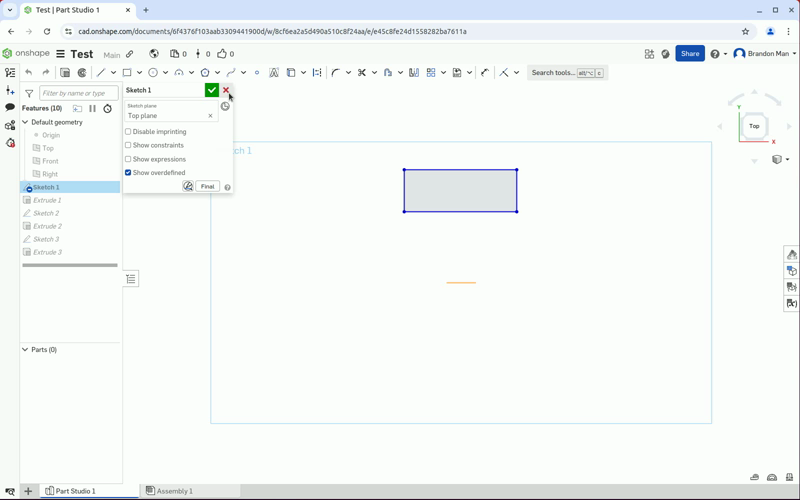
click(229, 92)
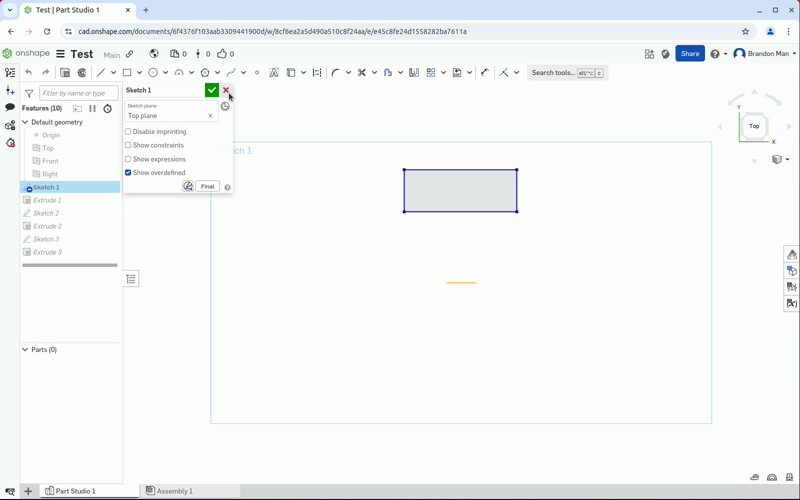
key(shift+s)
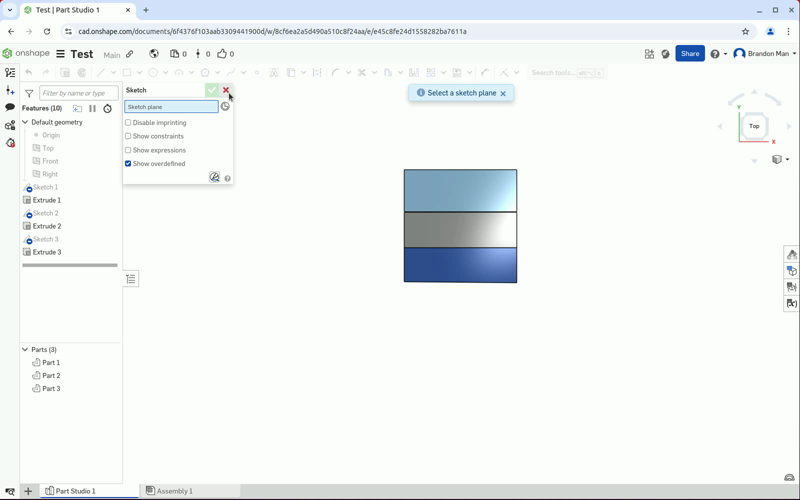
mouse_move(73, 150)
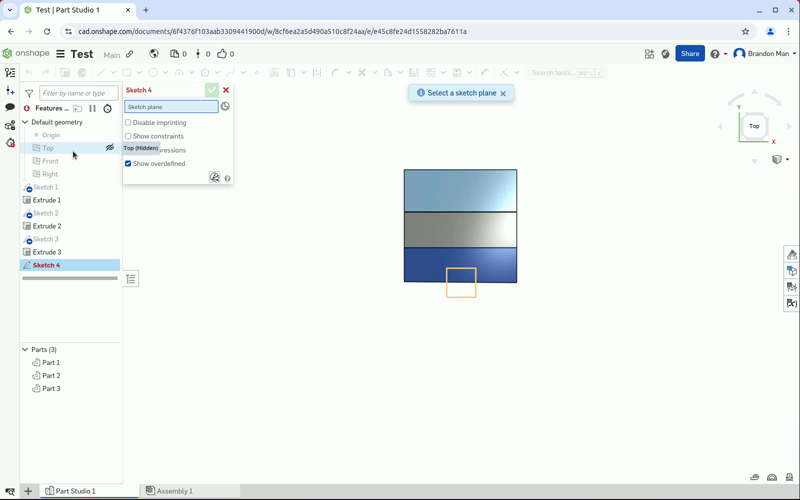
click(73, 150)
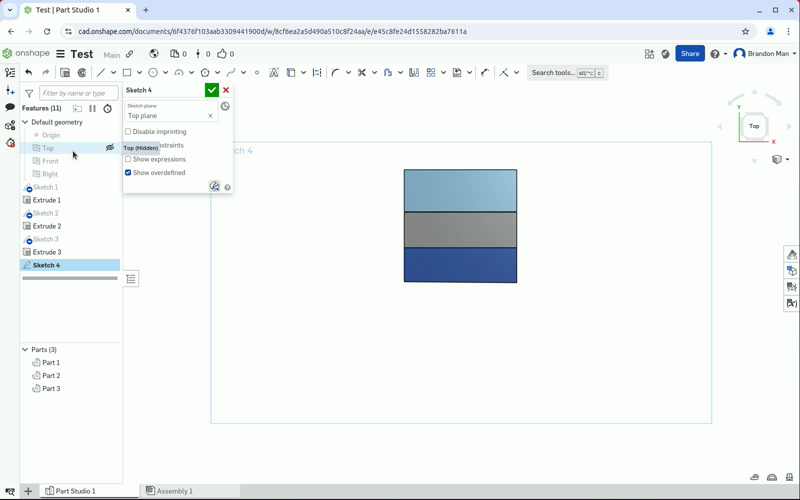
mouse_move(73, 352)
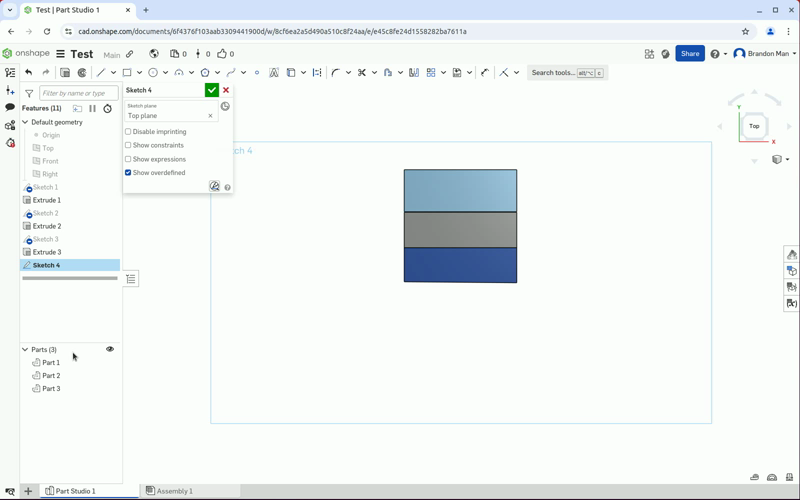
key(y)
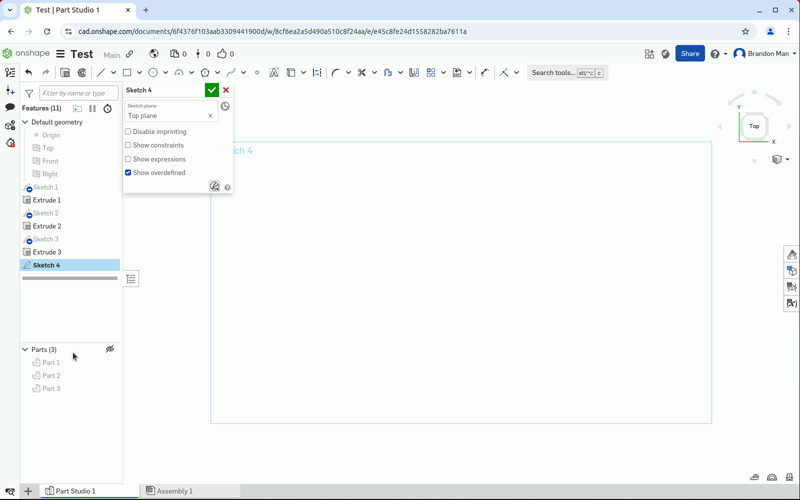
key(l)
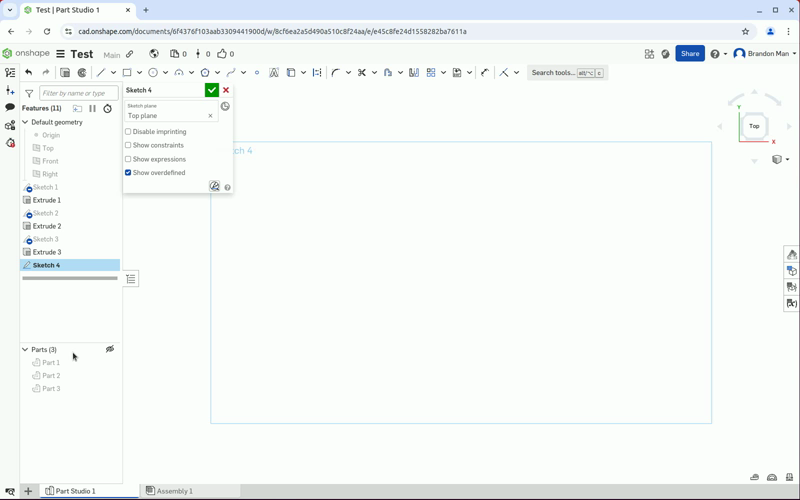
key_down(shift)
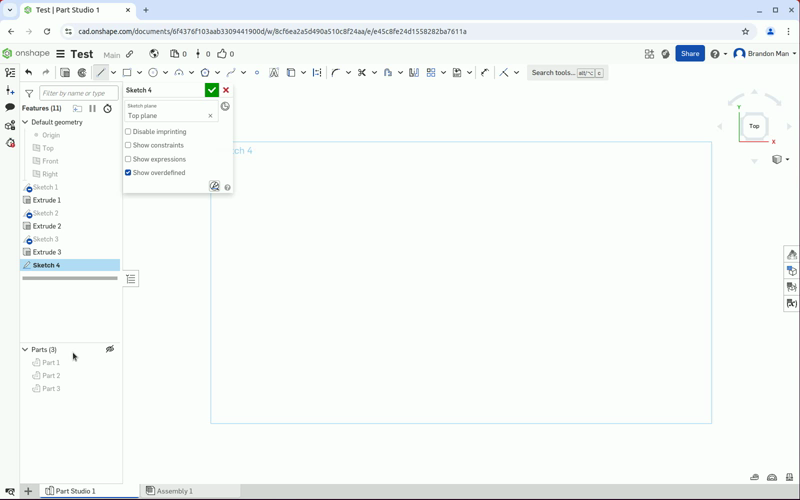
mouse_move(404, 311)
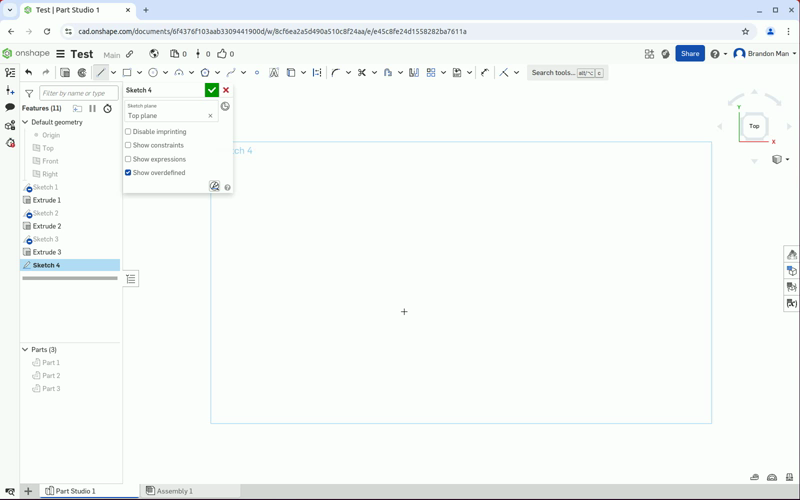
click(404, 311)
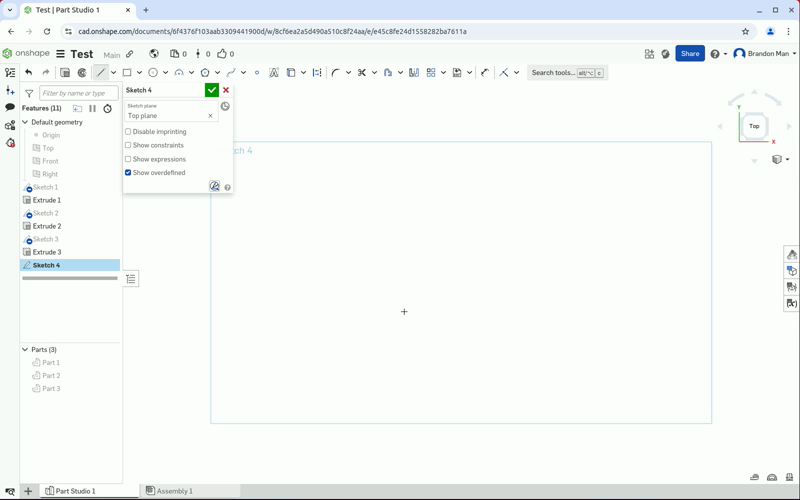
key_up(shift)
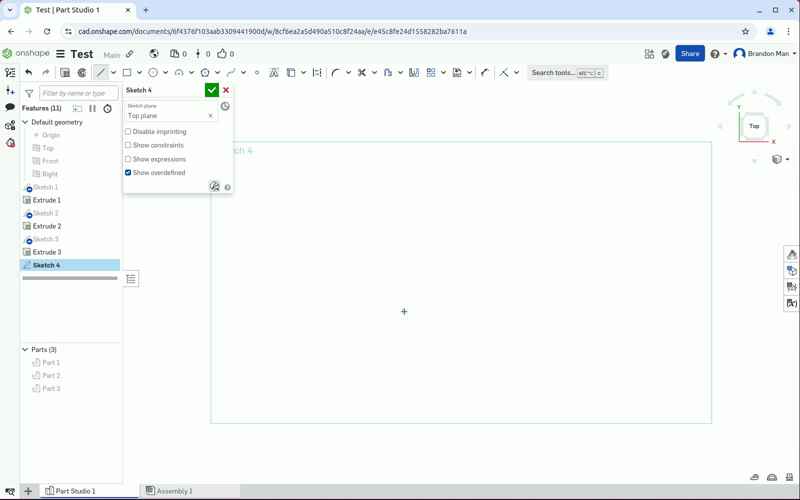
key_down(shift)
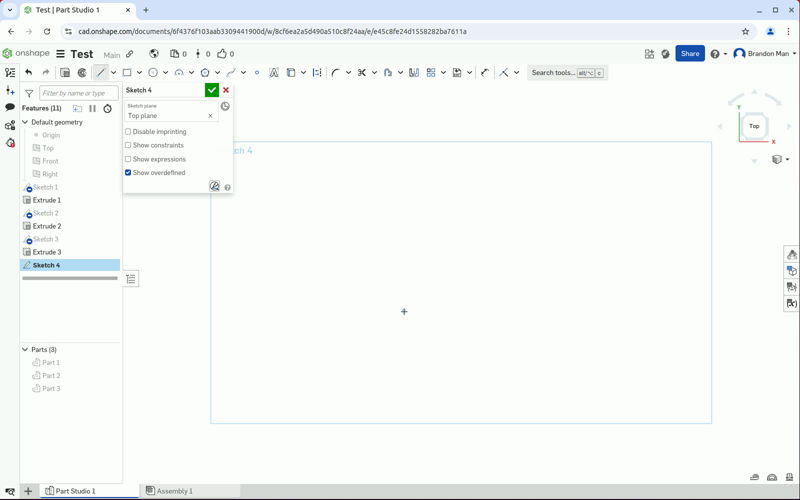
mouse_move(516, 311)
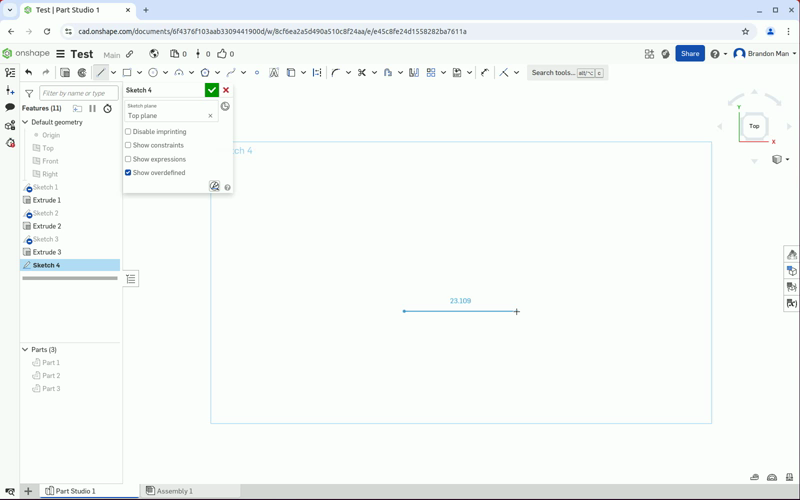
click(516, 311)
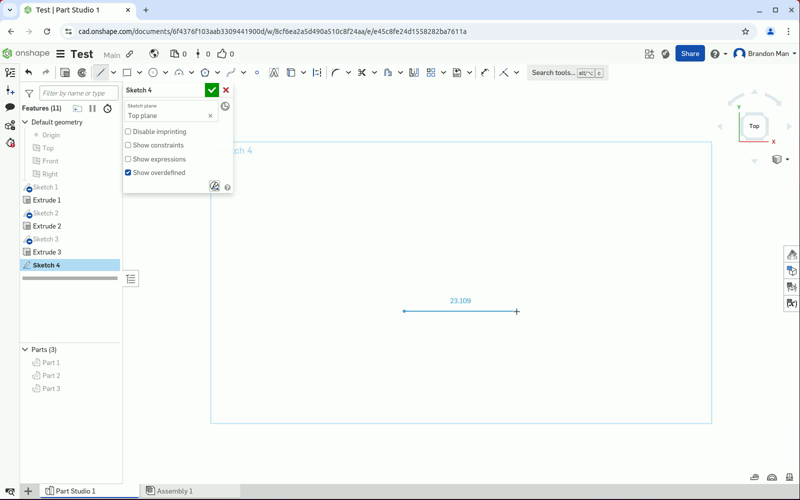
key_up(shift)
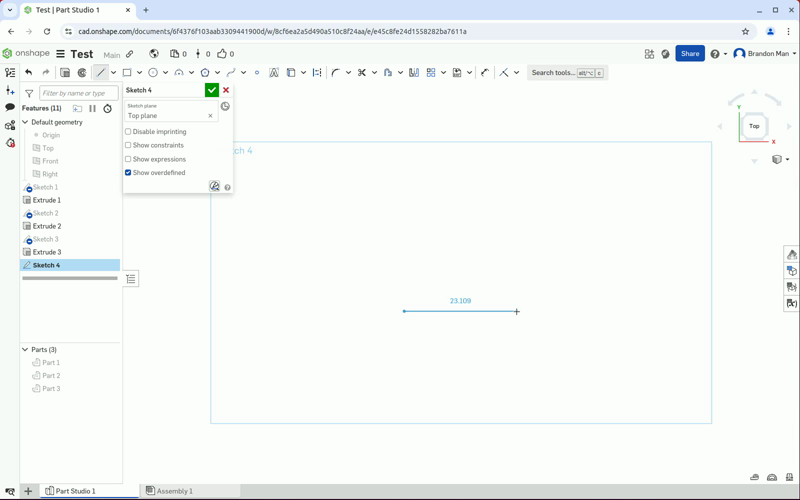
key_down(shift)
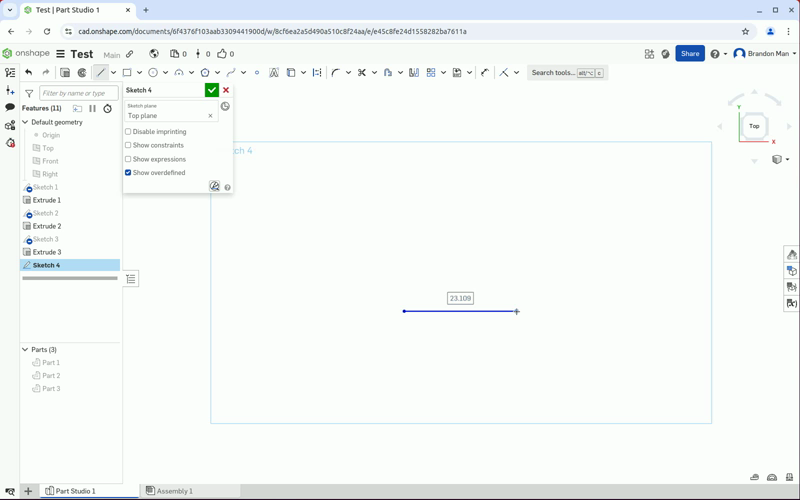
mouse_move(546, 311)
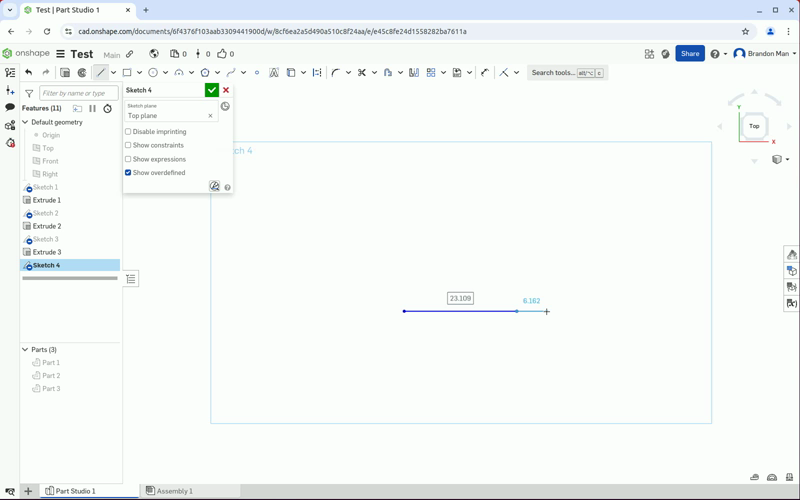
mouse_move(516, 282)
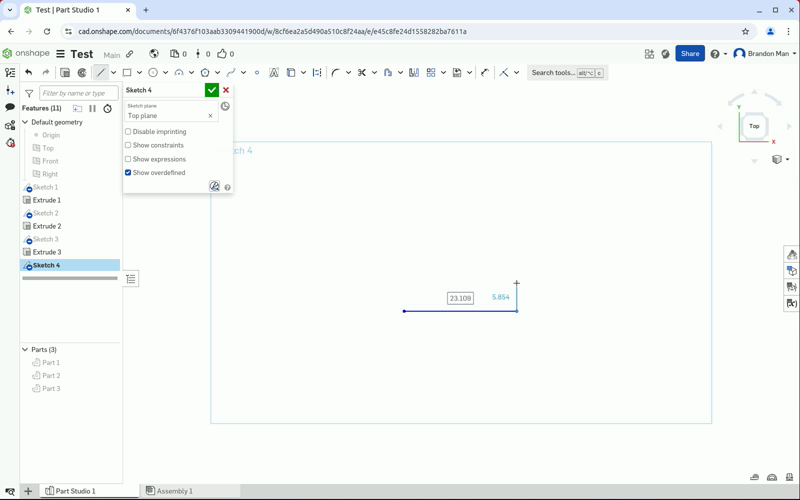
click(516, 282)
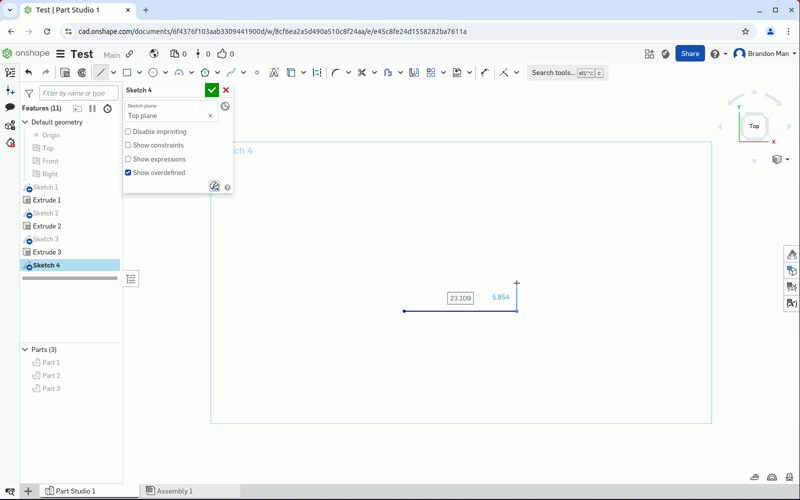
key_up(shift)
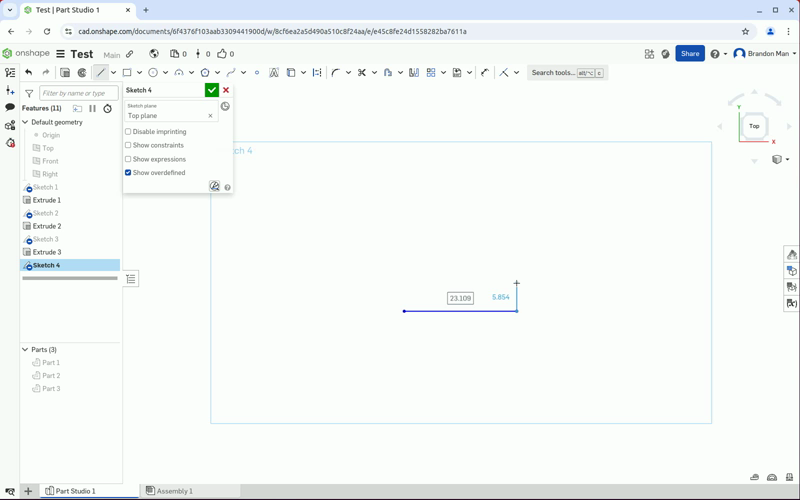
key_down(shift)
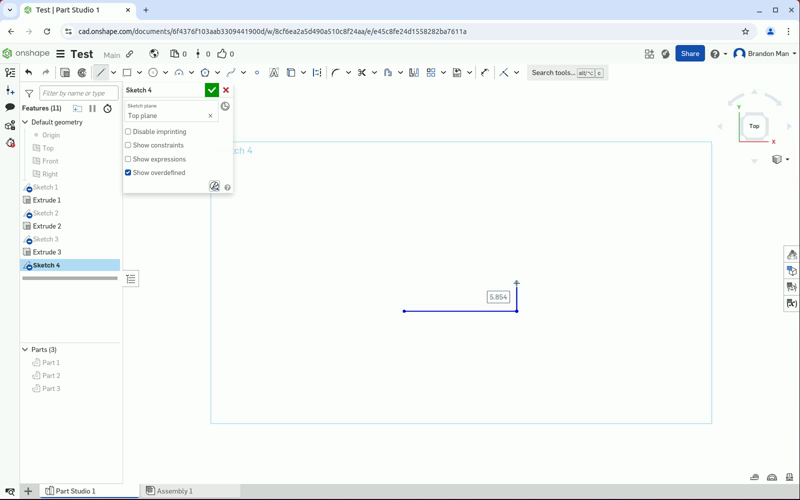
mouse_move(404, 281)
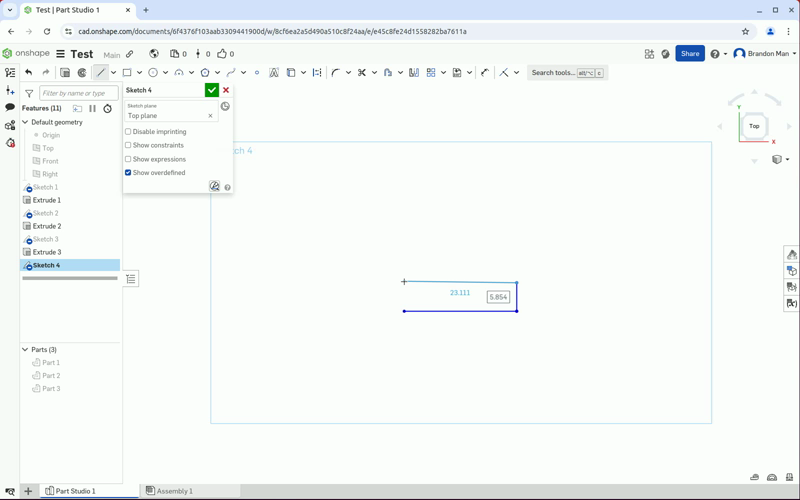
click(404, 281)
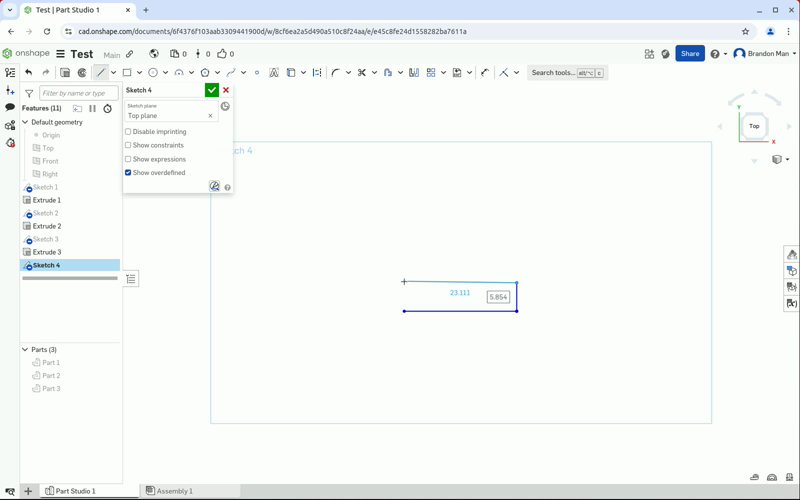
key_up(shift)
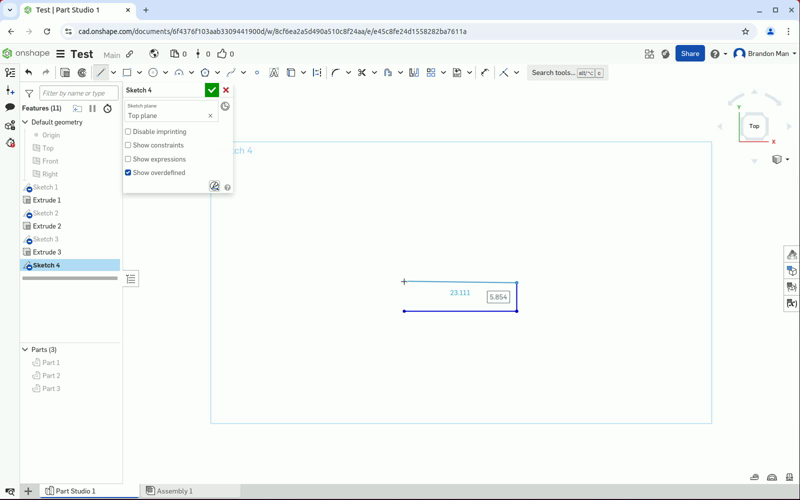
mouse_move(434, 281)
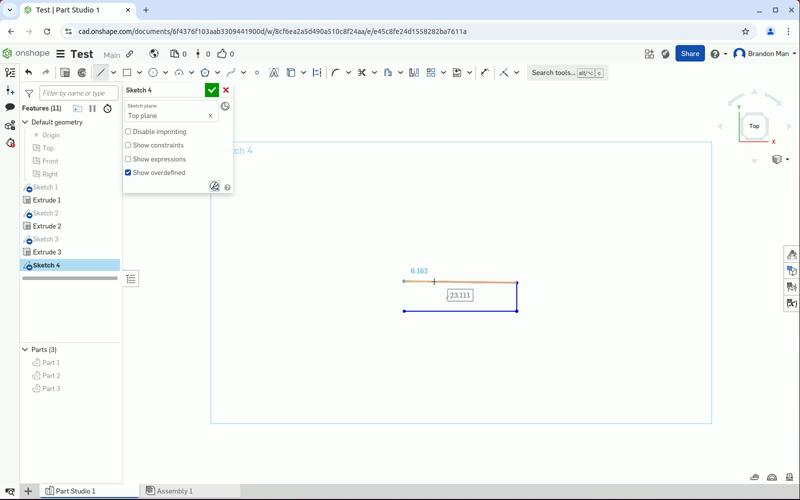
key_down(shift)
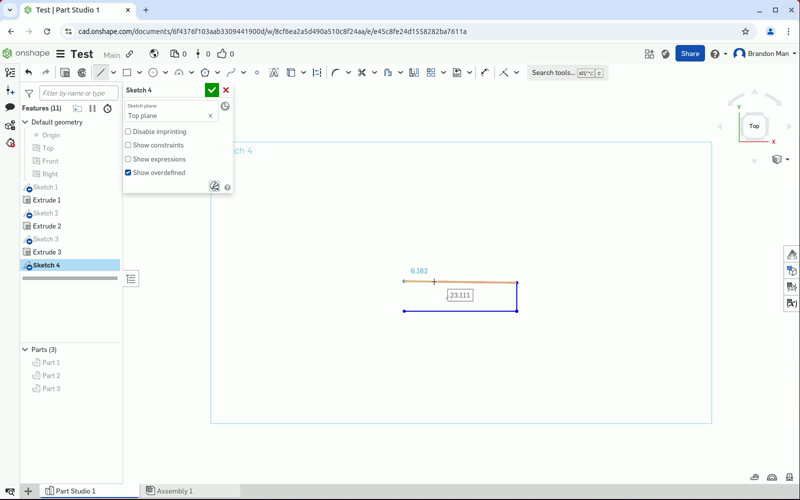
mouse_move(404, 311)
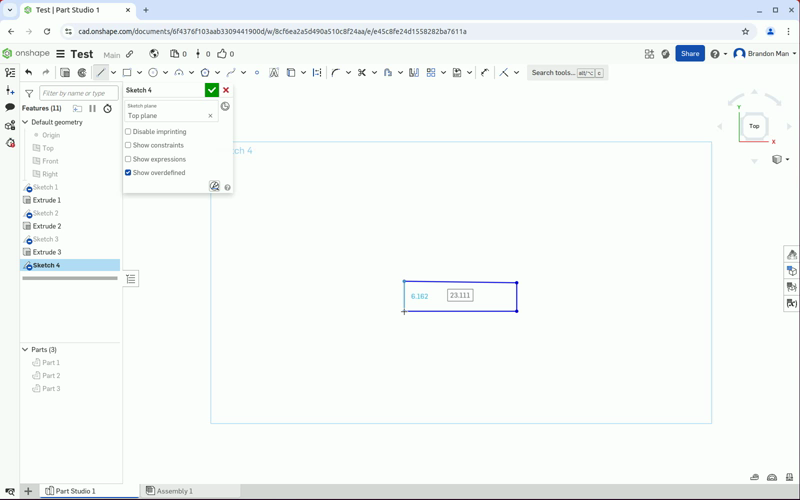
key_up(shift)
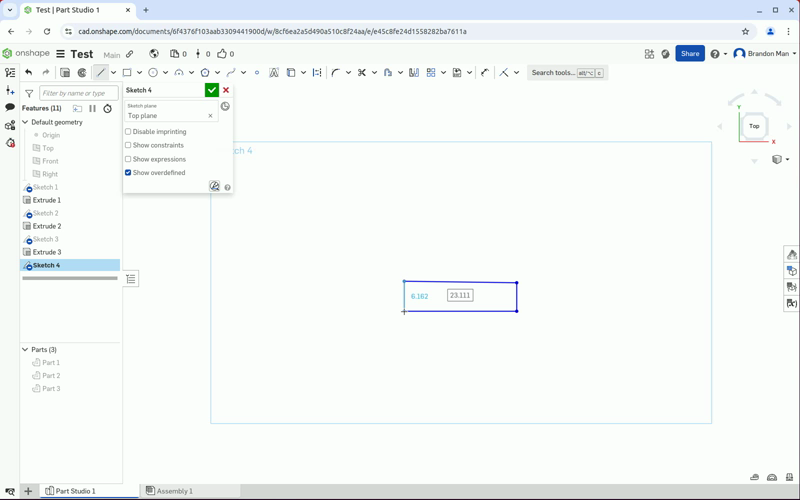
click(404, 311)
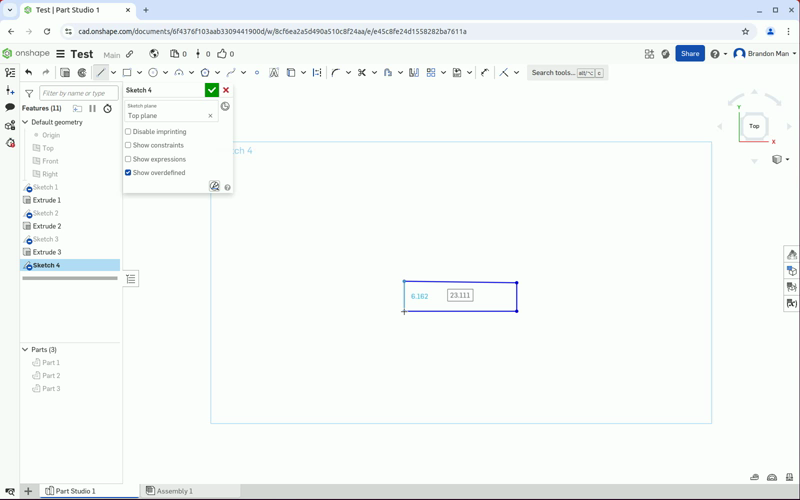
key(esc)
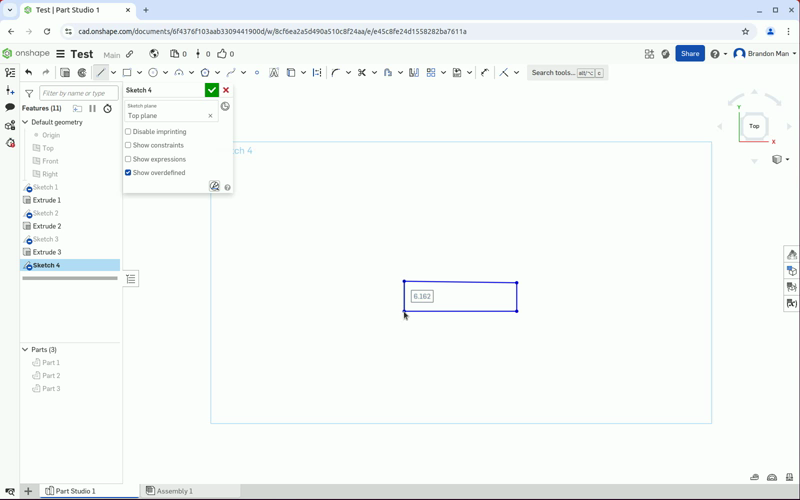
mouse_move(410, 304)
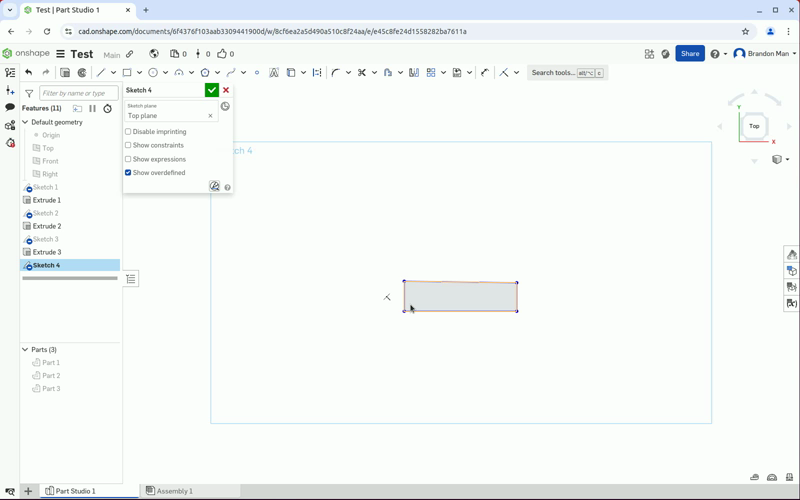
click(410, 304)
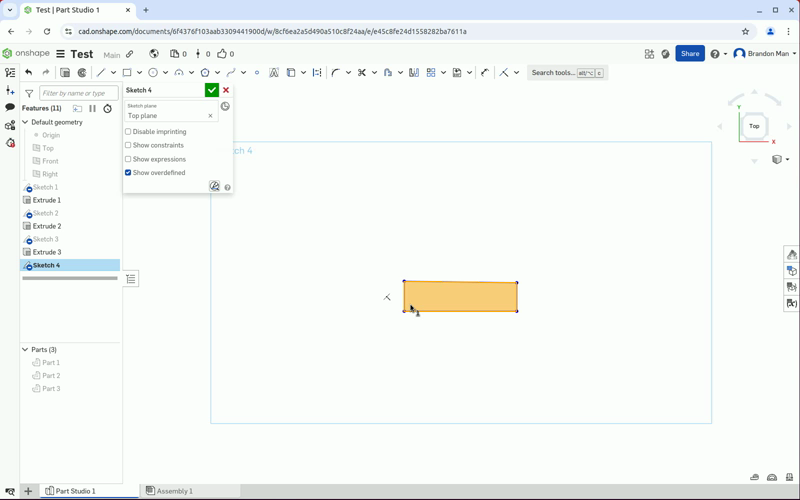
mouse_move(73, 352)
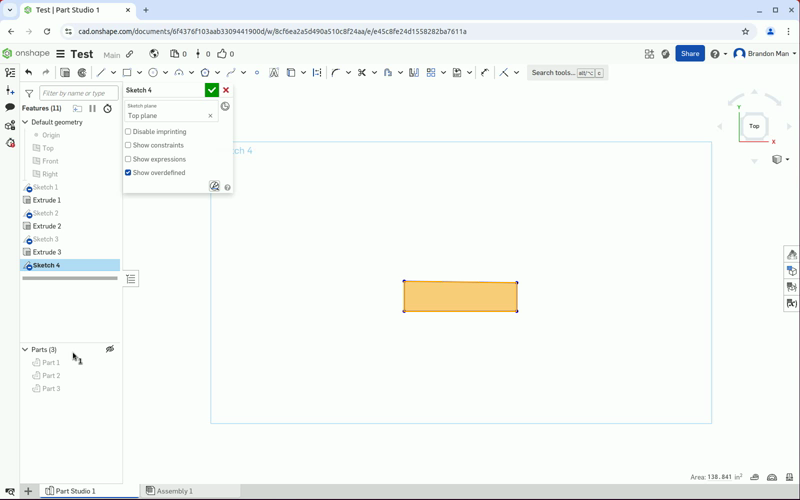
key(shift+y)
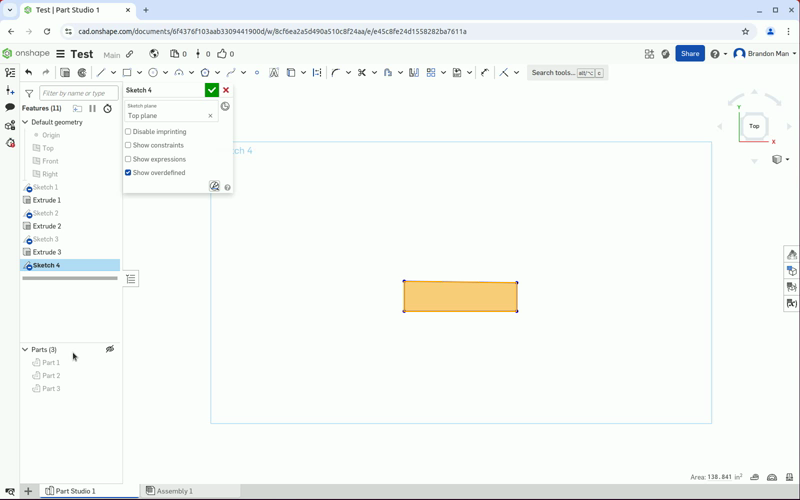
key(shift+e)
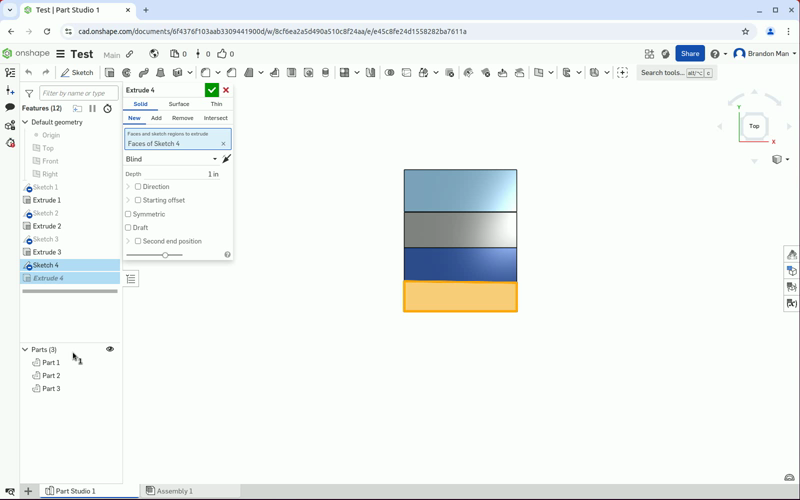
mouse_move(143, 106)
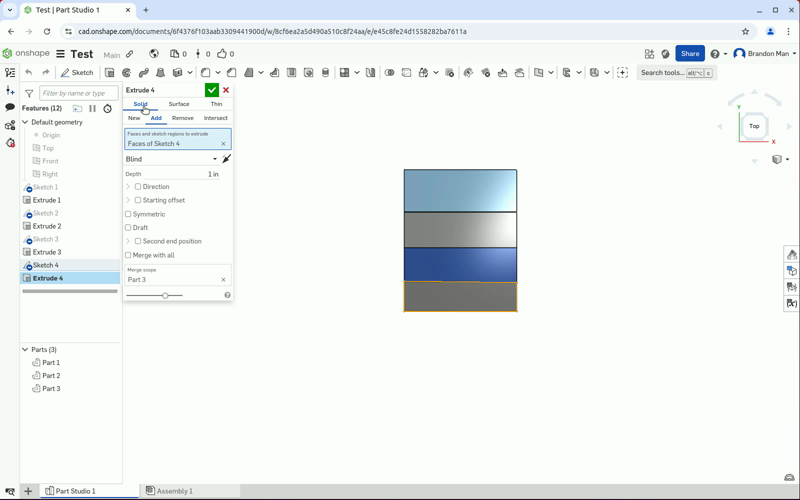
click(143, 106)
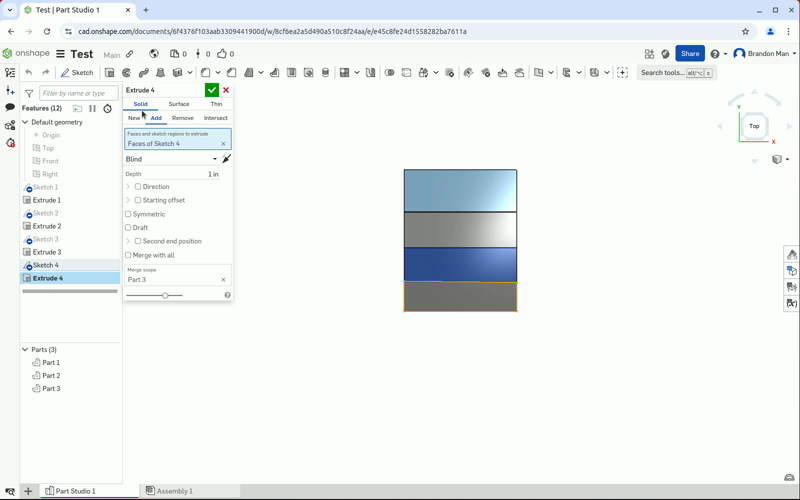
mouse_move(137, 120)
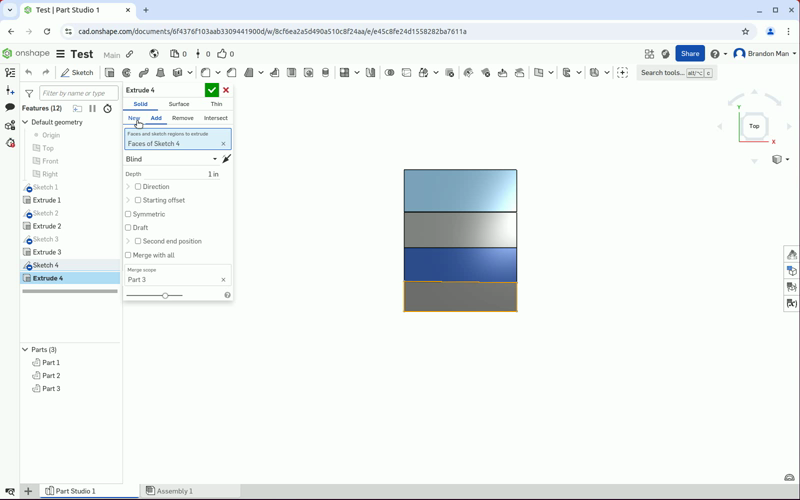
click(137, 120)
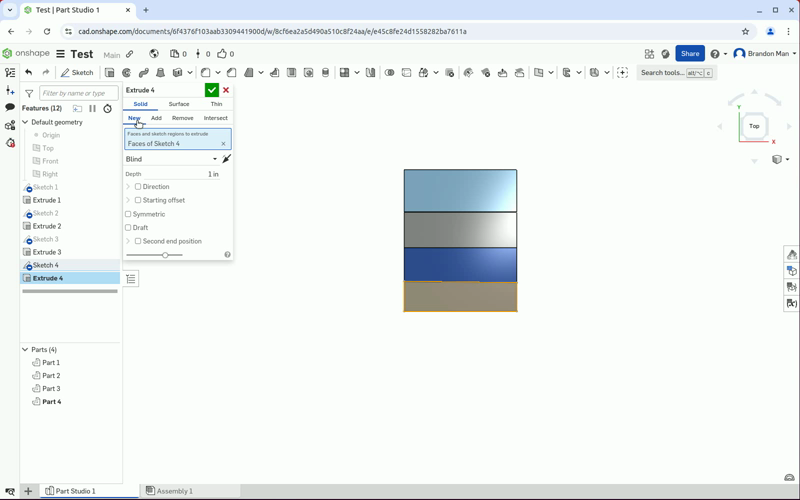
key(tab, 4)
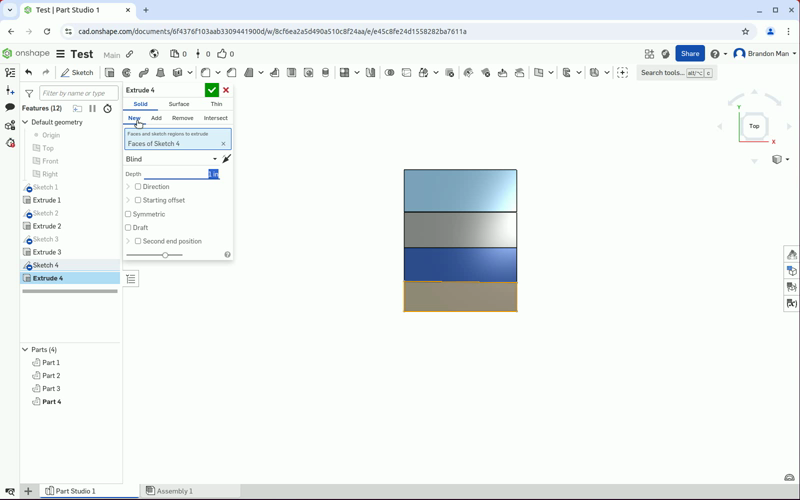
text(14.443)
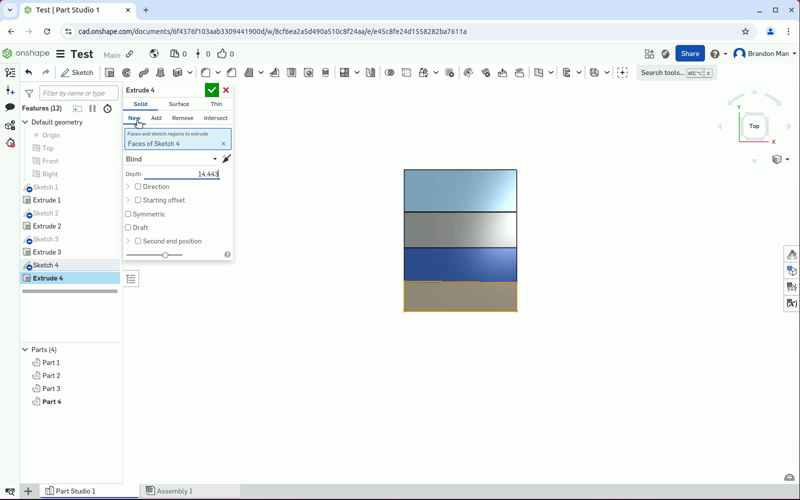
key(enter)
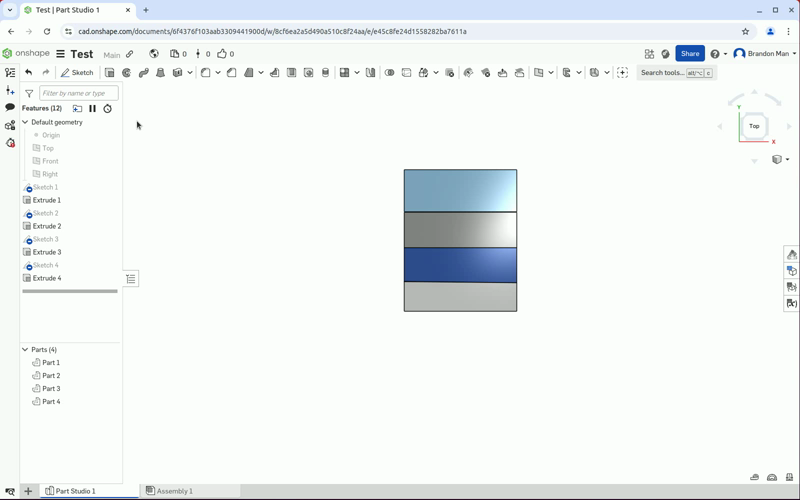
key(shift+h)
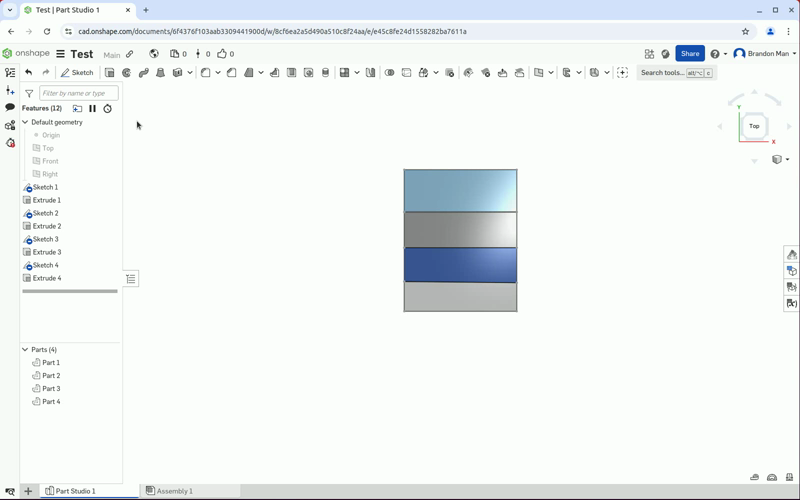
key(shift+h)
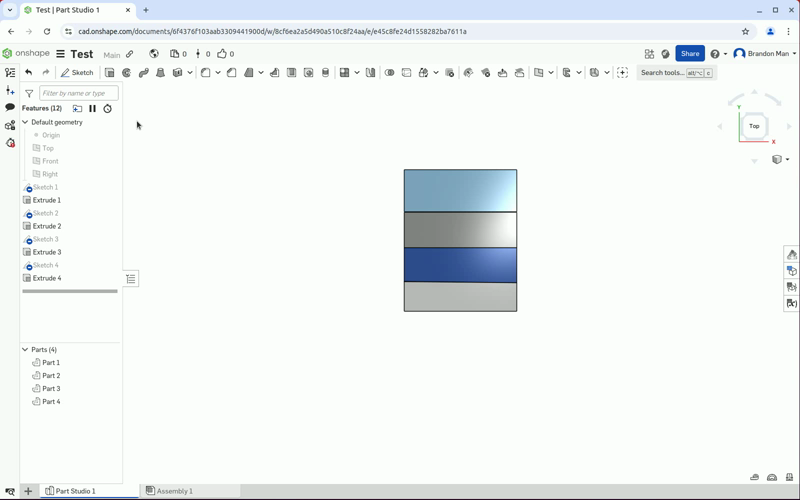
mouse_move(73, 189)
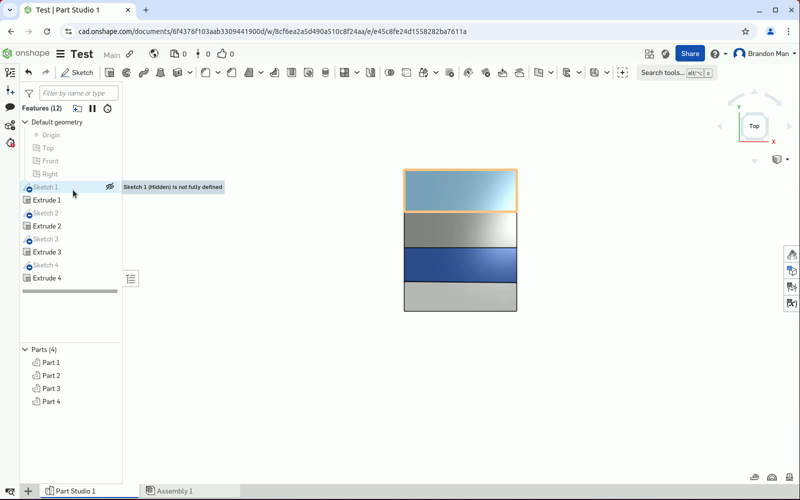
click(73, 189)
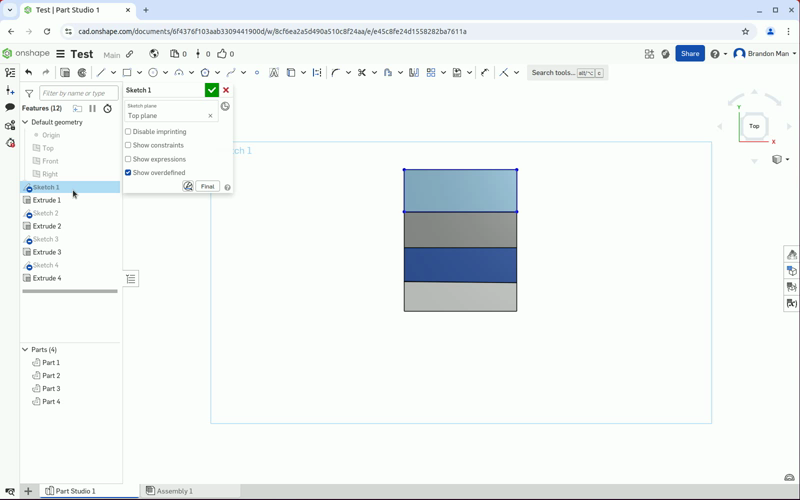
mouse_move(229, 92)
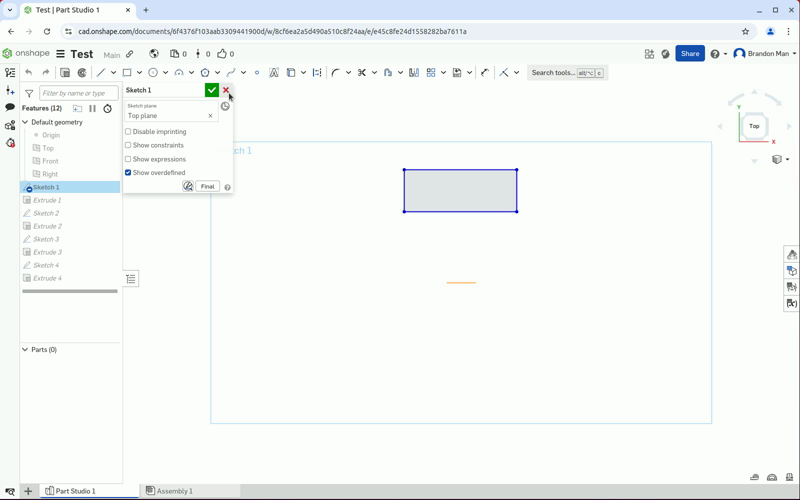
click(229, 92)
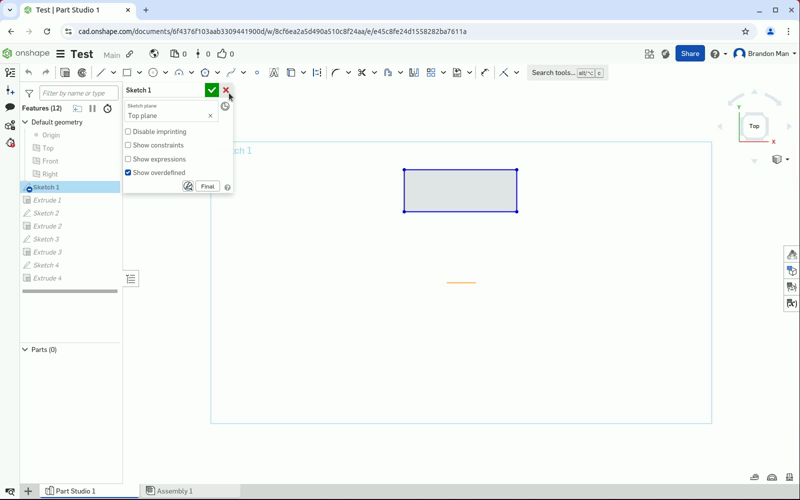
key(shift+s)
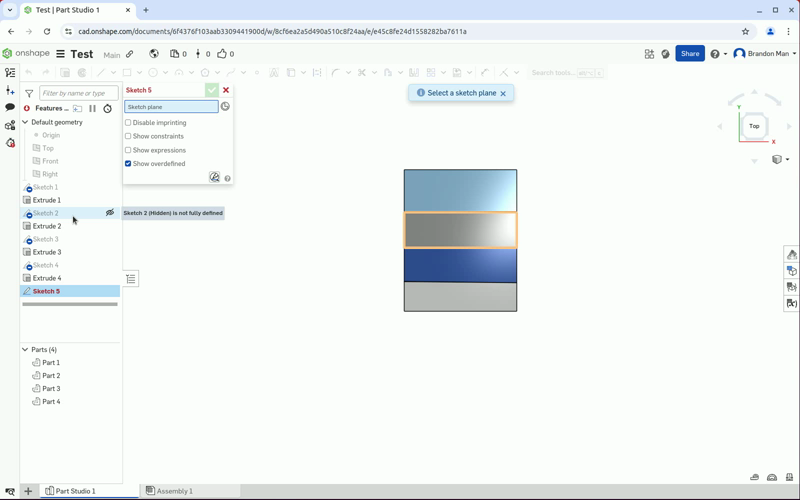
scroll(3)
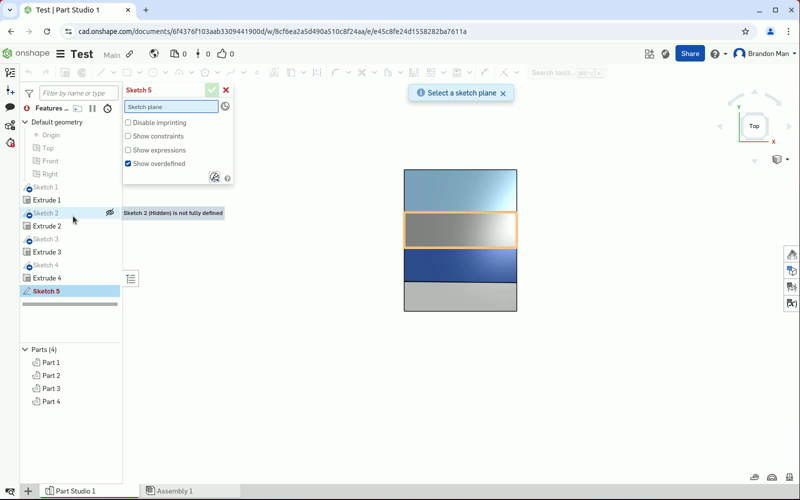
mouse_move(73, 150)
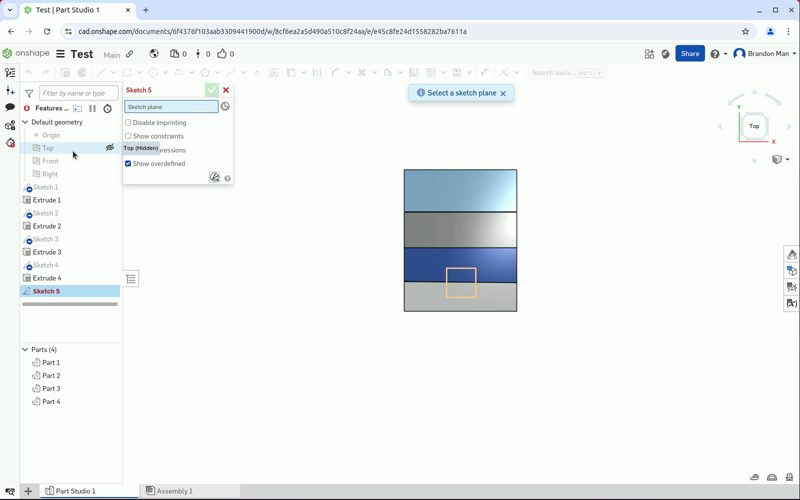
click(73, 150)
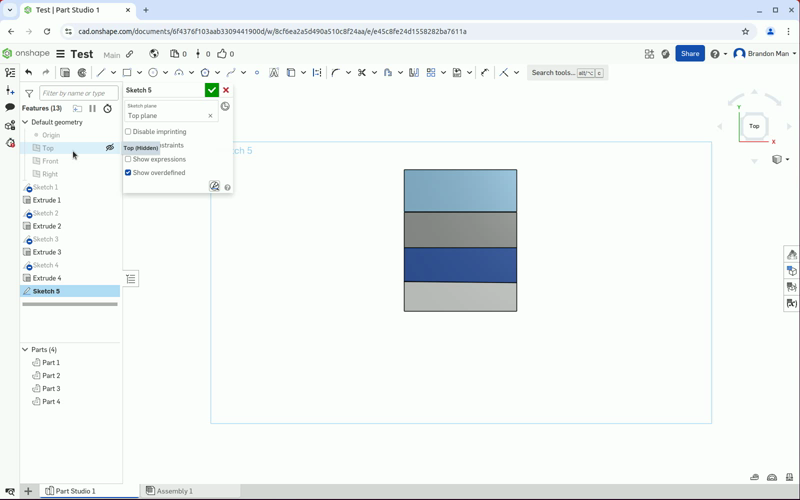
mouse_move(73, 352)
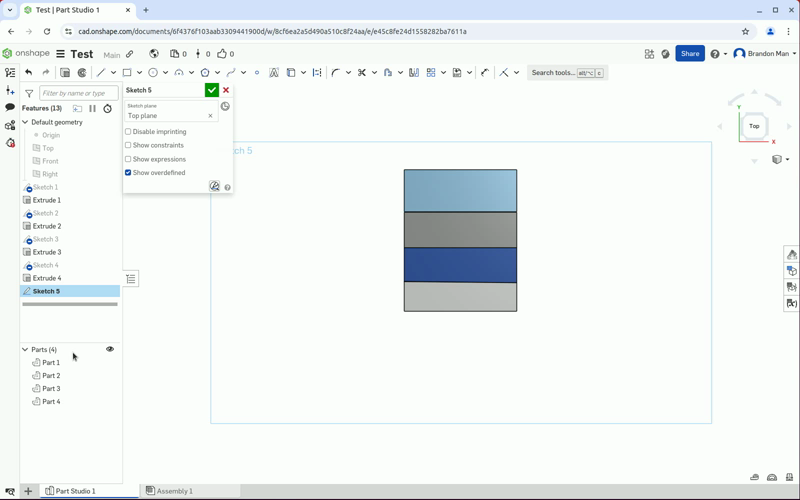
key(y)
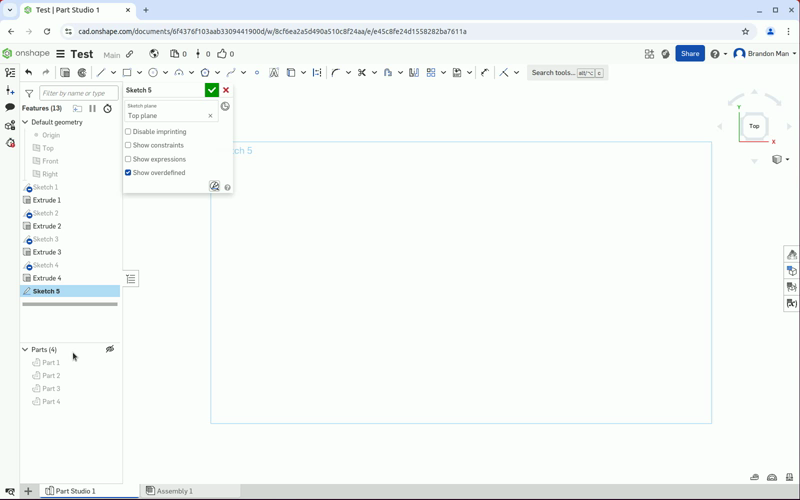
key(l)
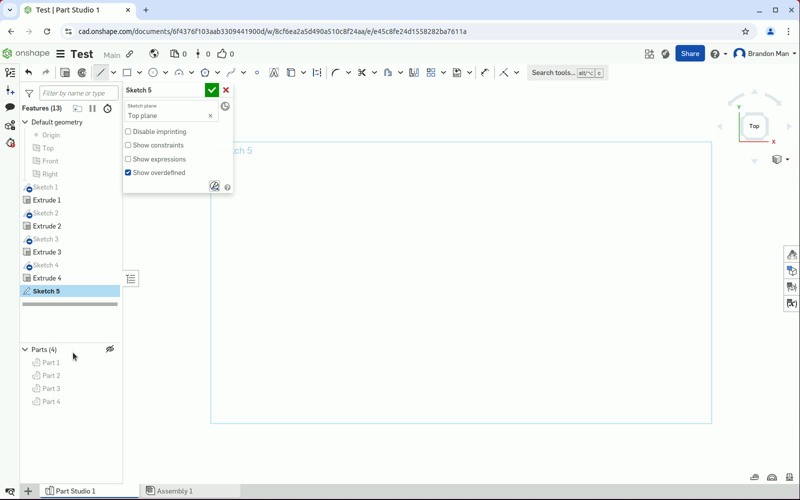
key_down(shift)
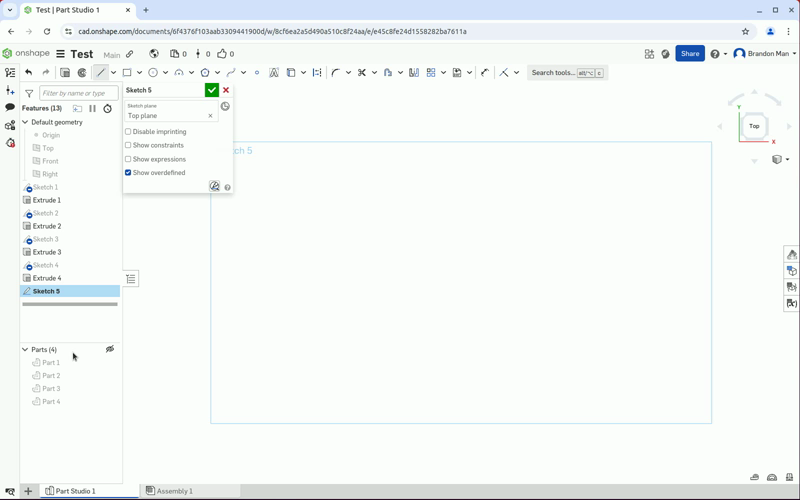
mouse_move(404, 339)
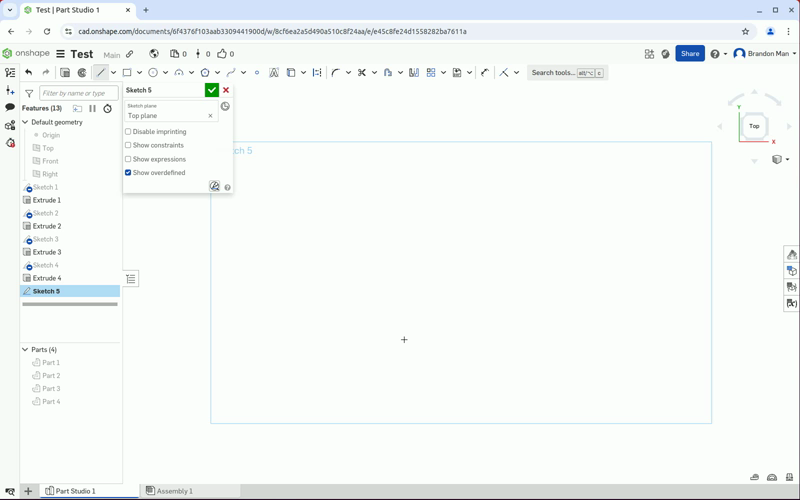
click(404, 339)
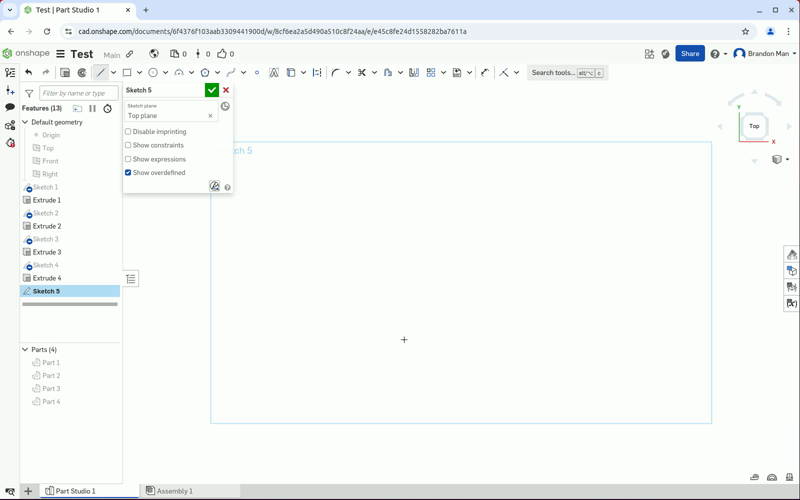
key_up(shift)
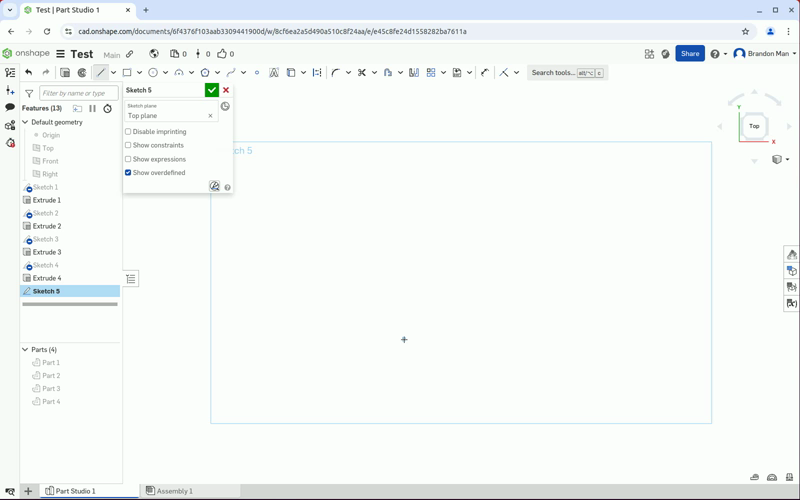
key_down(shift)
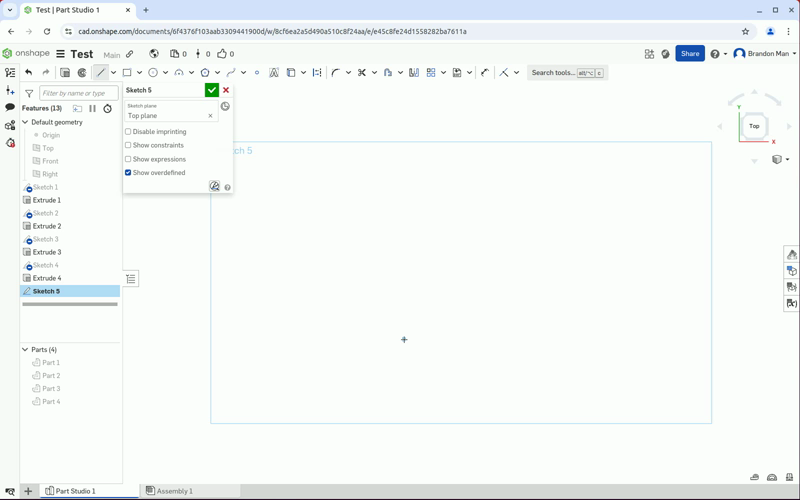
mouse_move(434, 339)
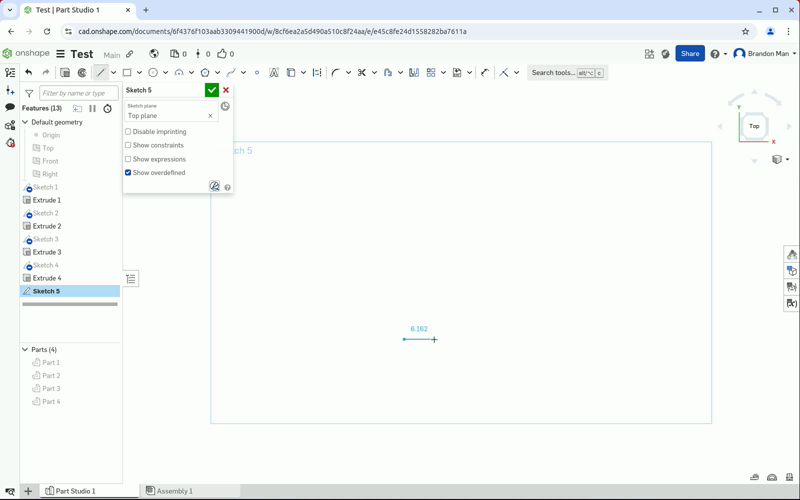
mouse_move(461, 339)
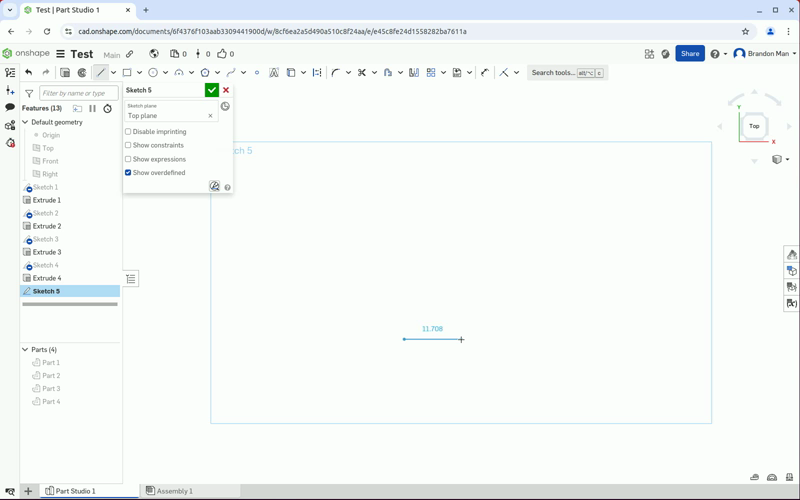
click(461, 339)
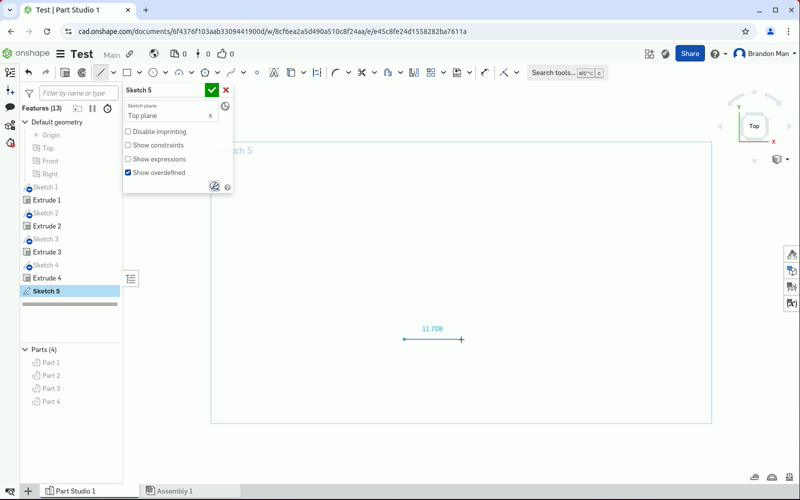
key_up(shift)
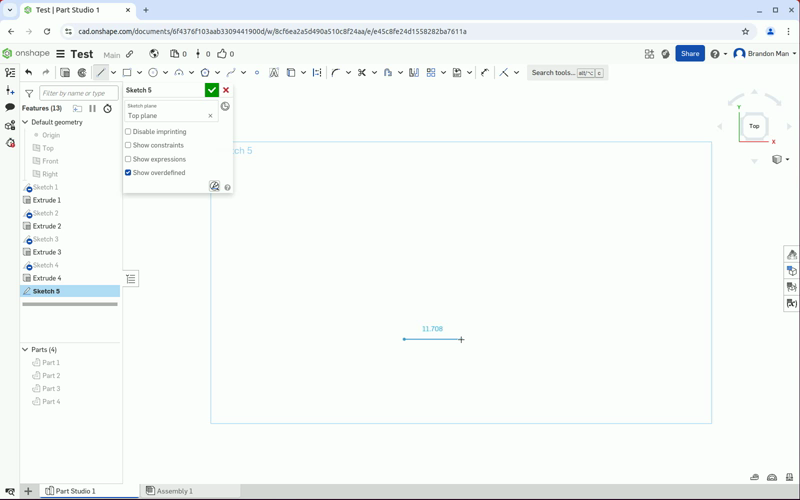
key_down(shift)
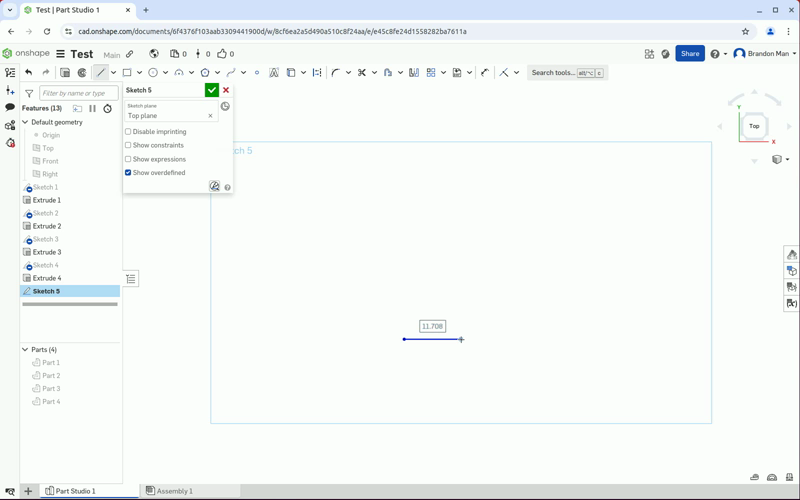
mouse_move(491, 339)
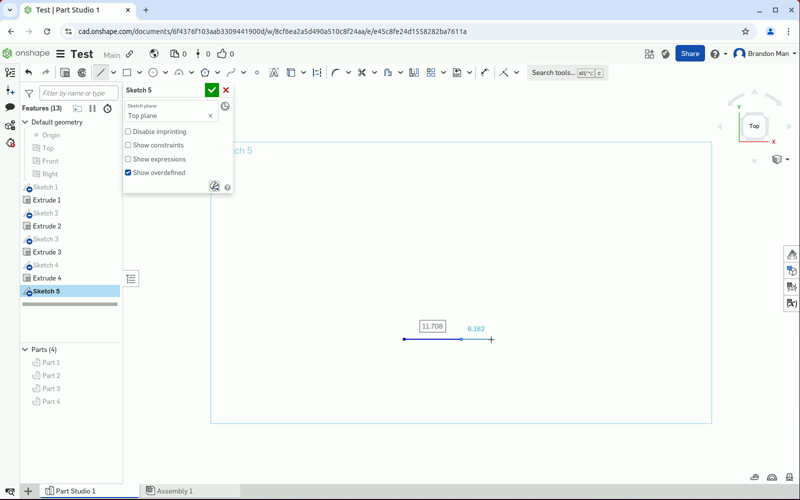
mouse_move(516, 339)
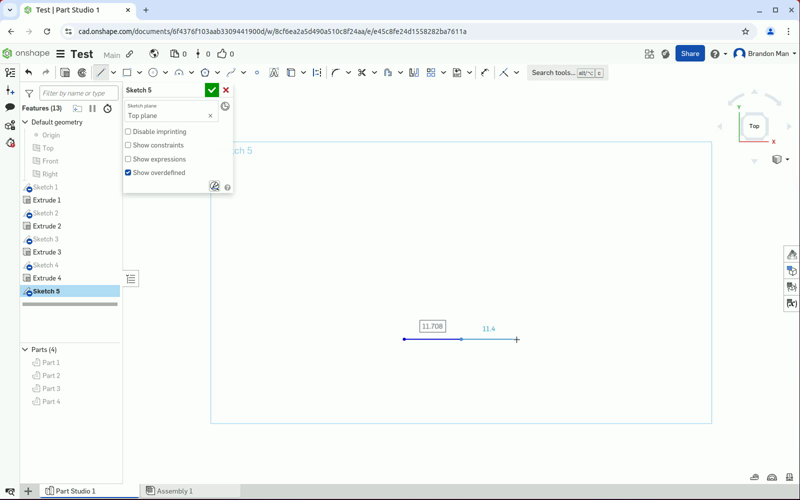
click(516, 339)
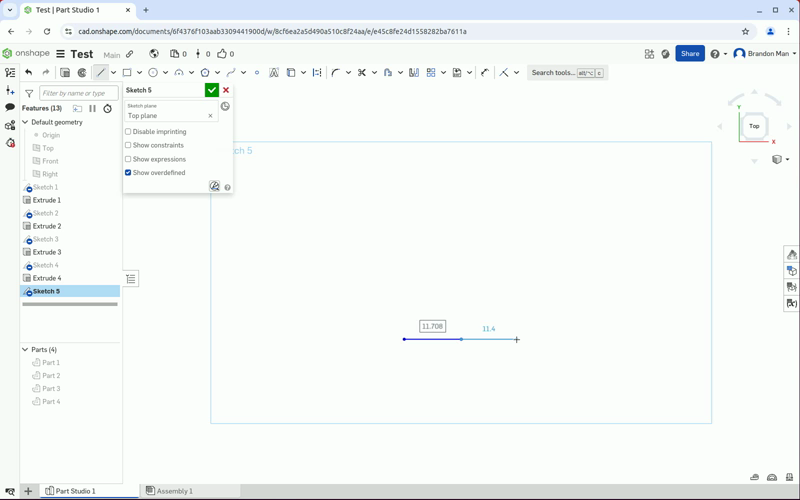
key_up(shift)
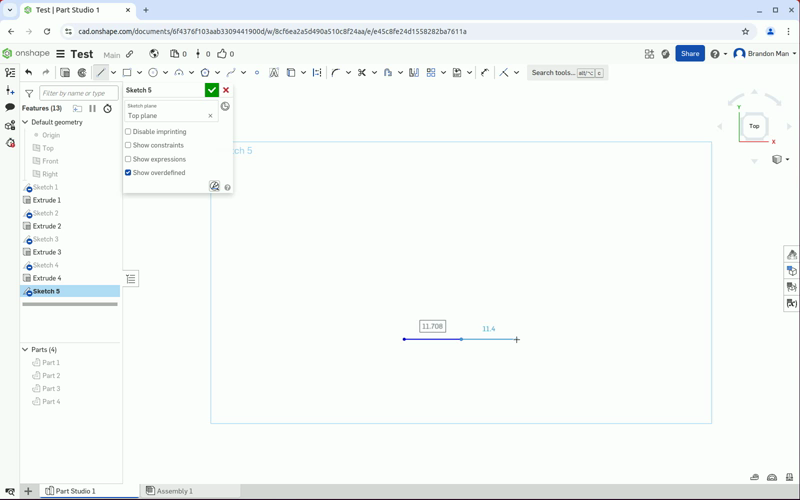
key_down(shift)
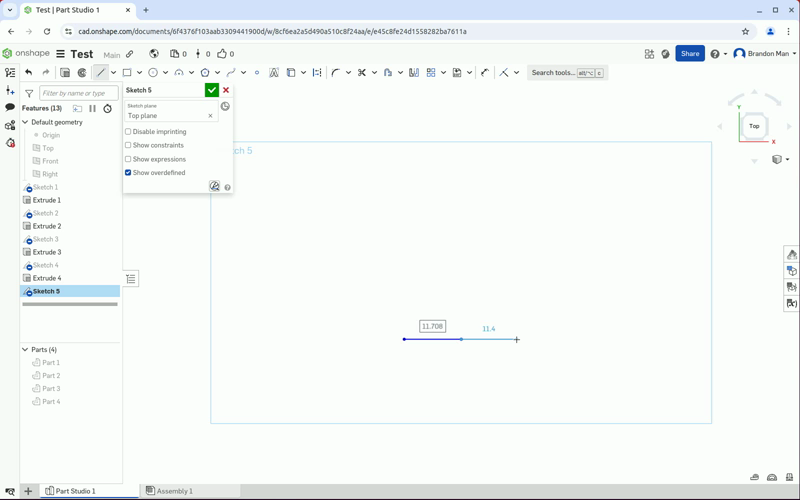
mouse_move(546, 339)
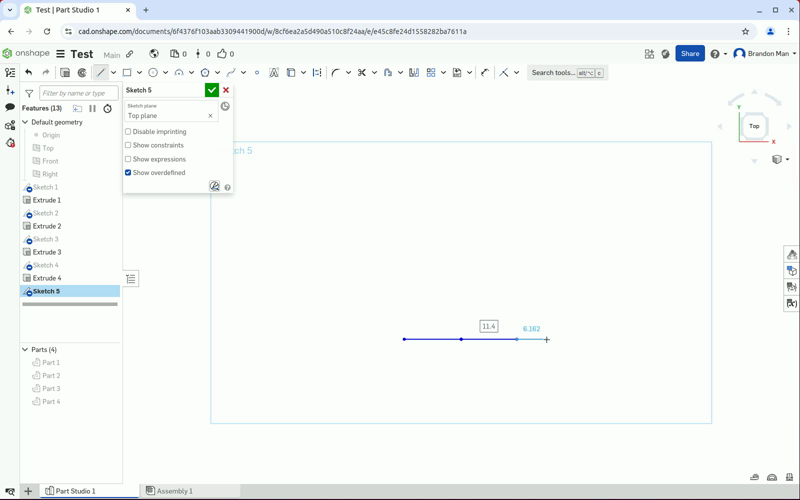
mouse_move(516, 310)
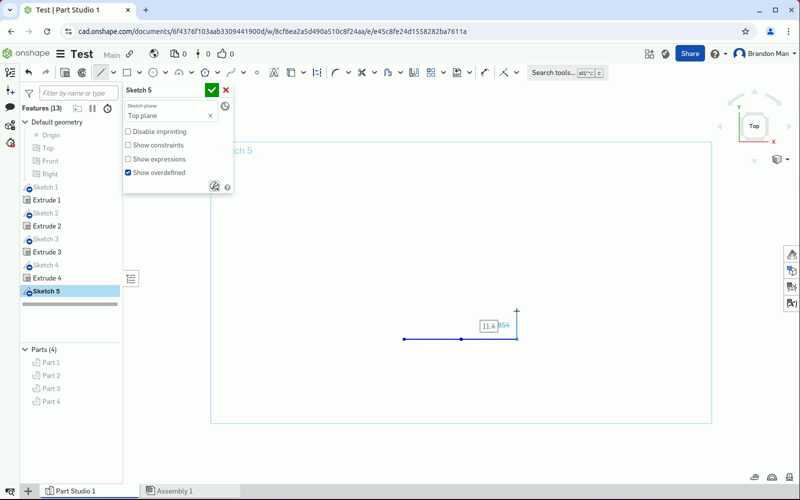
click(516, 310)
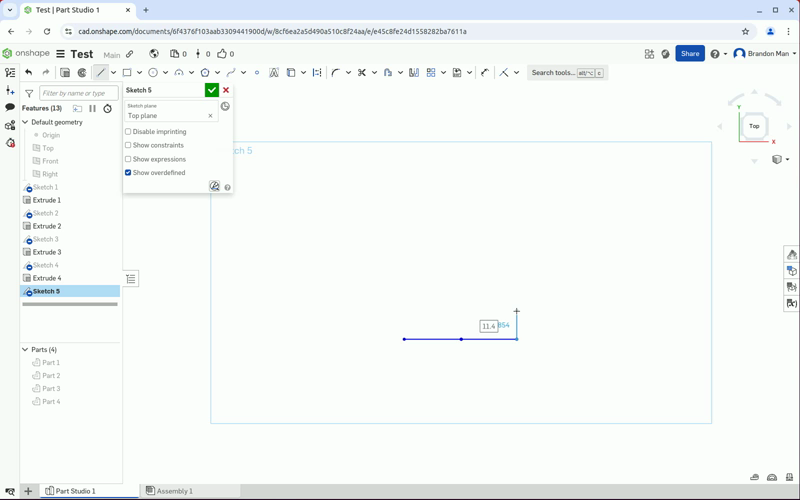
key_up(shift)
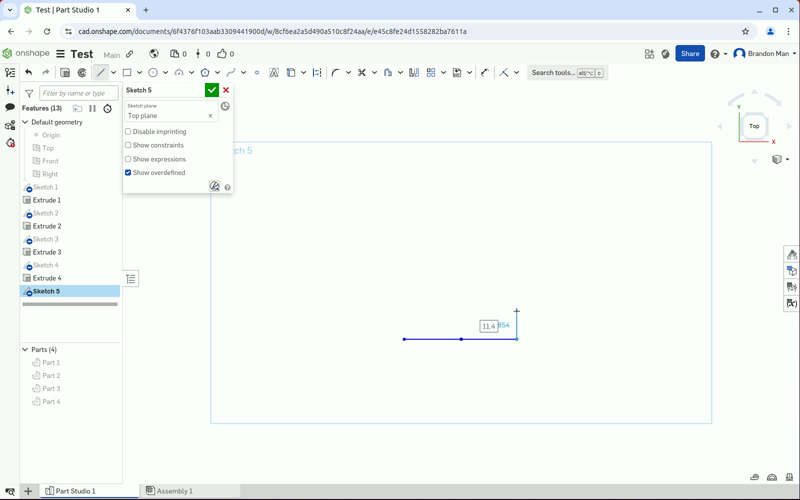
key_down(shift)
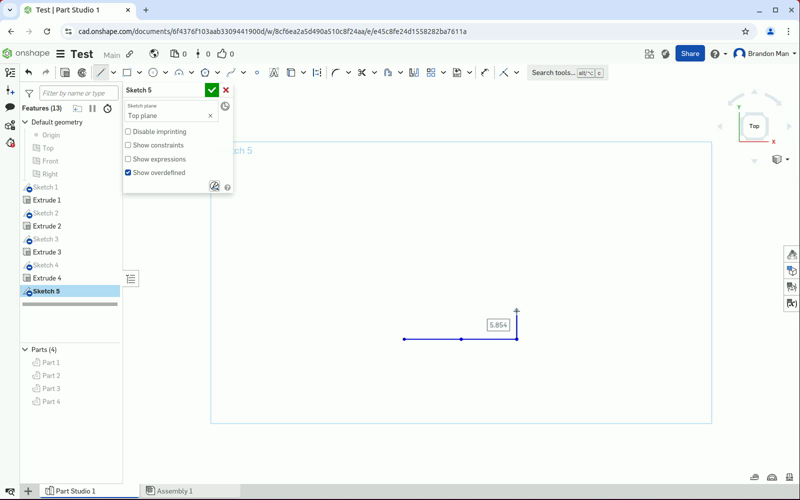
mouse_move(404, 310)
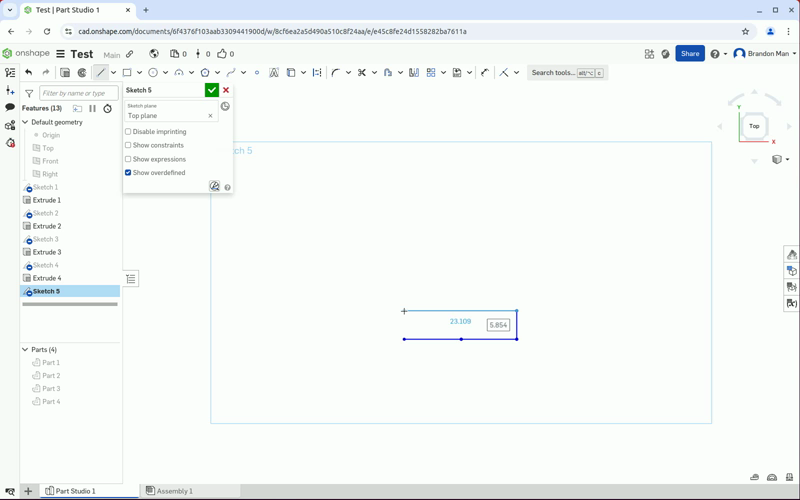
click(404, 310)
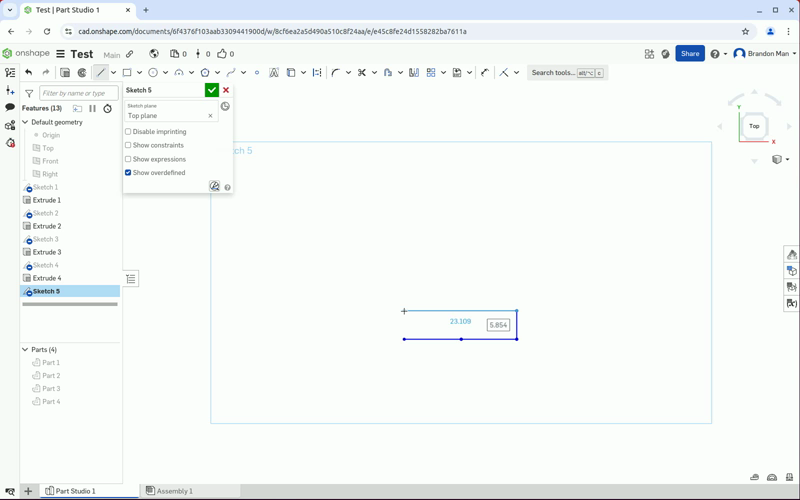
key_up(shift)
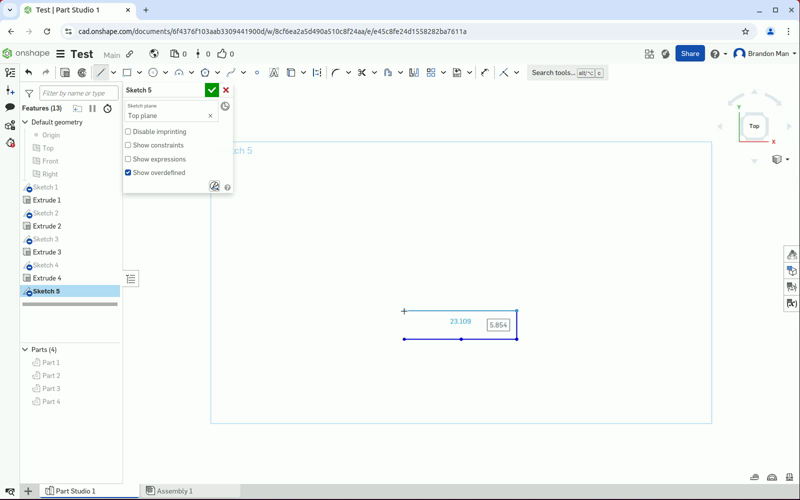
mouse_move(434, 310)
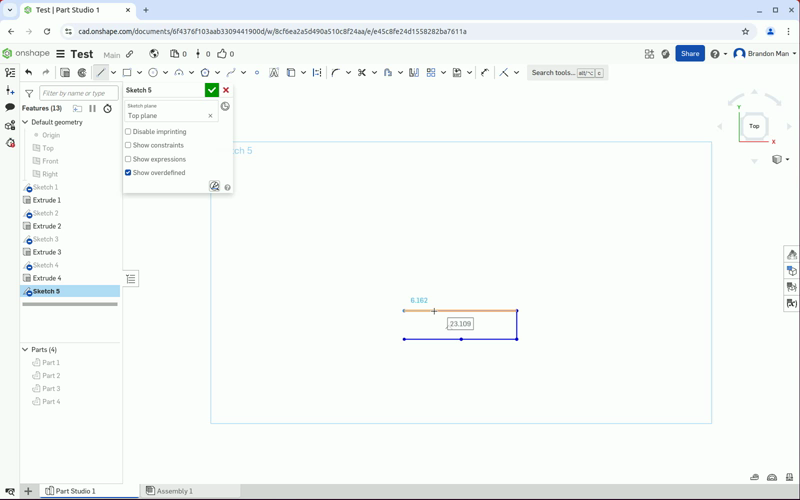
key_down(shift)
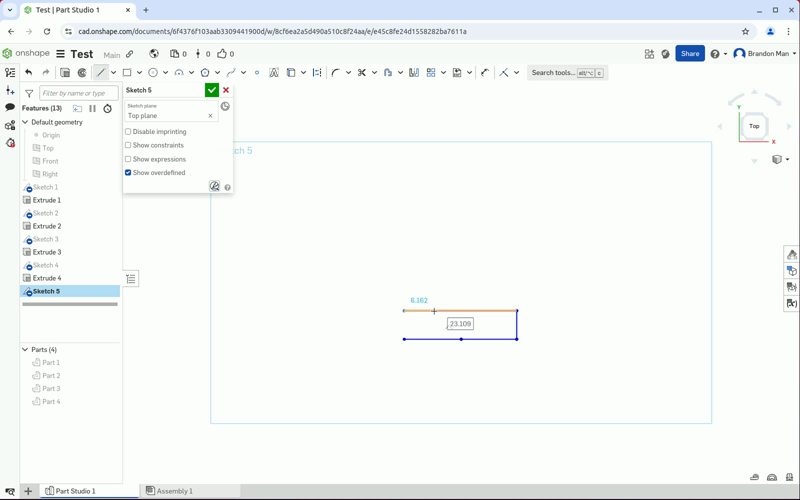
mouse_move(404, 339)
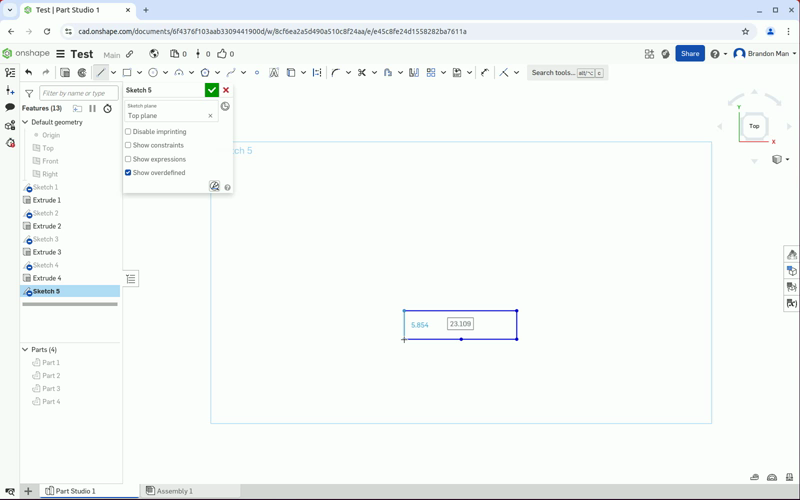
key_up(shift)
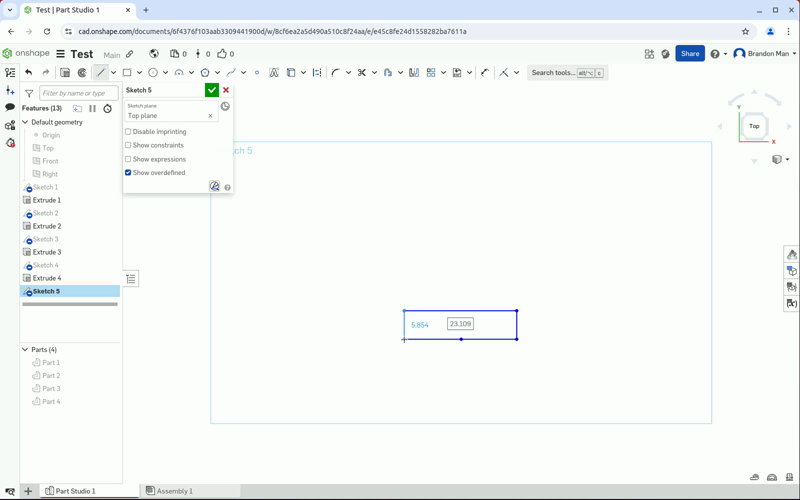
click(404, 339)
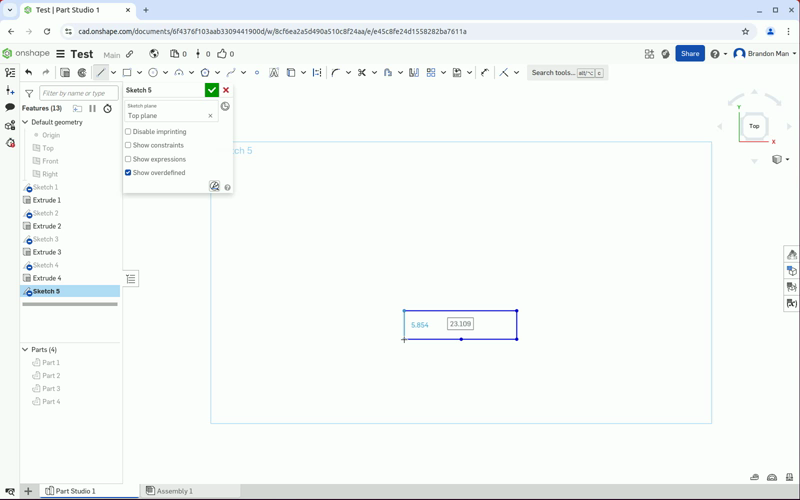
key(esc)
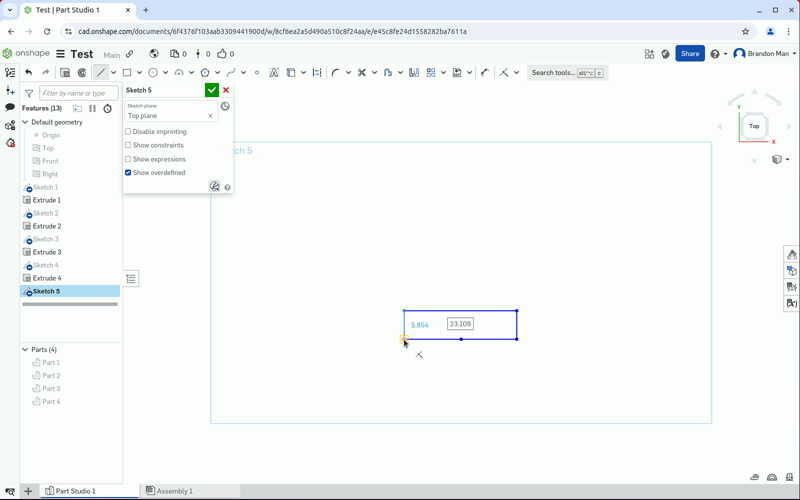
mouse_move(501, 336)
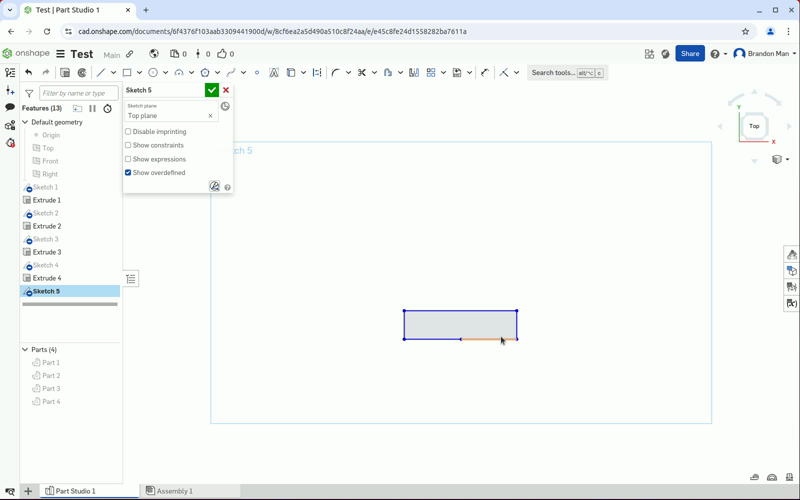
click(501, 336)
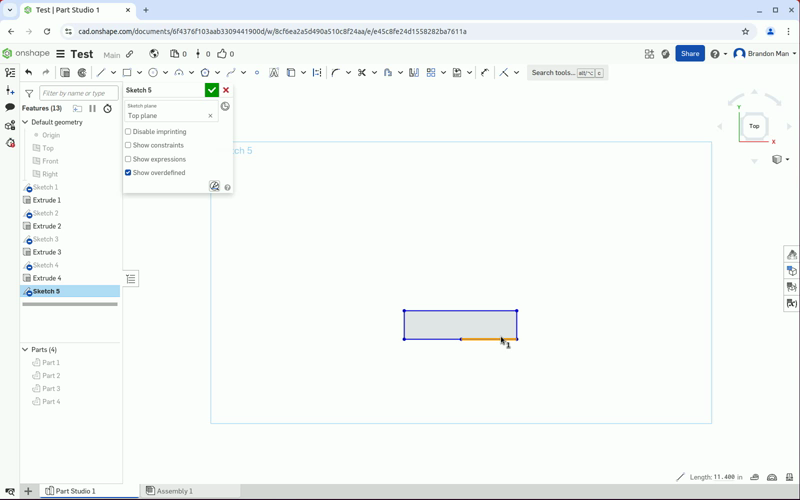
mouse_move(73, 352)
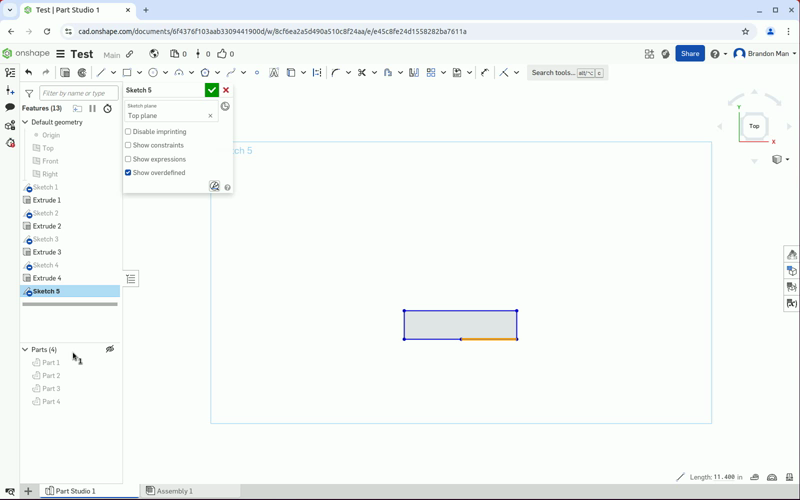
key(shift+y)
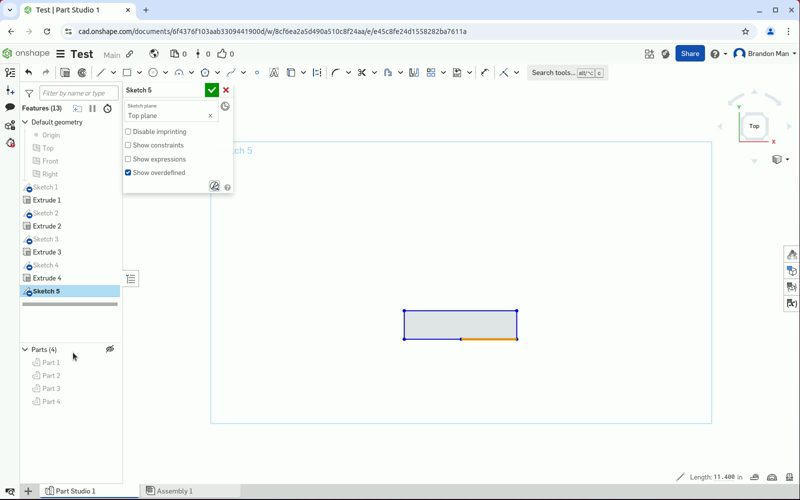
key(shift+e)
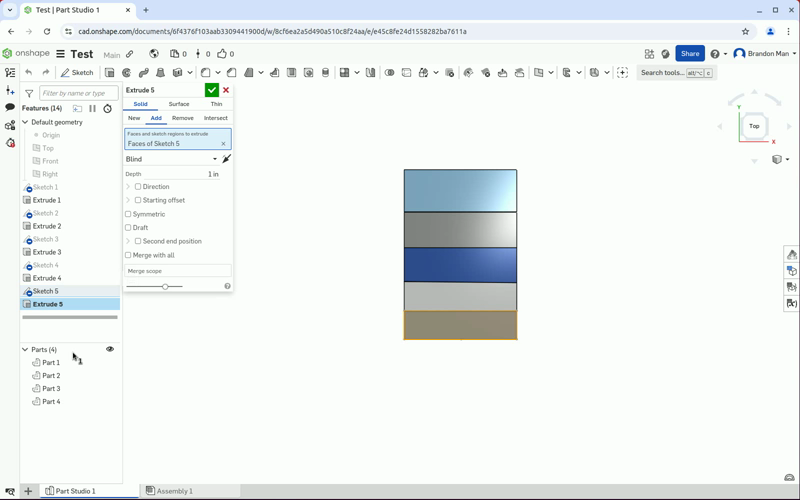
mouse_move(143, 106)
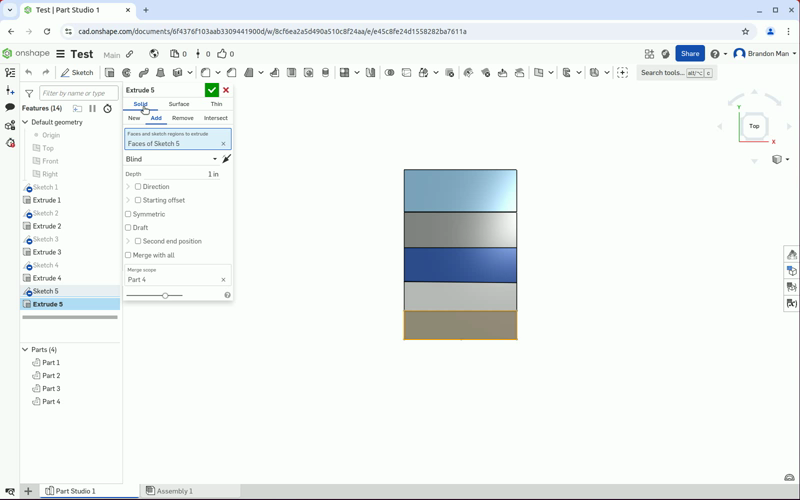
click(143, 106)
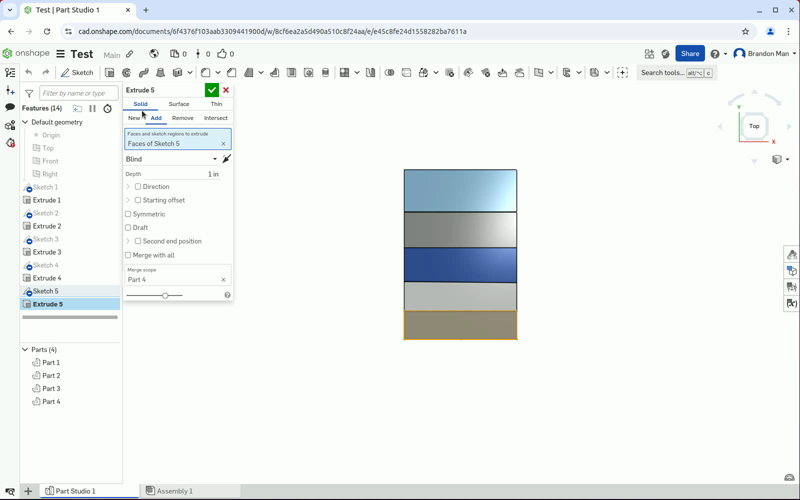
mouse_move(137, 120)
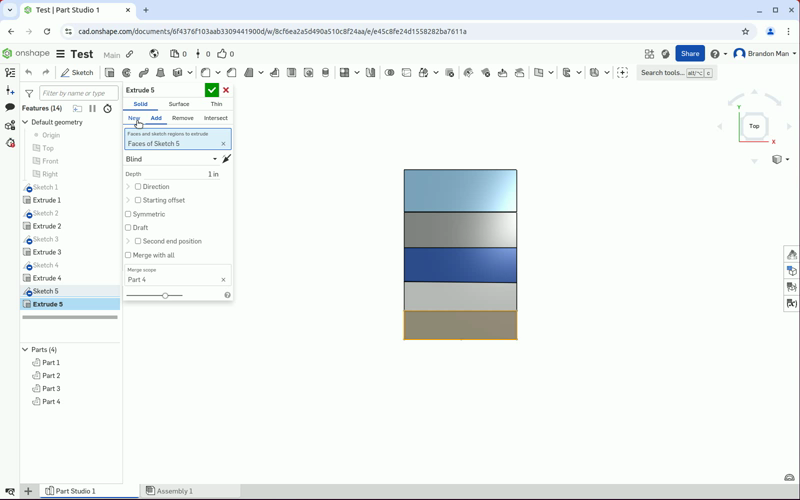
click(137, 120)
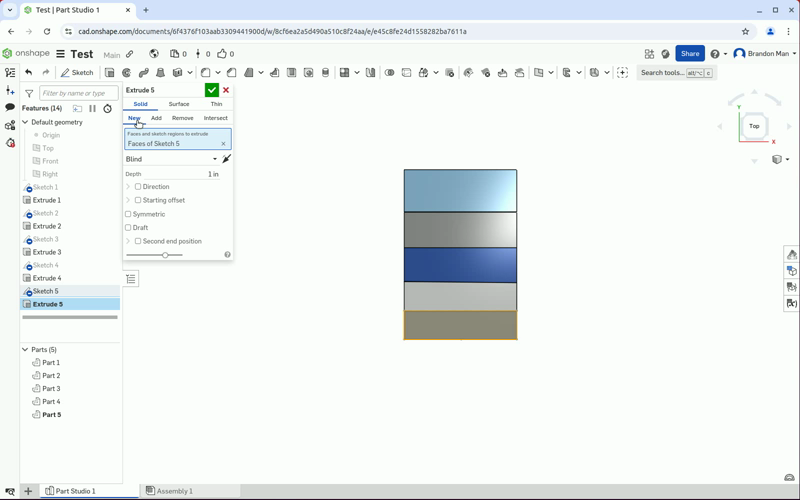
key(tab, 4)
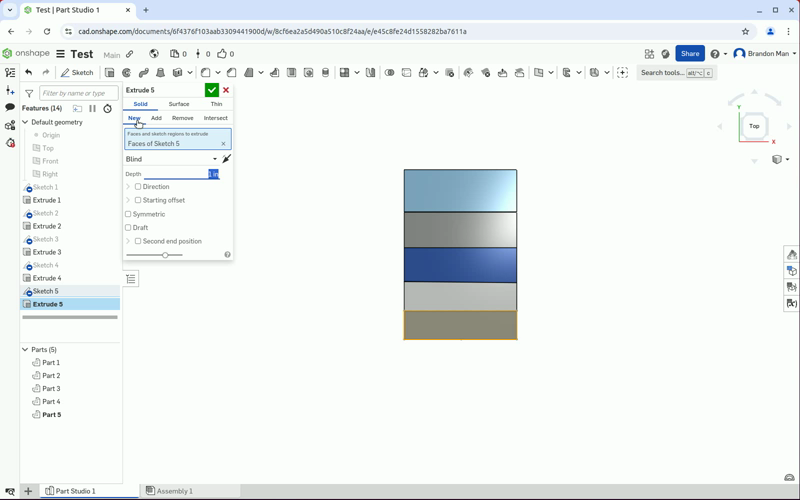
text(14.443)
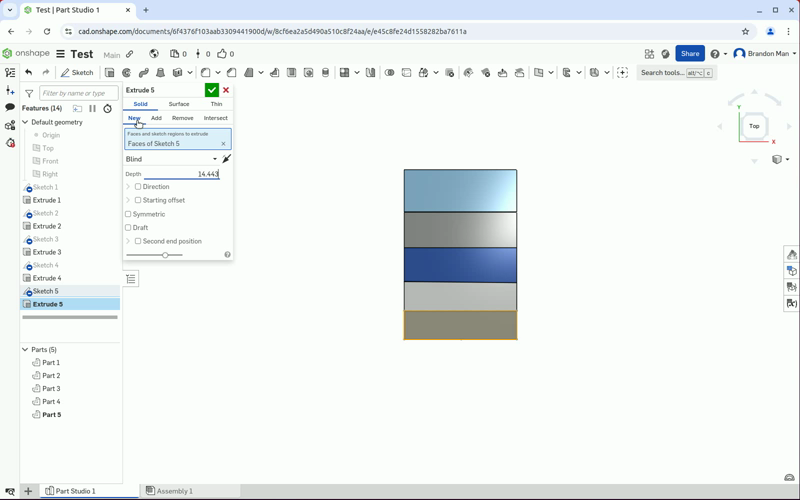
key(enter)
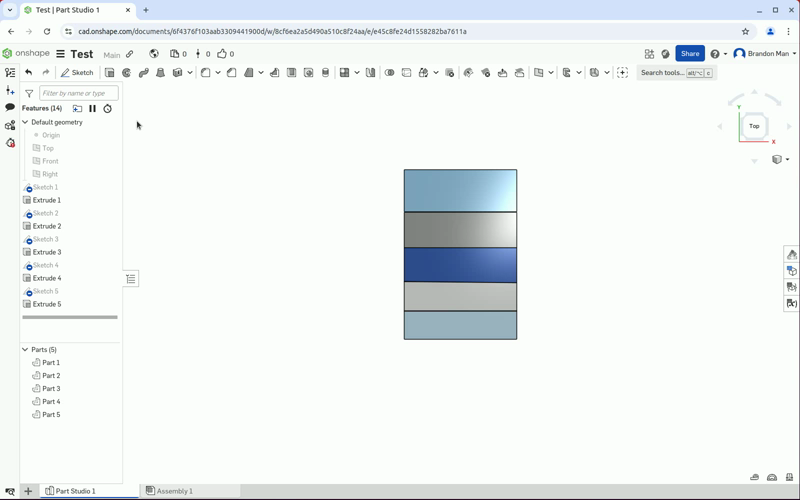
key(shift+h)
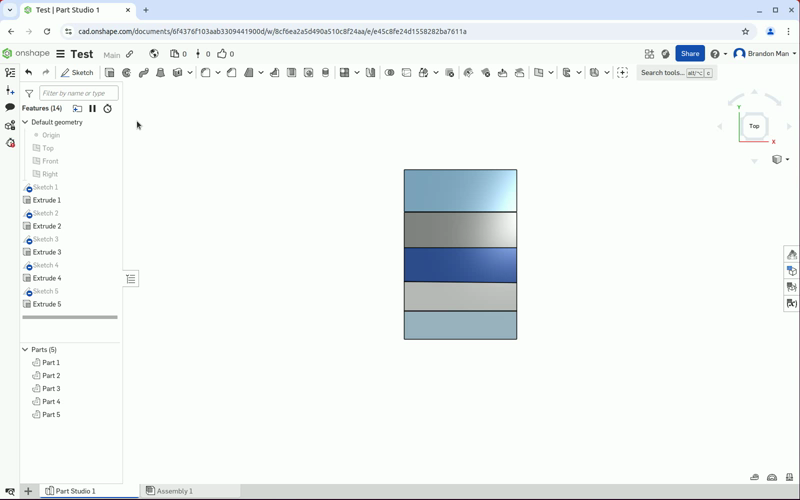
key(shift+h)
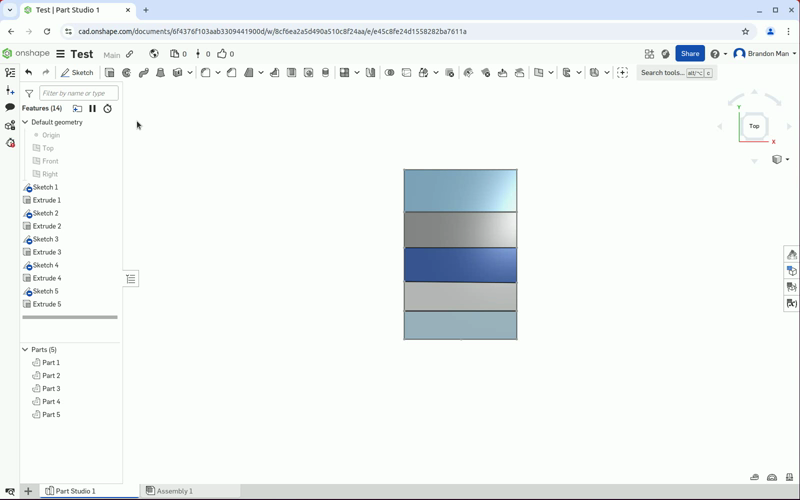
key(shift+7)
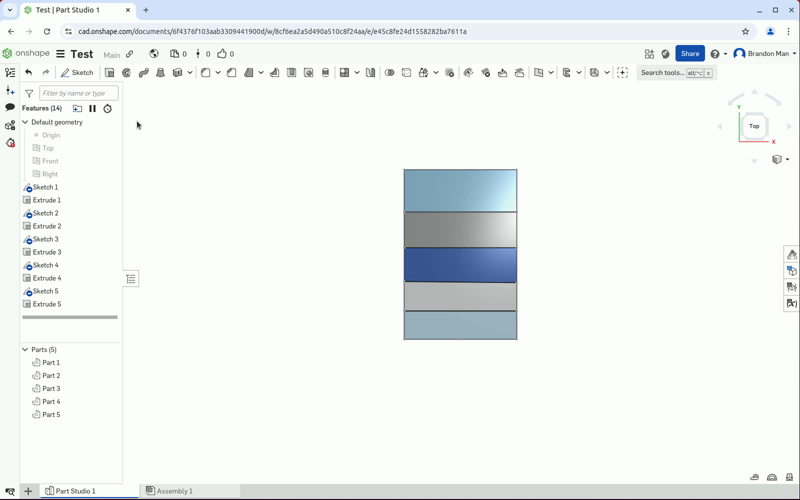
key(up, 3)
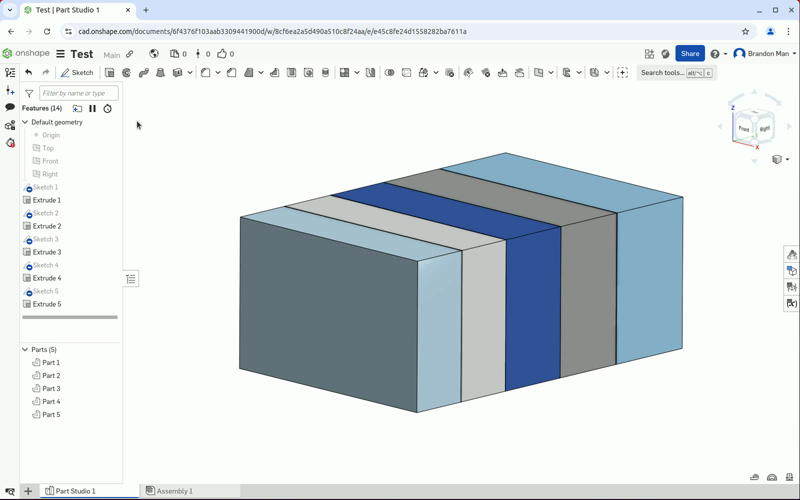
key(left, 3)
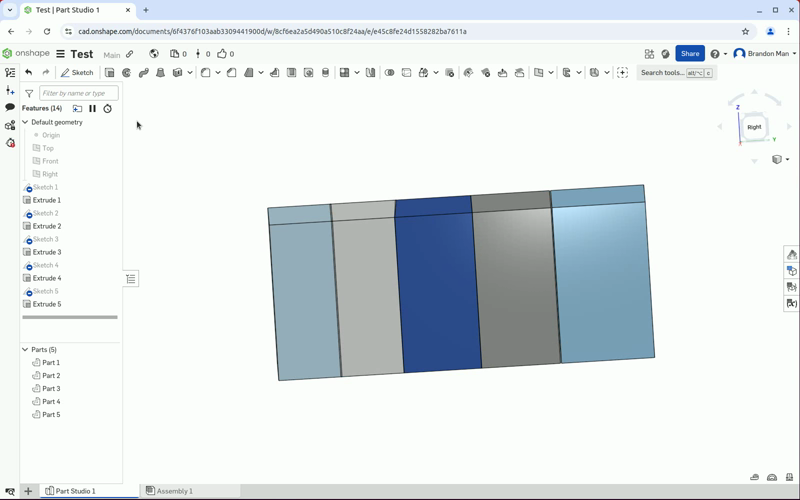
key(right, 3)
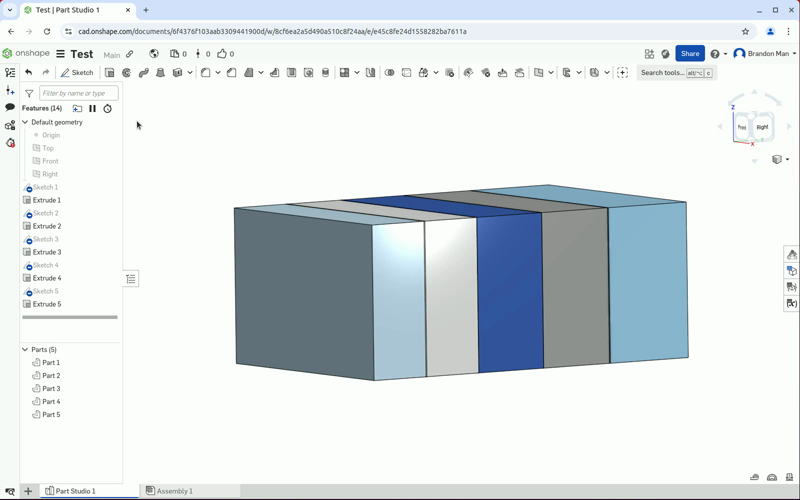
key(down, 3)
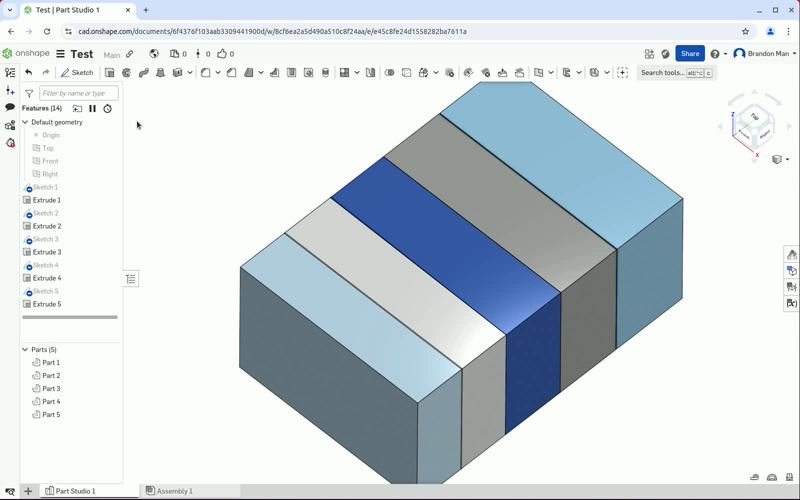
mouse_move(73, 189)
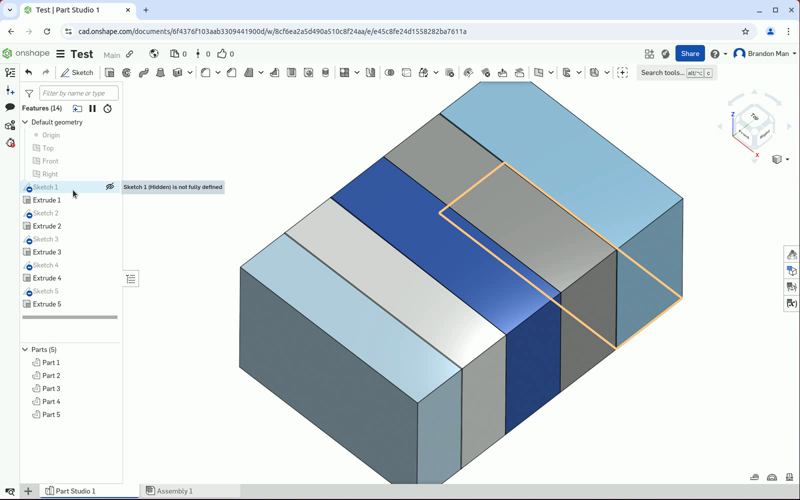
click(73, 189)